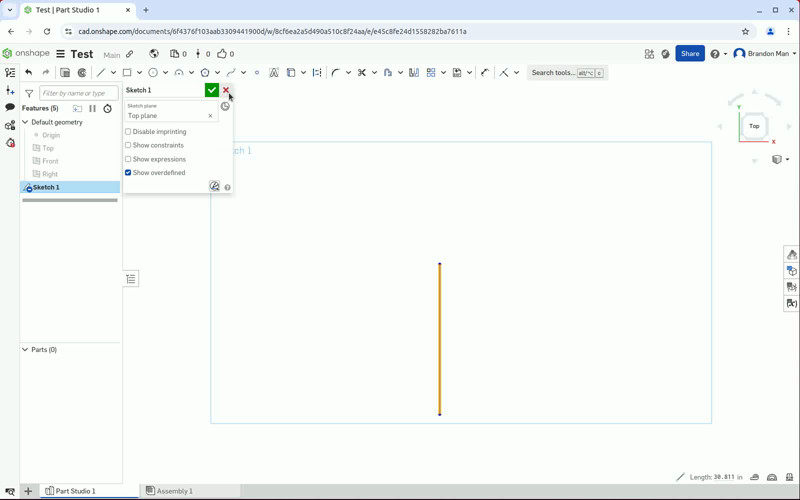
key(shift+h)
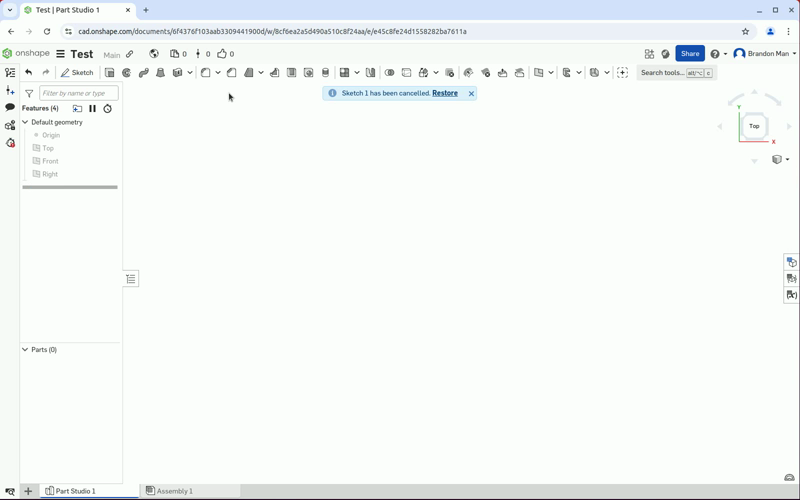
mouse_move(73, 352)
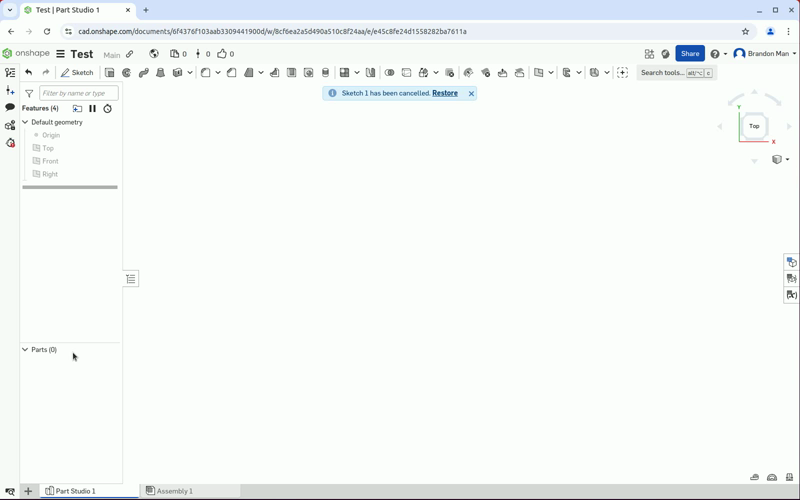
key(y)
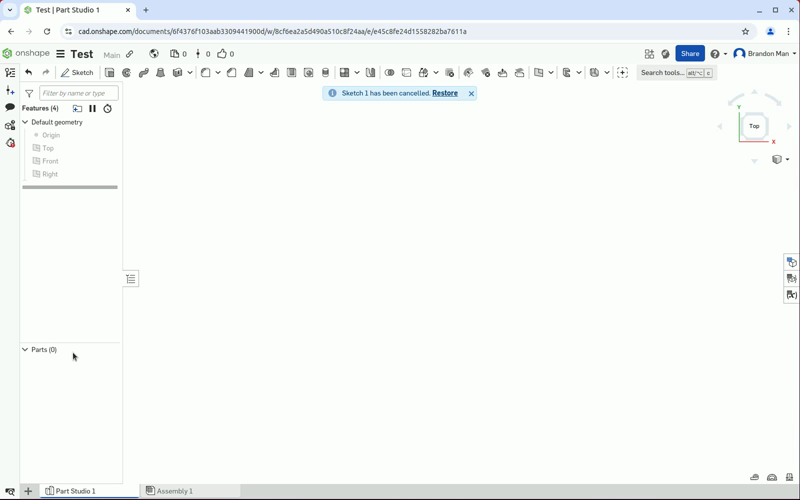
key(shift+p)
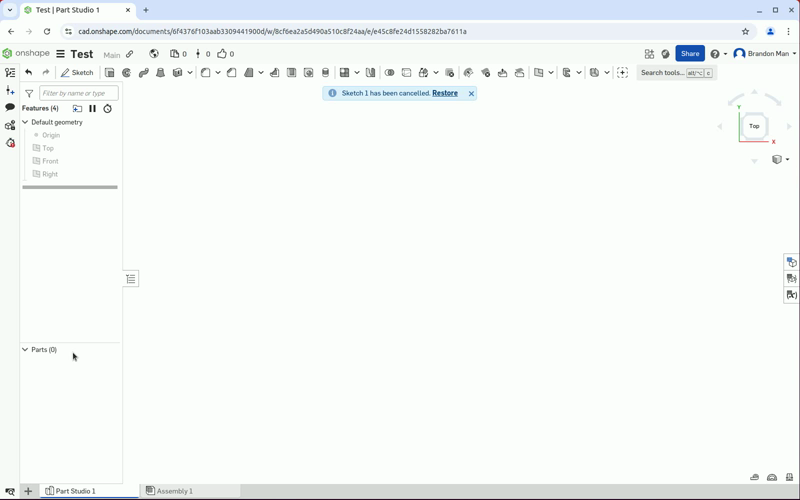
key(space)
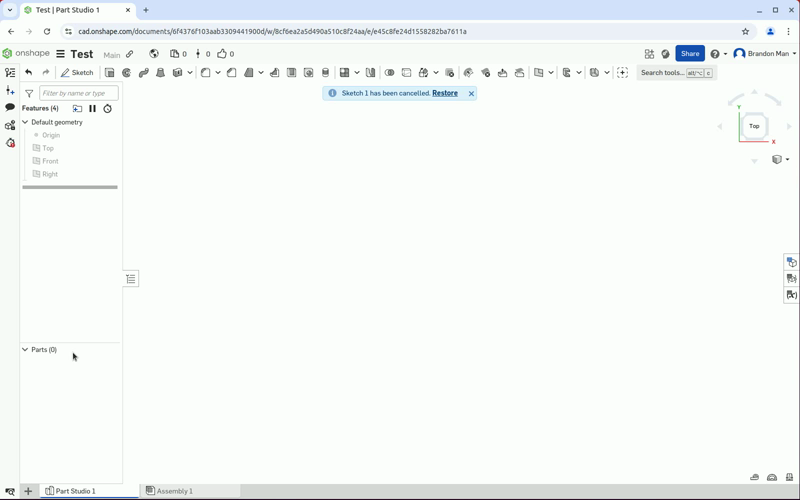
key_down(shift)
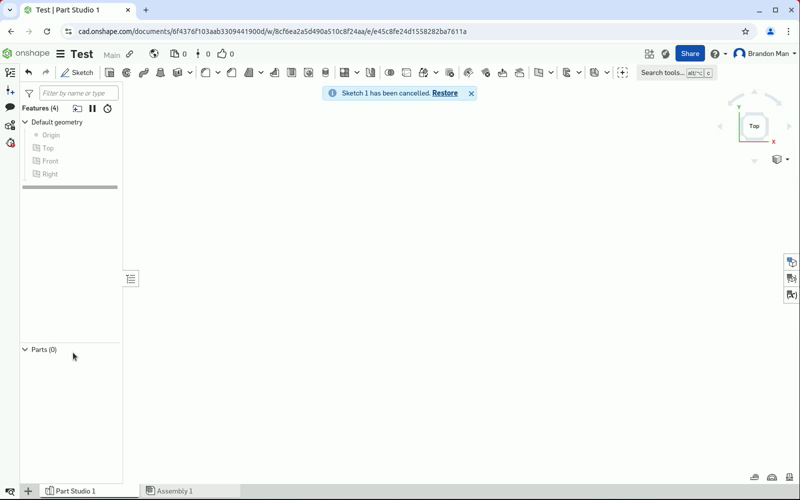
key(up)
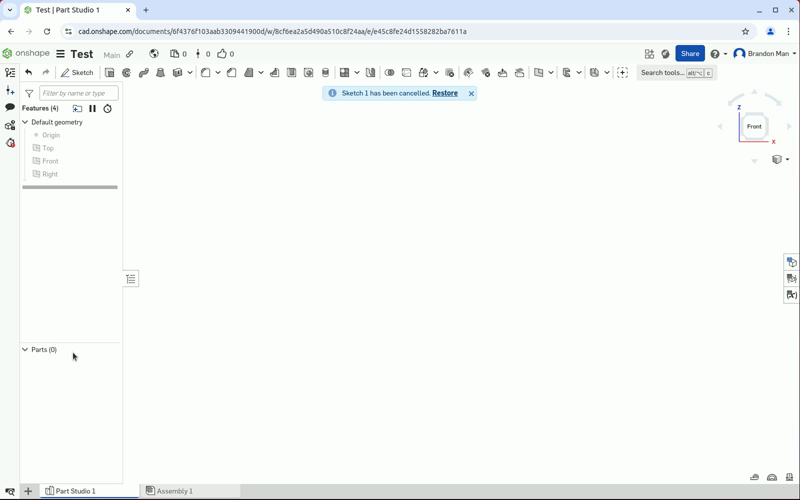
key_up(shift)
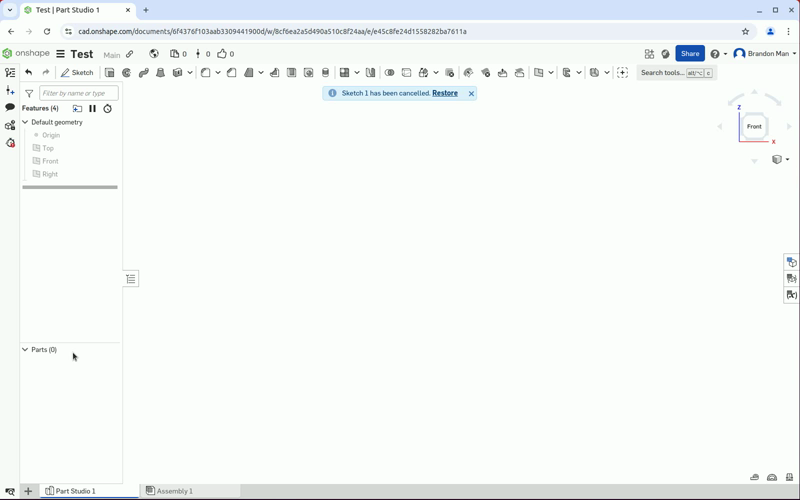
mouse_move(73, 352)
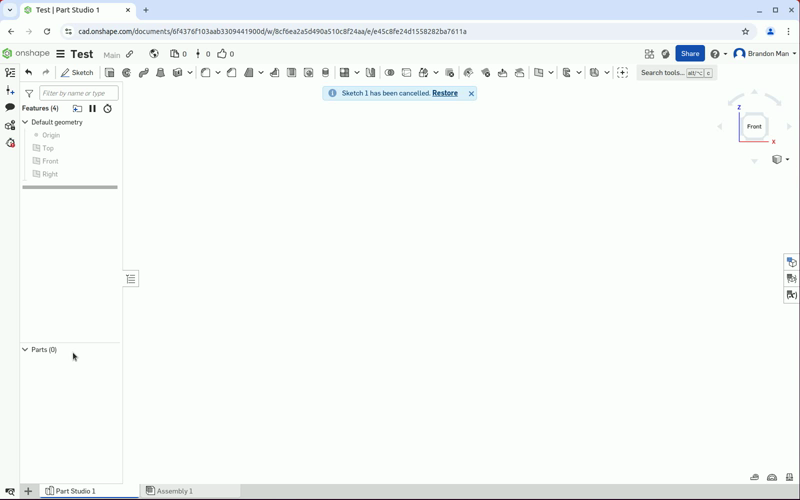
key(shift+y)
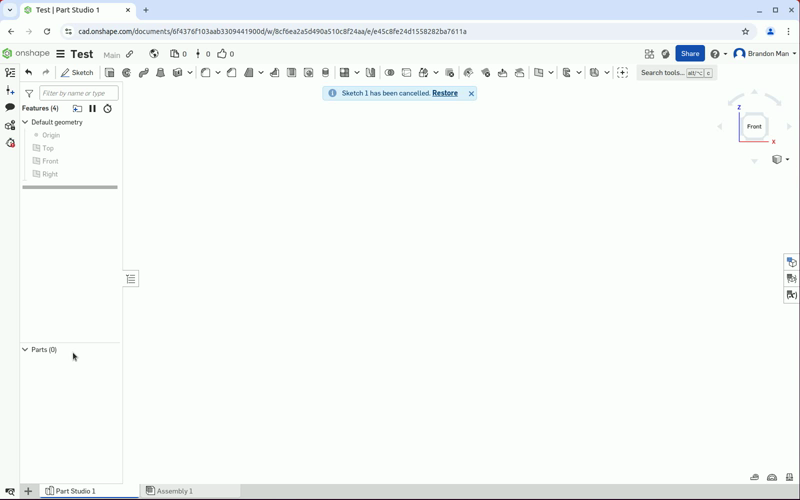
key(shift+s)
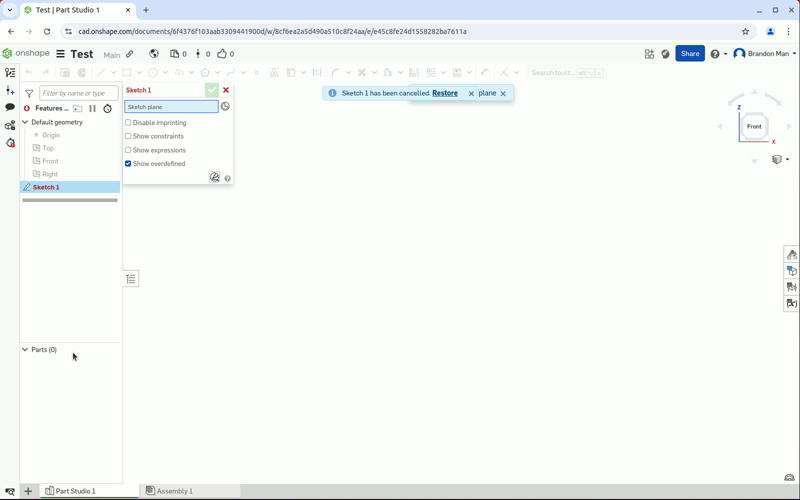
mouse_move(73, 163)
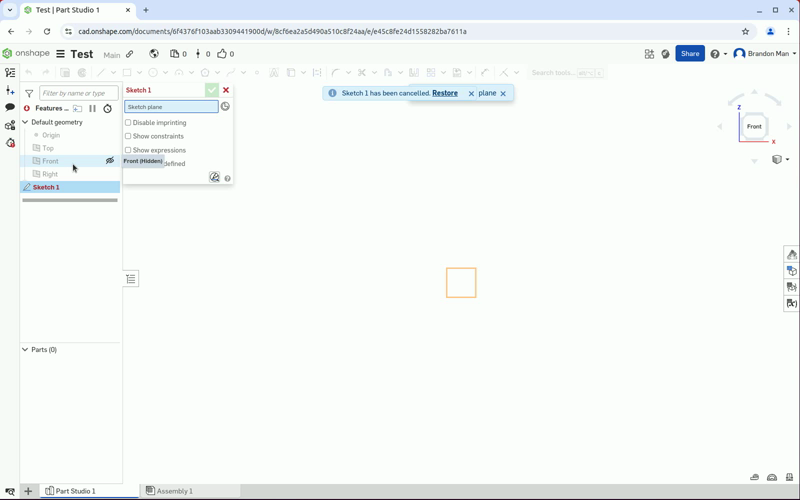
click(73, 163)
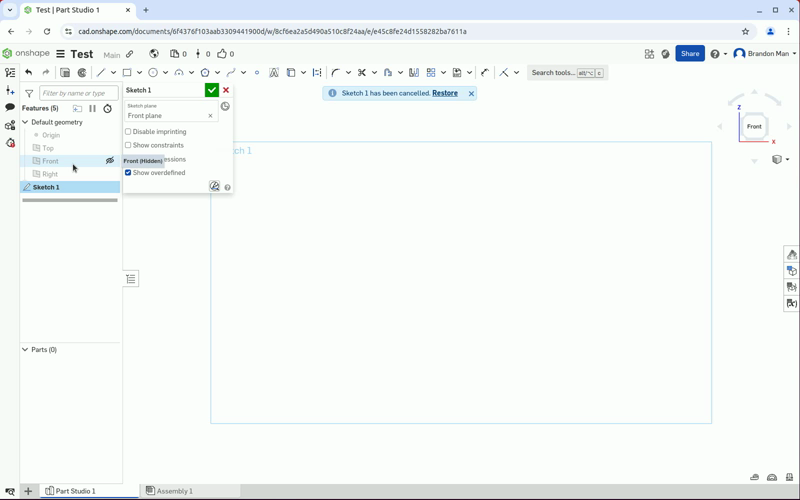
mouse_move(73, 352)
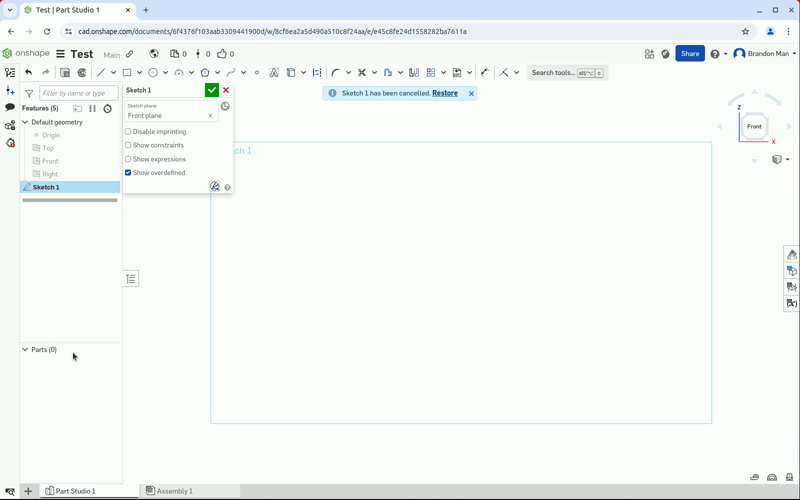
key(y)
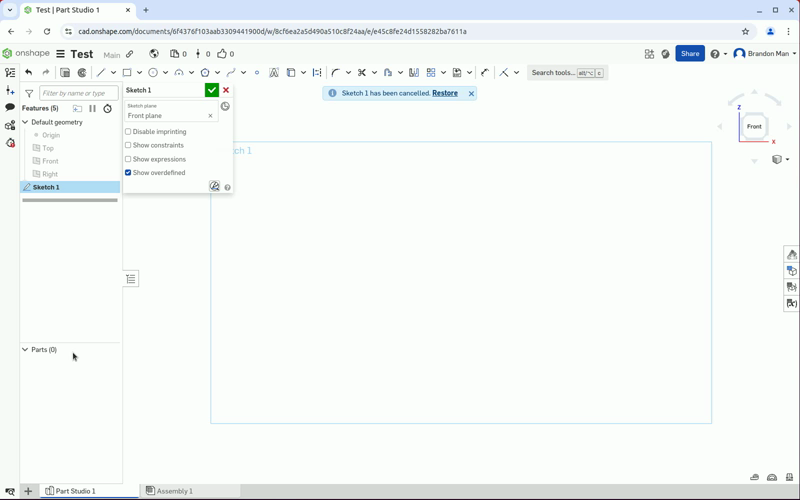
key(l)
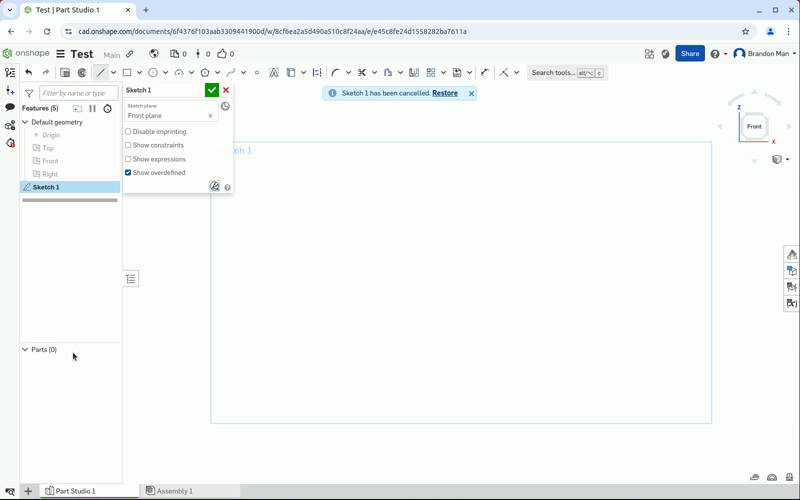
key_down(shift)
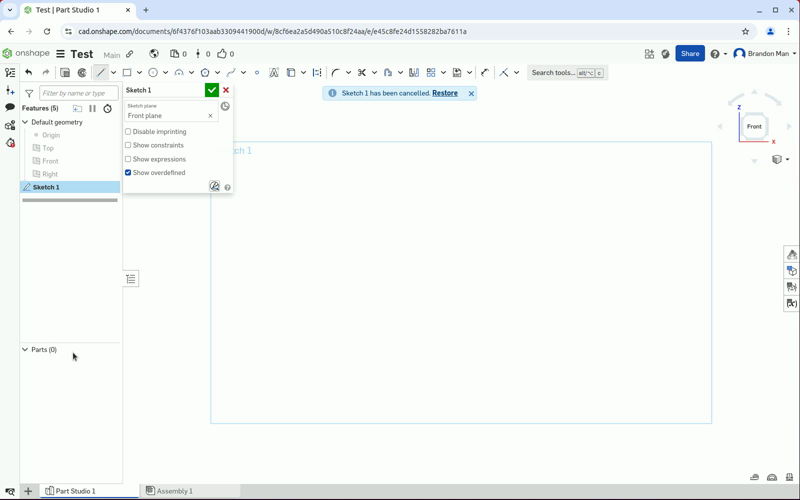
mouse_move(460, 282)
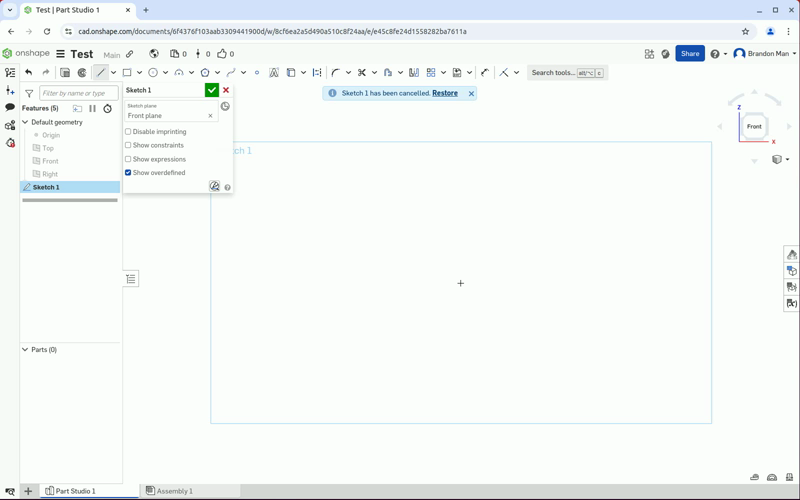
click(460, 282)
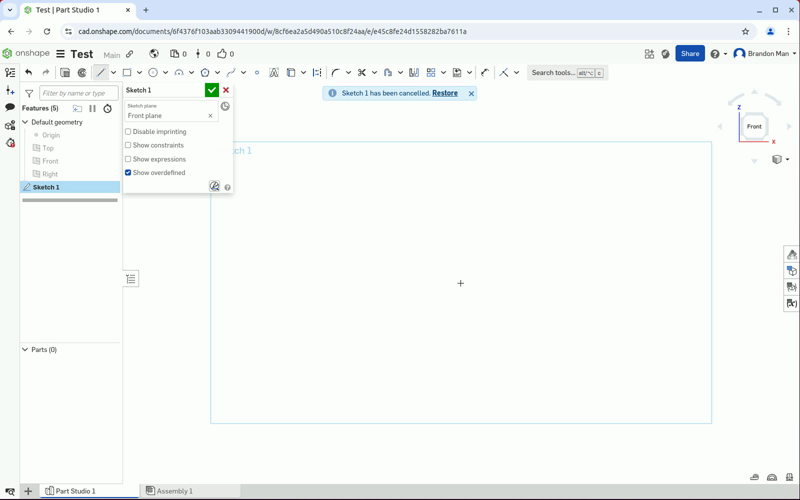
key_up(shift)
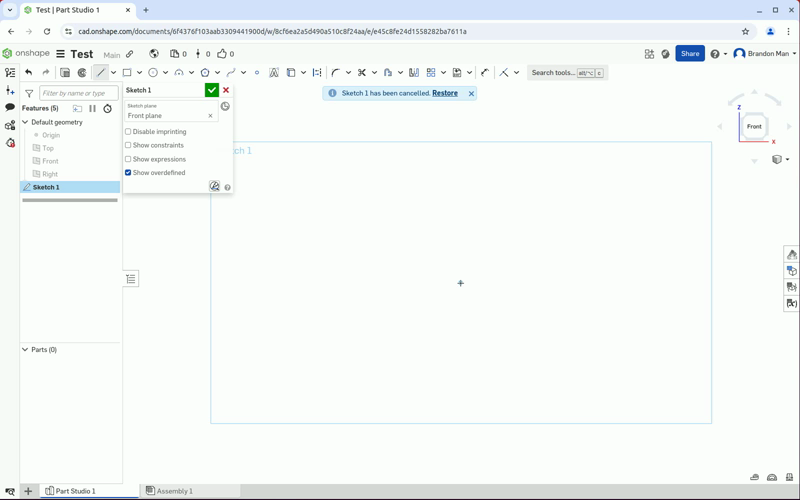
key_down(shift)
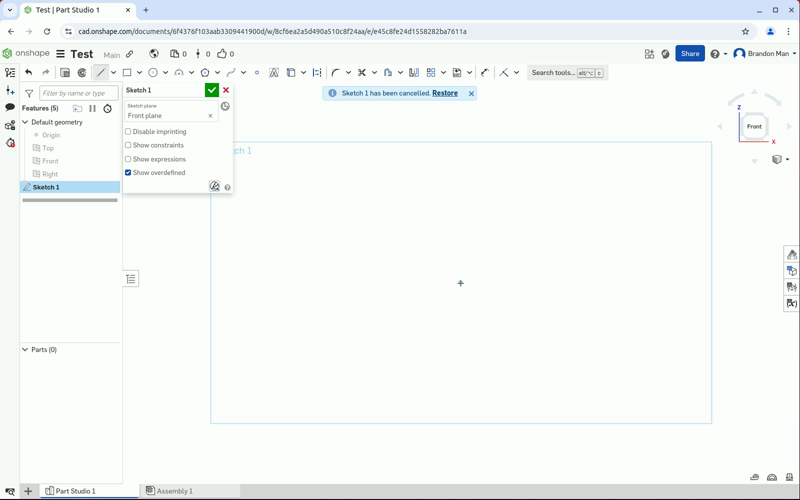
mouse_move(573, 282)
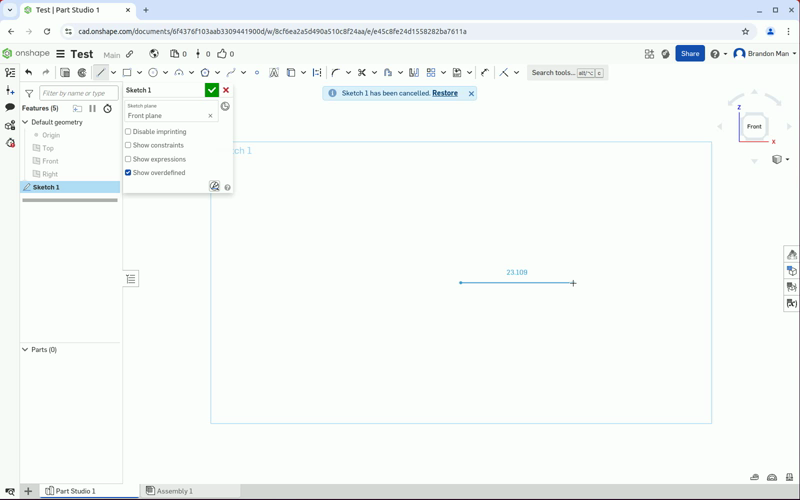
click(573, 282)
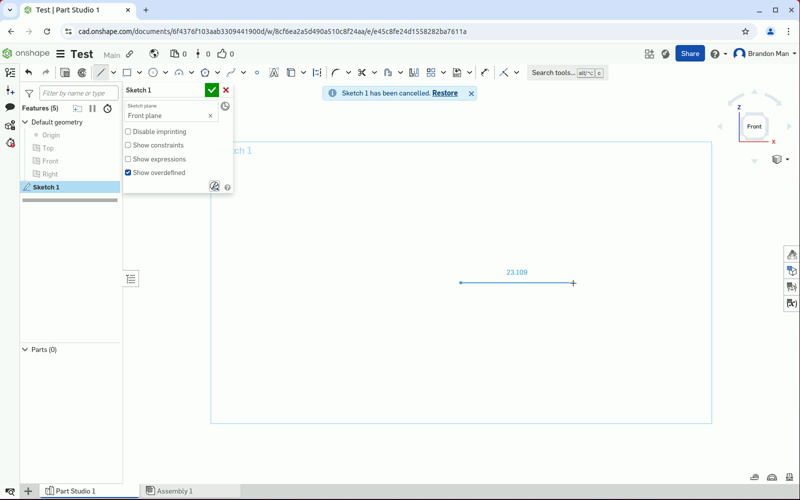
key_up(shift)
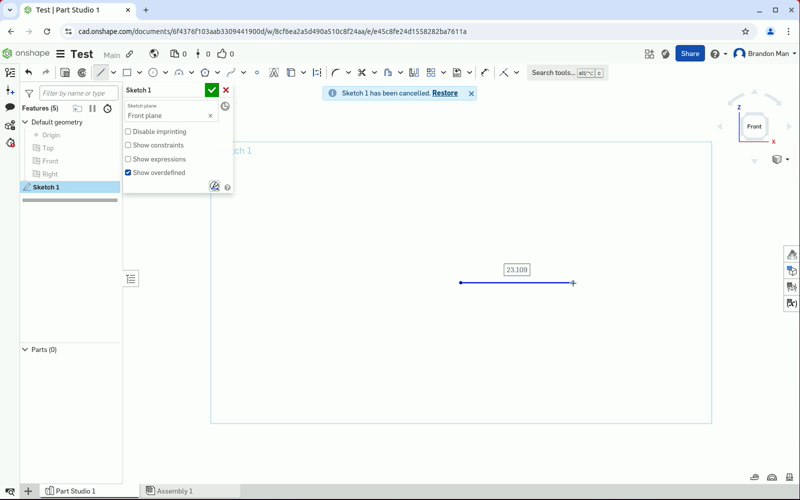
key_down(shift)
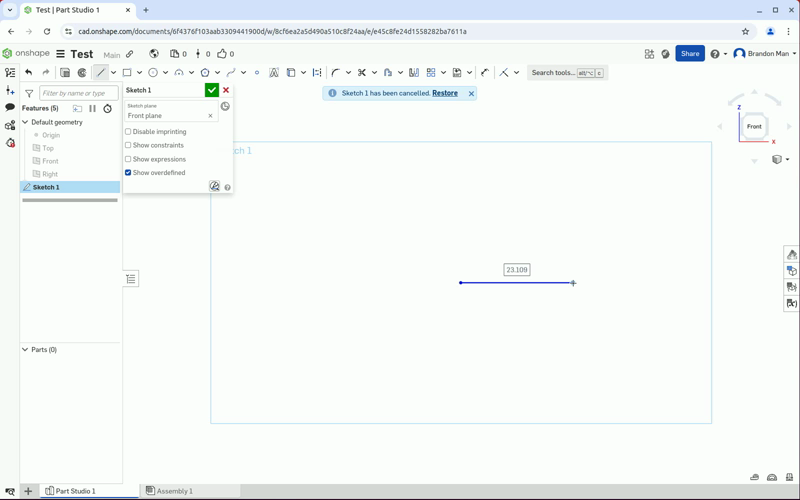
mouse_move(589, 282)
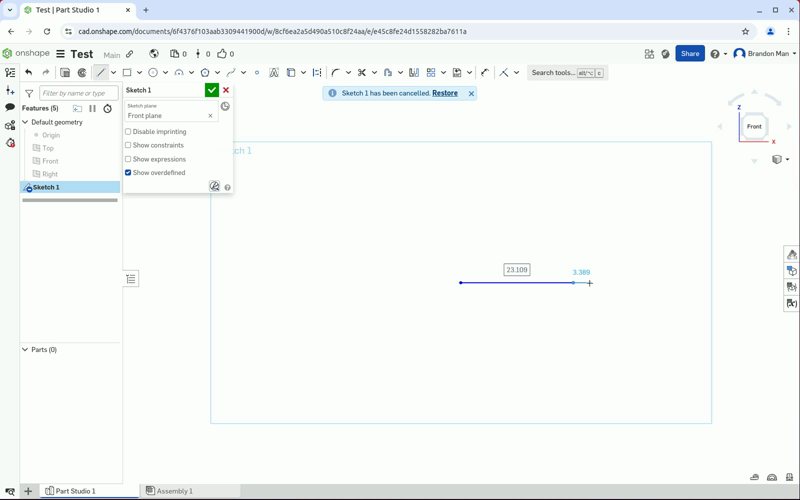
mouse_move(573, 254)
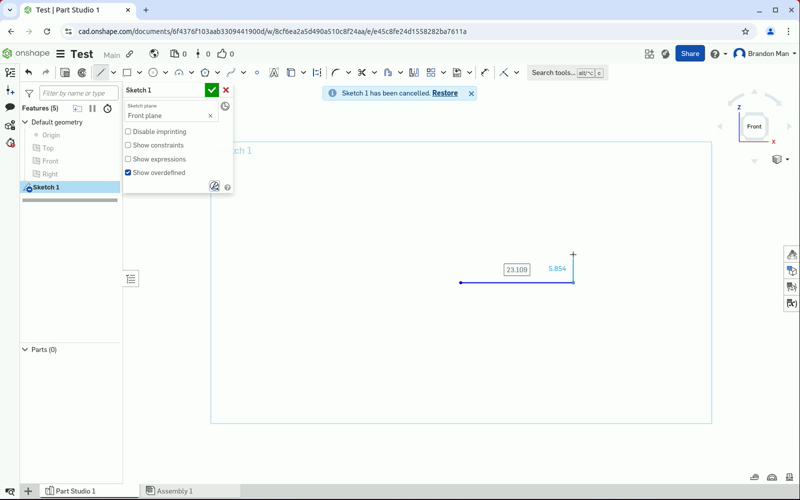
click(573, 254)
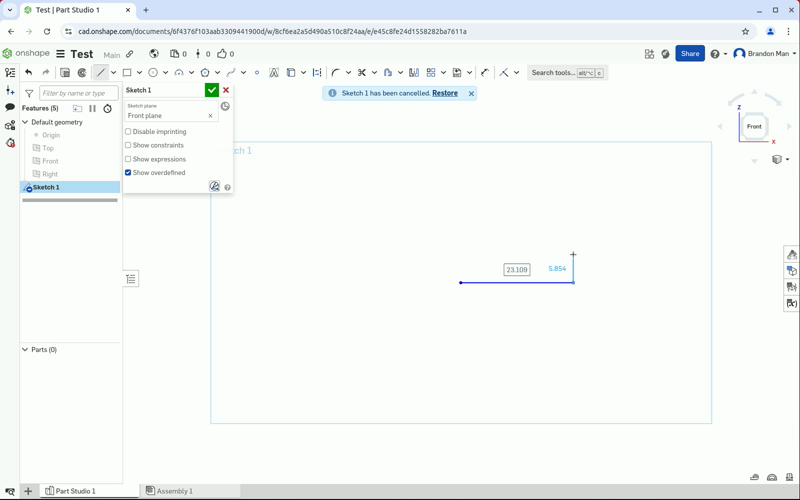
key_up(shift)
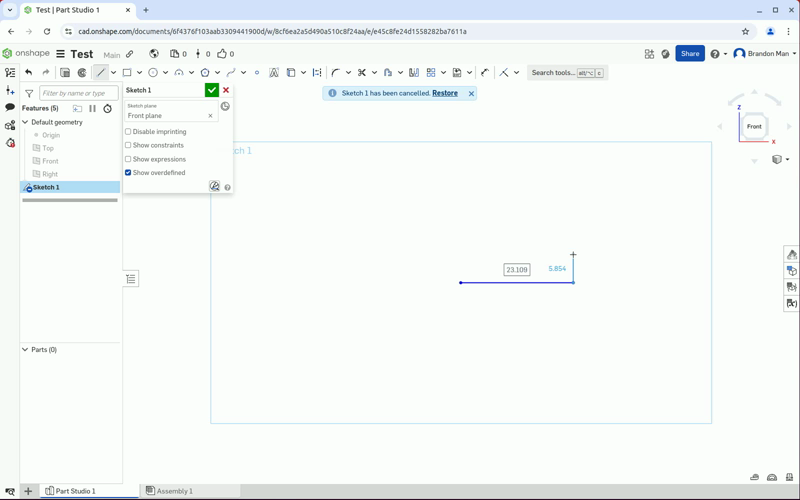
key_down(shift)
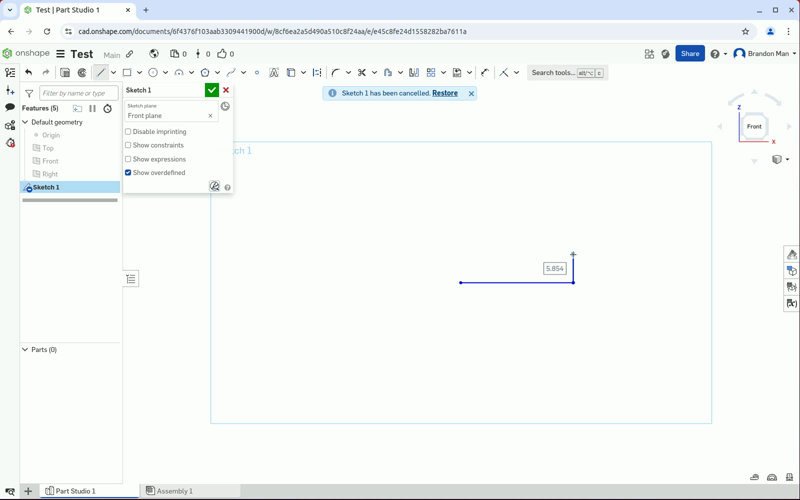
mouse_move(589, 254)
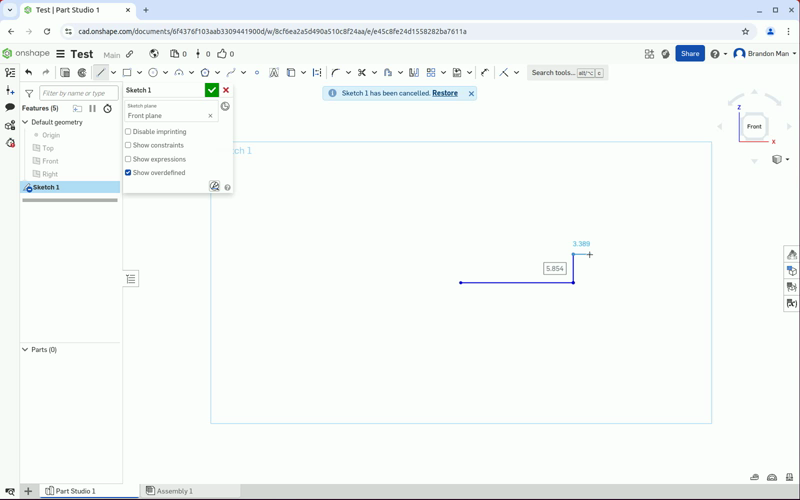
mouse_move(525, 254)
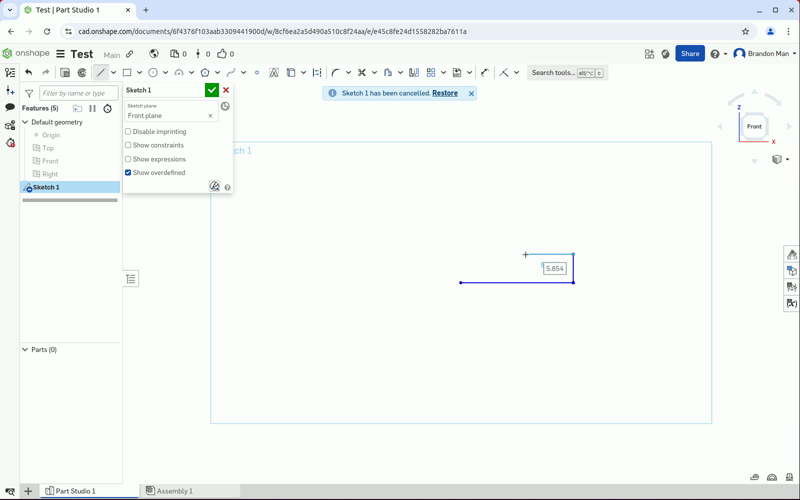
click(525, 254)
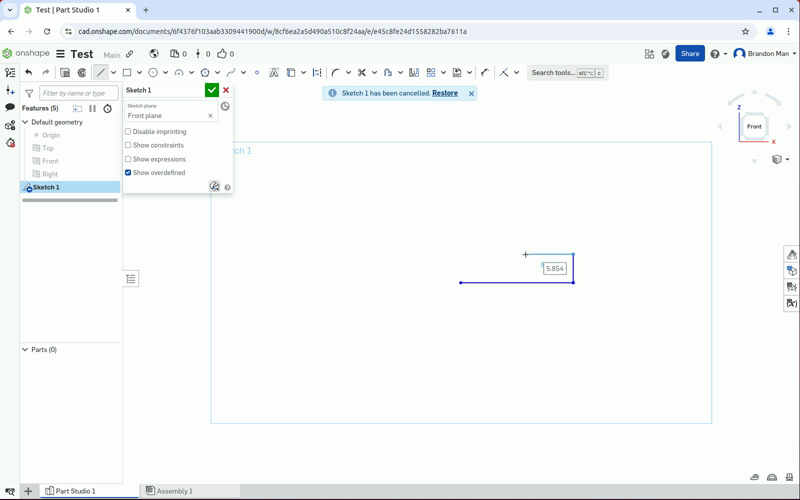
key_up(shift)
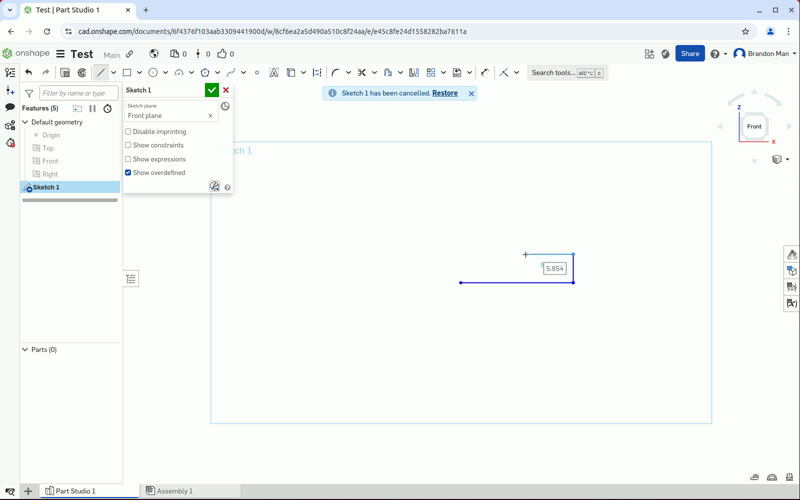
key_down(shift)
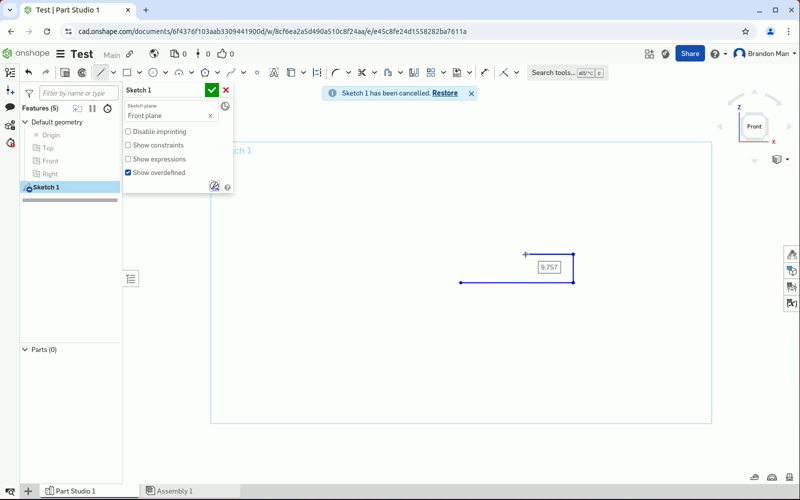
mouse_move(555, 254)
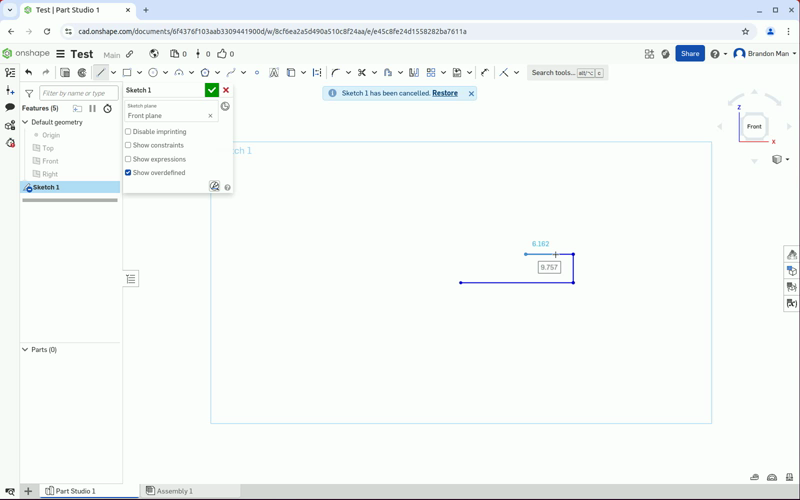
mouse_move(517, 245)
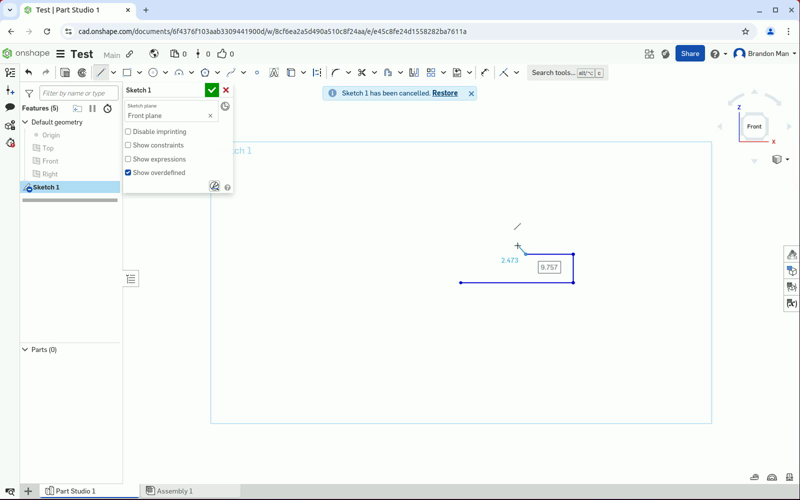
click(517, 245)
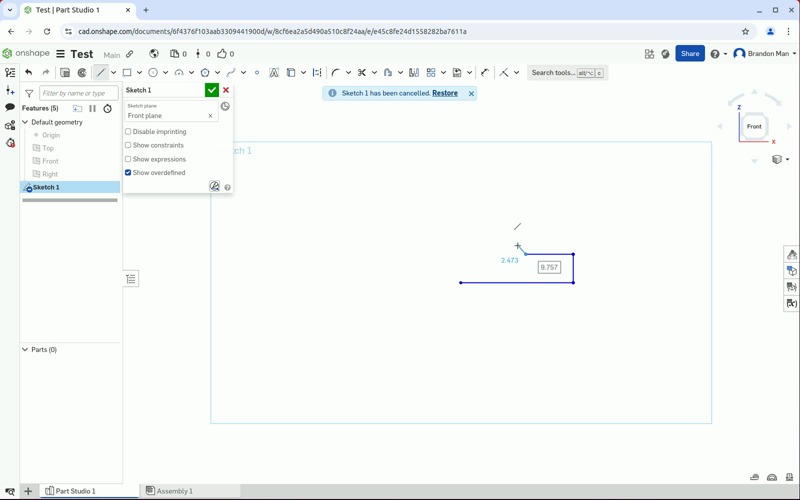
key_up(shift)
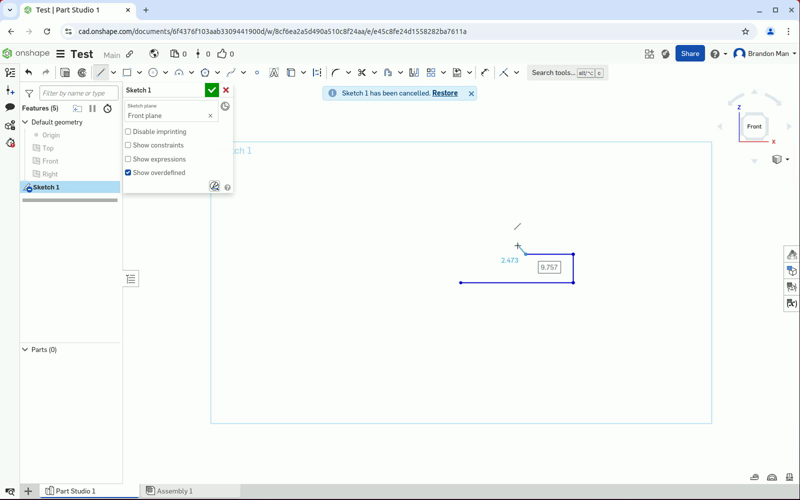
key_down(shift)
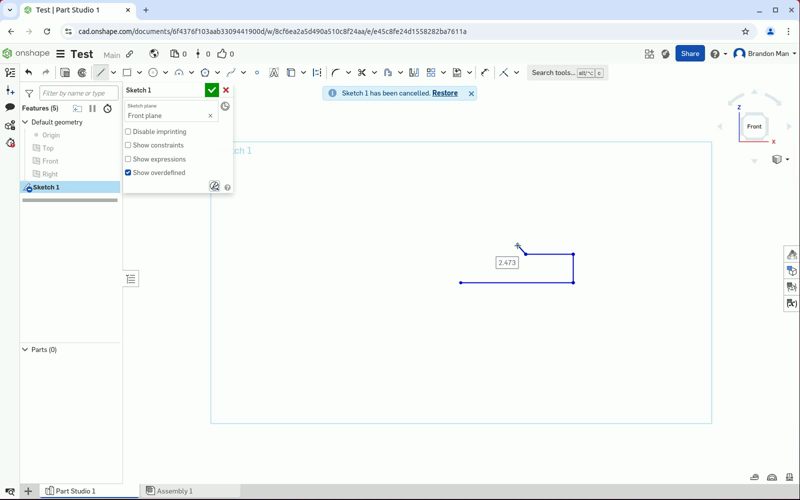
mouse_move(547, 245)
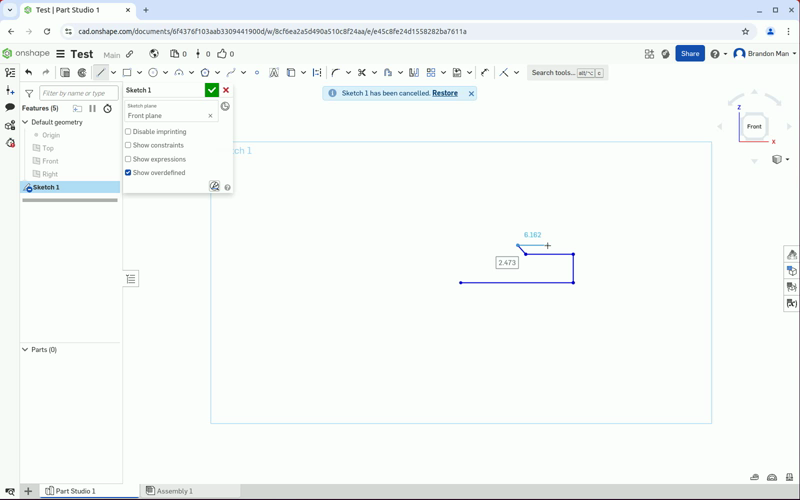
mouse_move(498, 245)
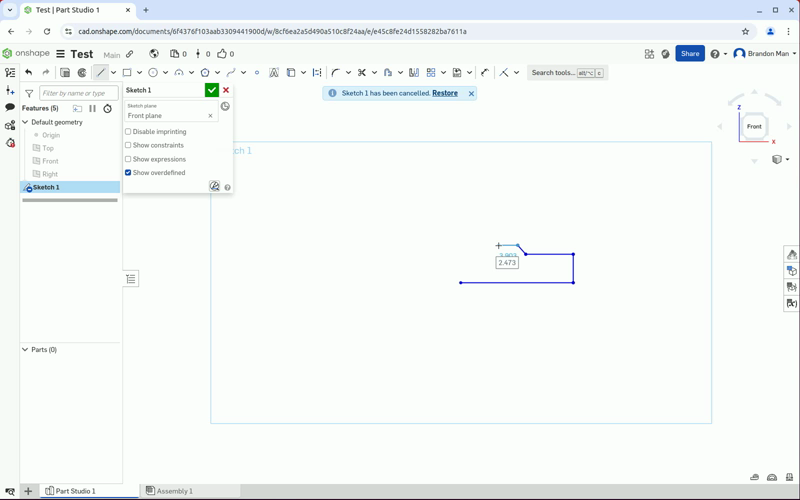
click(498, 245)
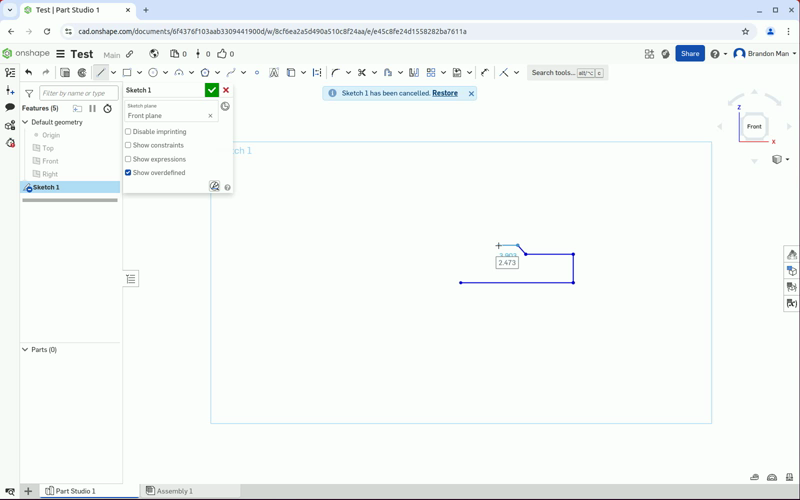
key_up(shift)
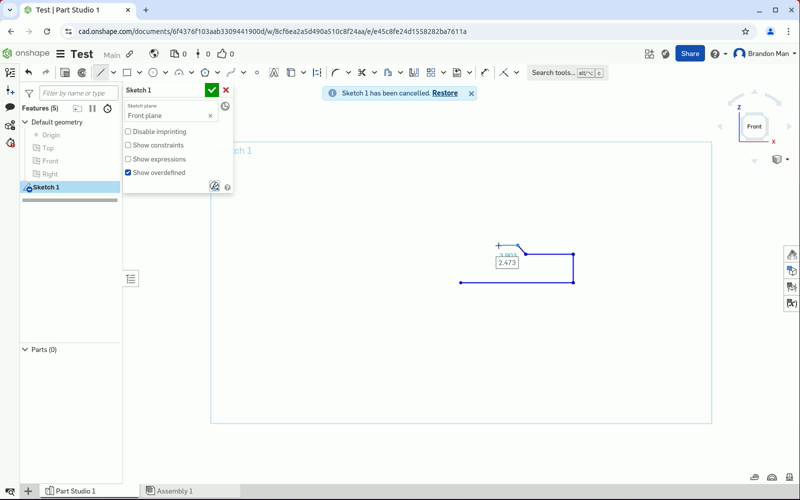
key_down(shift)
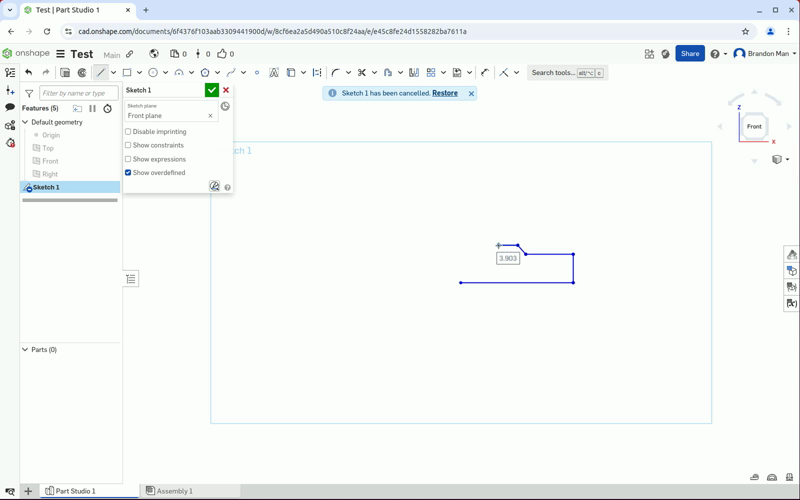
mouse_move(528, 245)
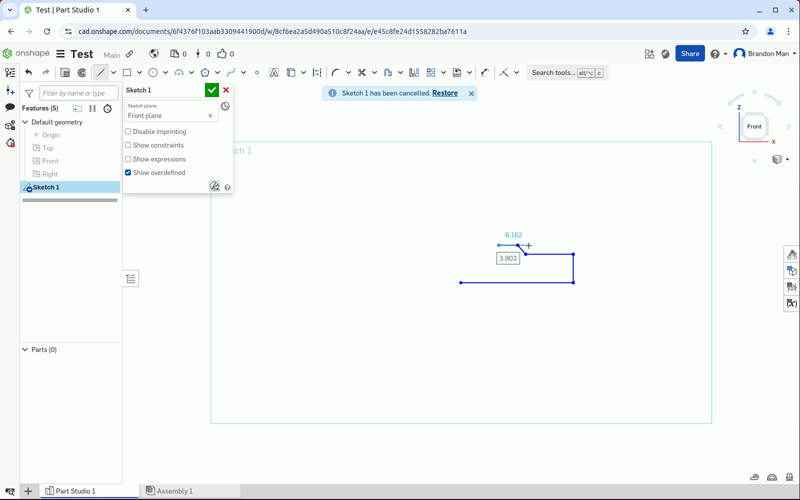
mouse_move(498, 254)
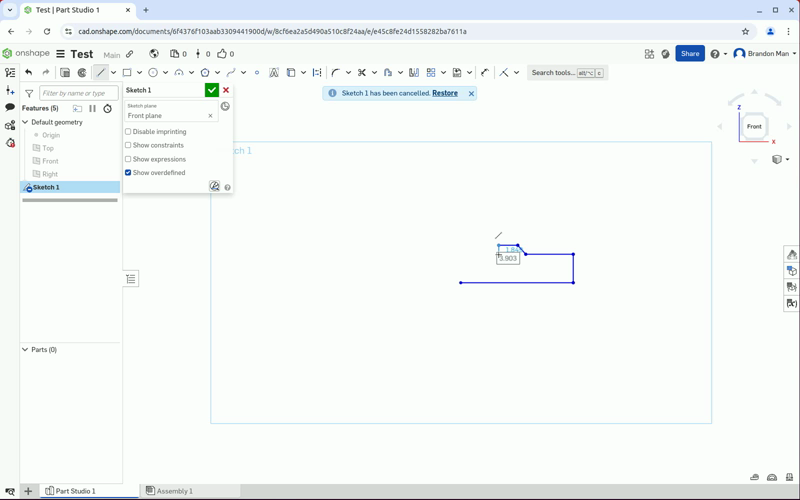
click(498, 254)
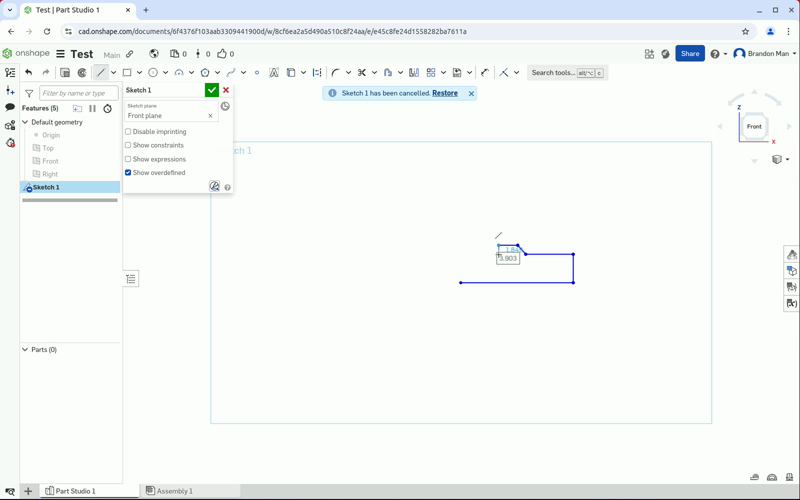
key_up(shift)
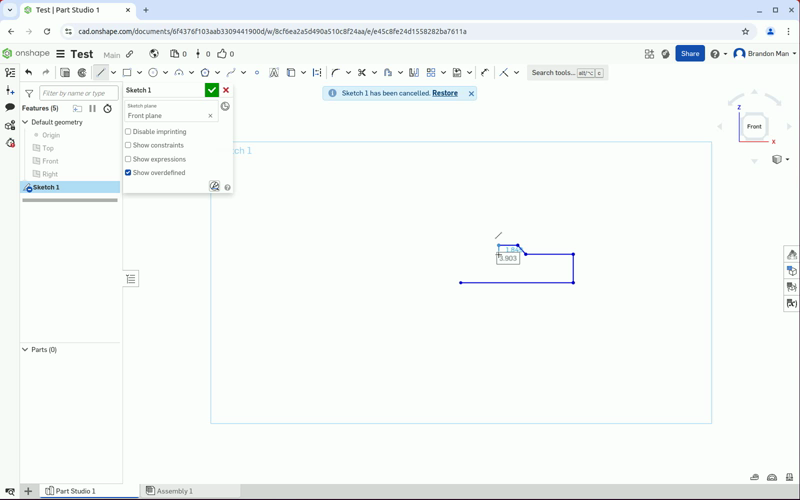
key_down(shift)
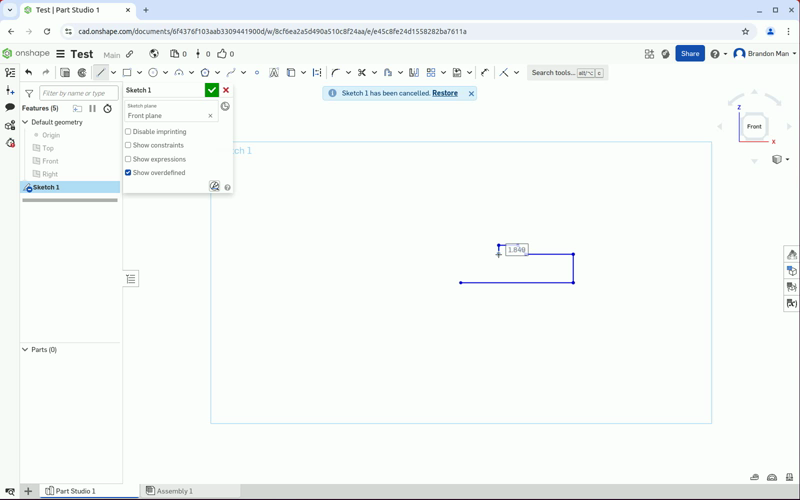
mouse_move(528, 254)
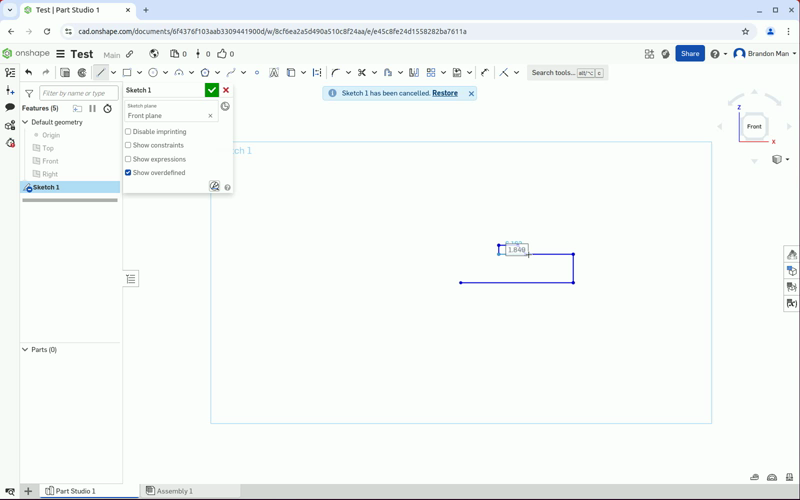
mouse_move(508, 254)
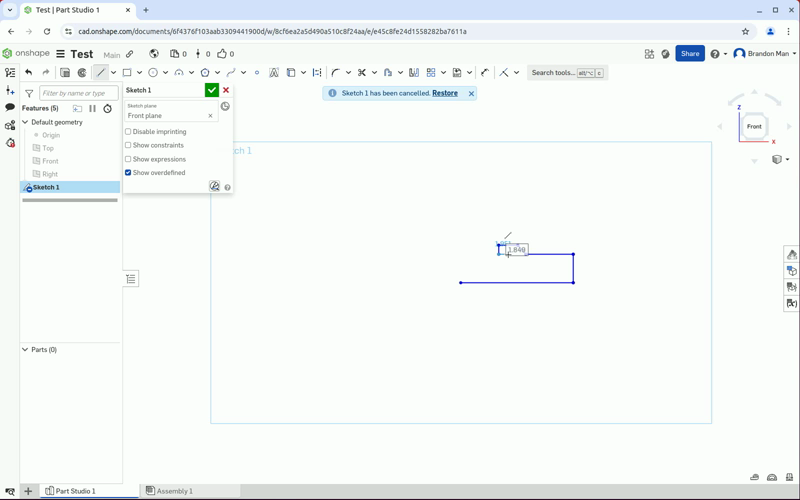
click(508, 254)
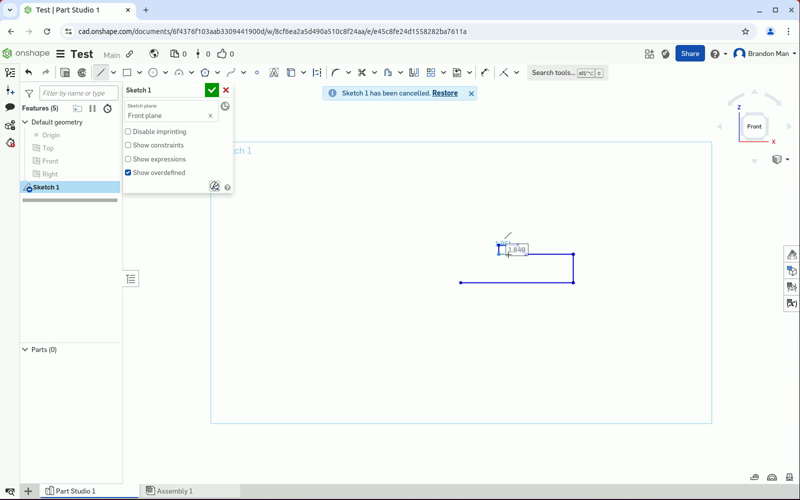
key_up(shift)
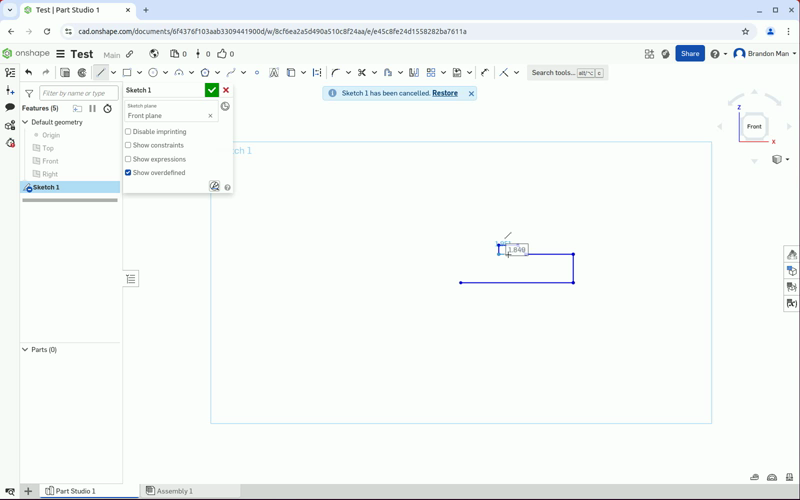
key_down(shift)
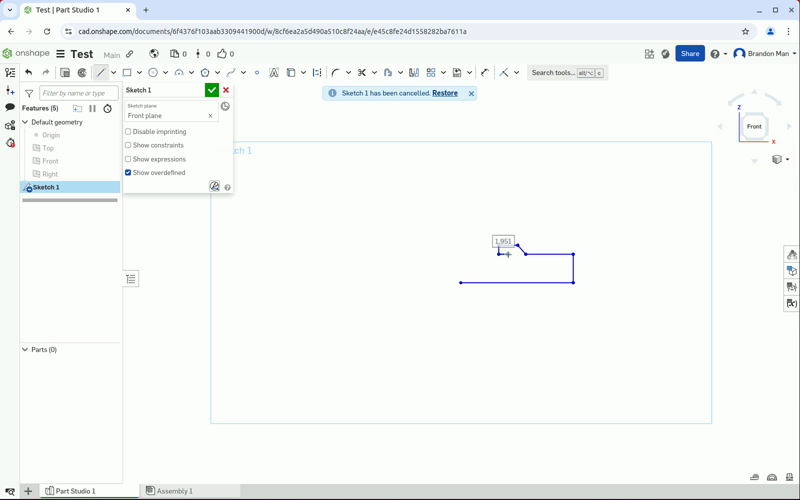
mouse_move(538, 254)
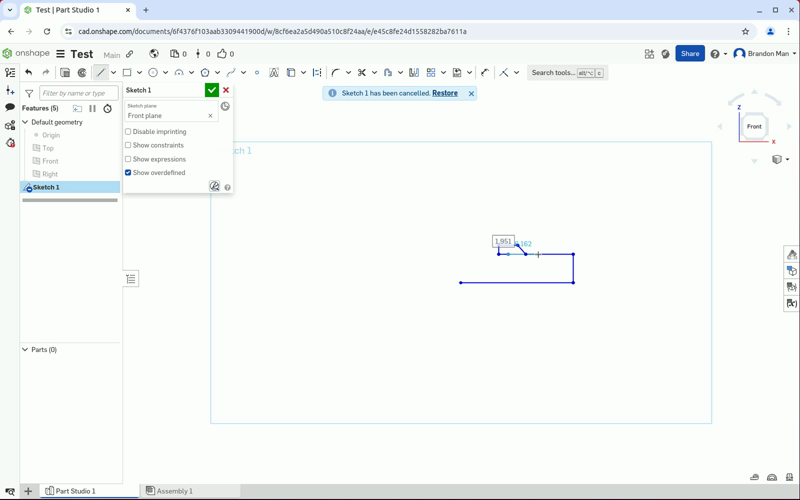
mouse_move(508, 264)
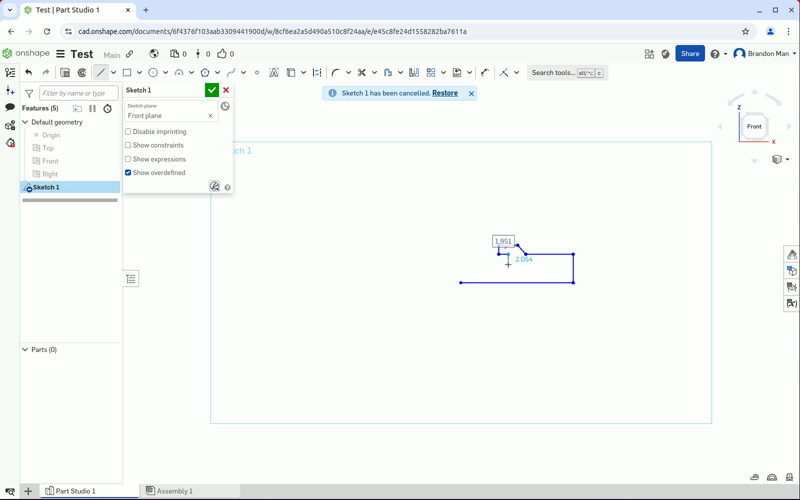
click(508, 264)
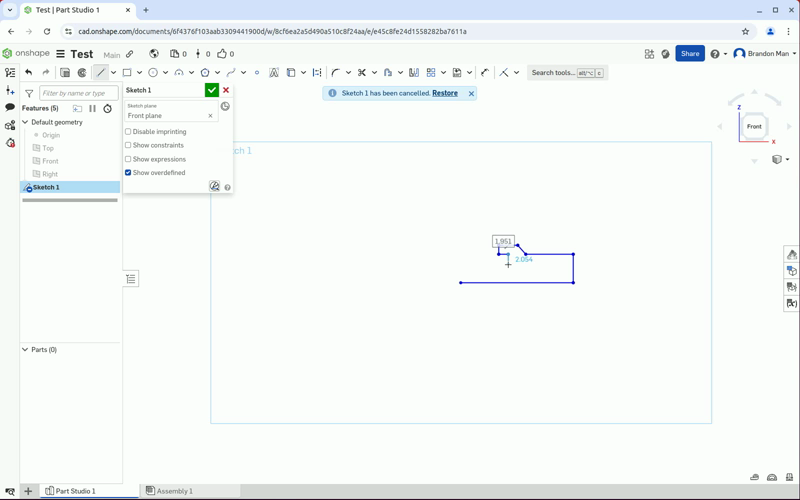
key_up(shift)
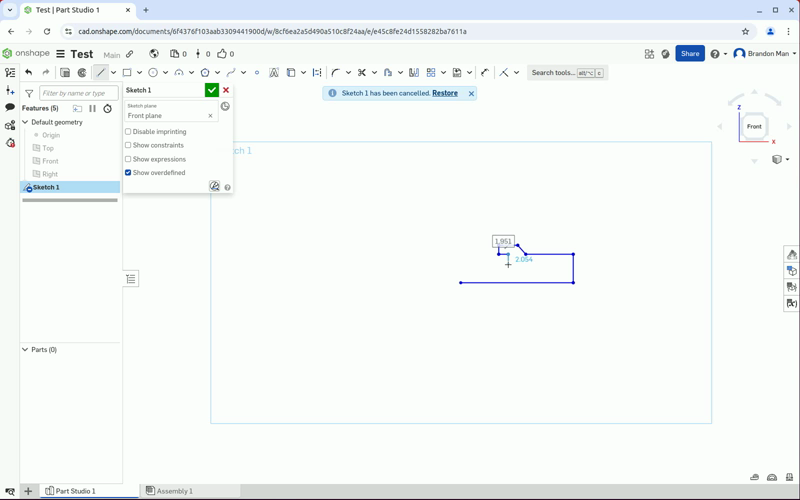
key_down(shift)
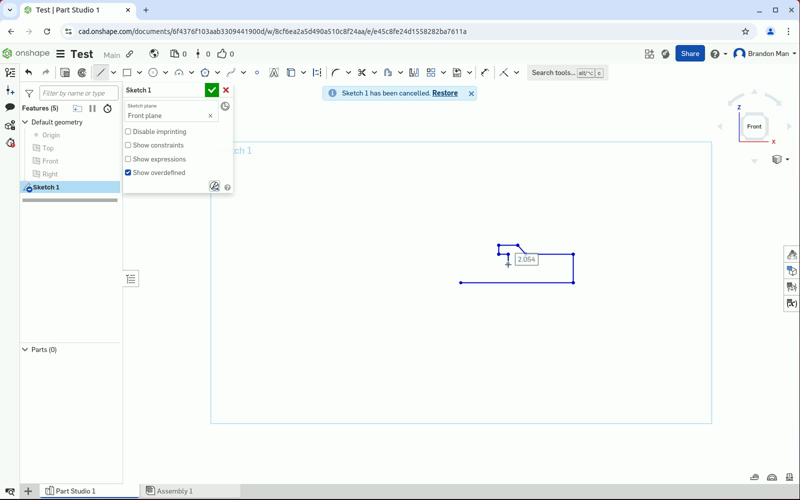
mouse_move(538, 264)
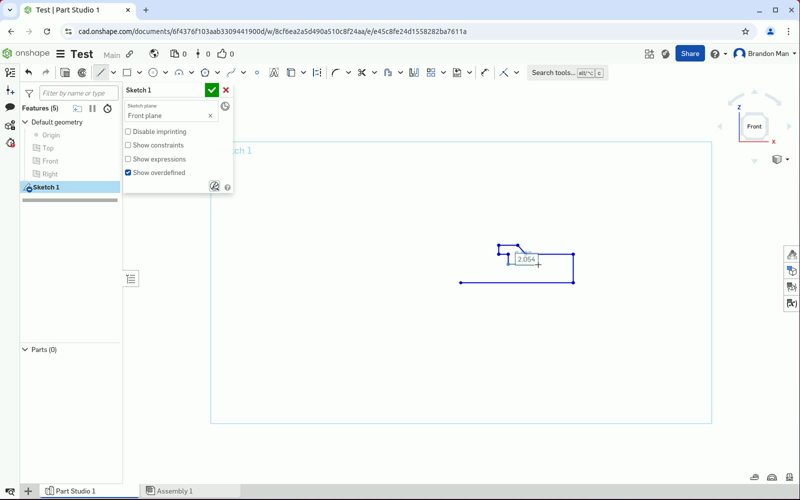
mouse_move(470, 264)
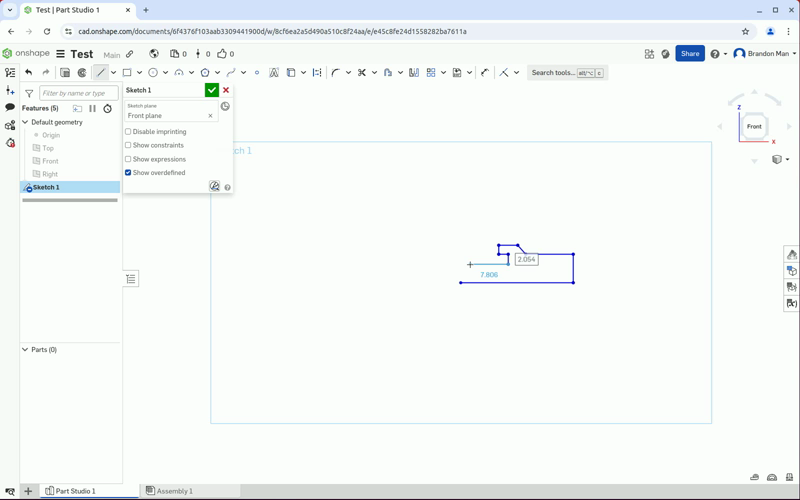
click(470, 264)
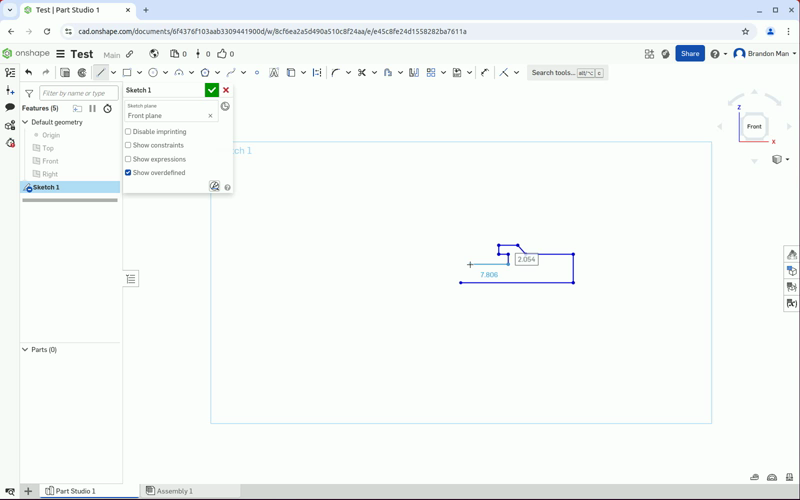
key_up(shift)
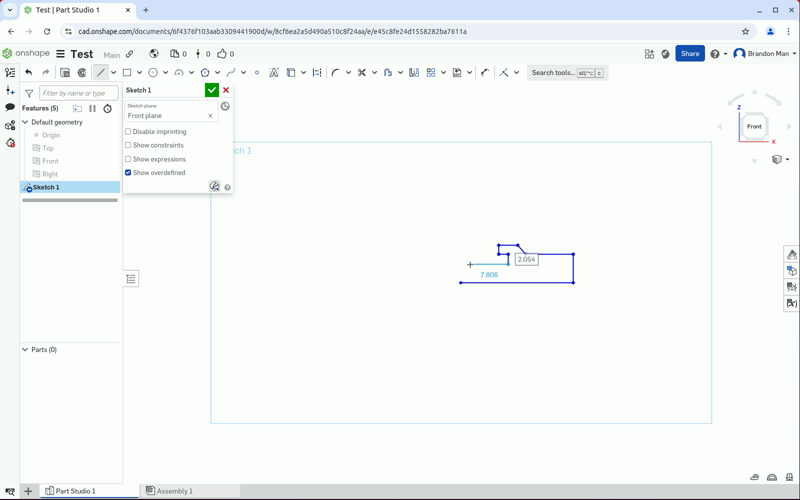
key_down(shift)
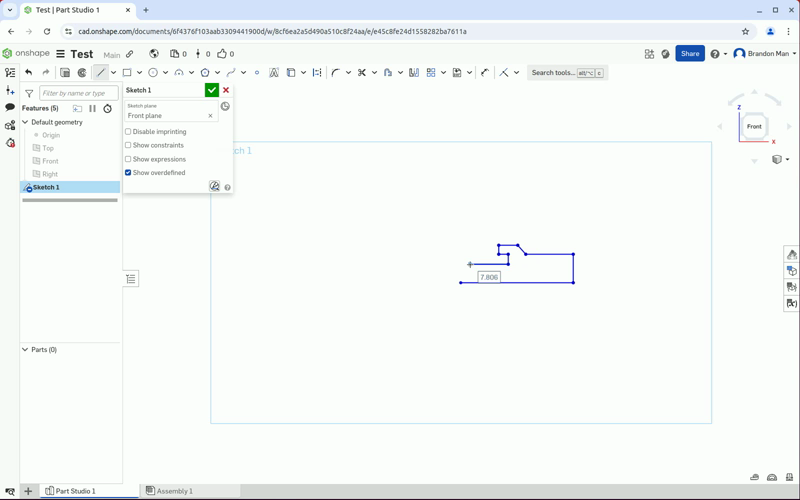
mouse_move(500, 264)
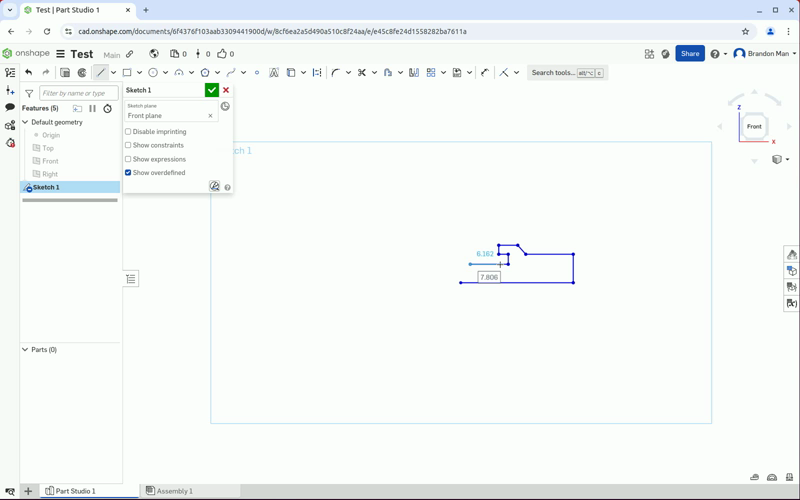
mouse_move(470, 254)
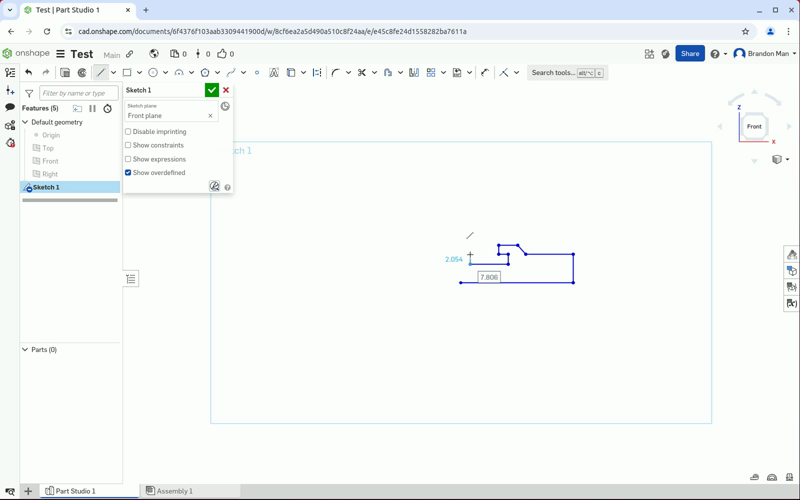
click(470, 254)
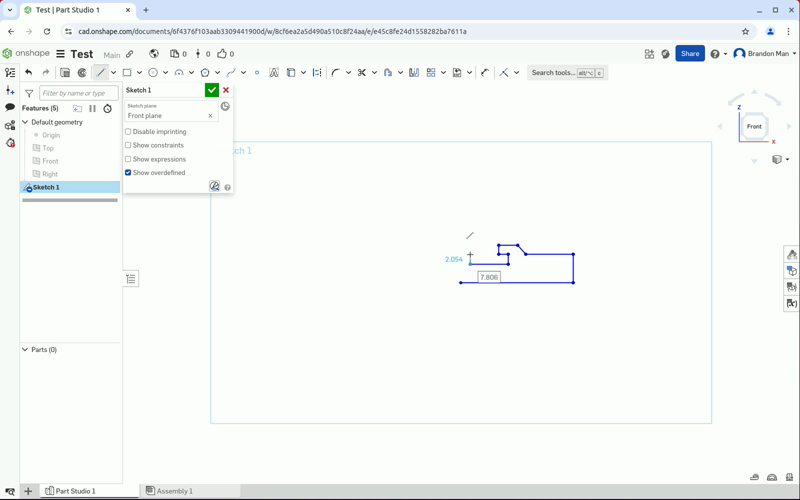
key_up(shift)
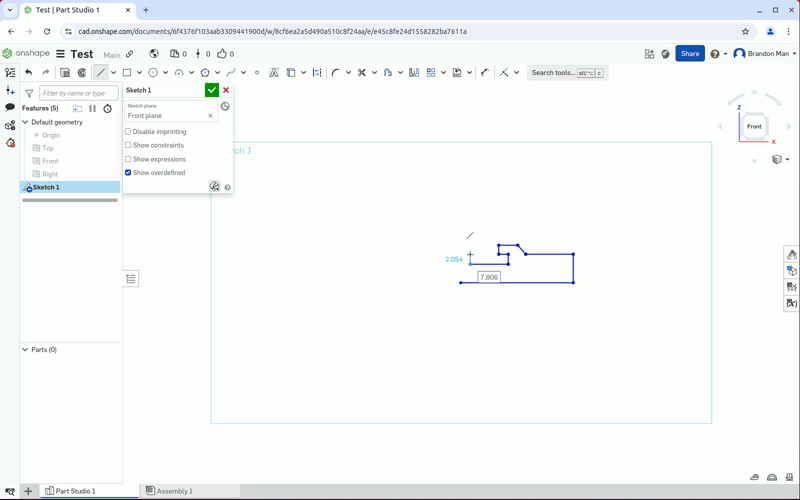
key_down(shift)
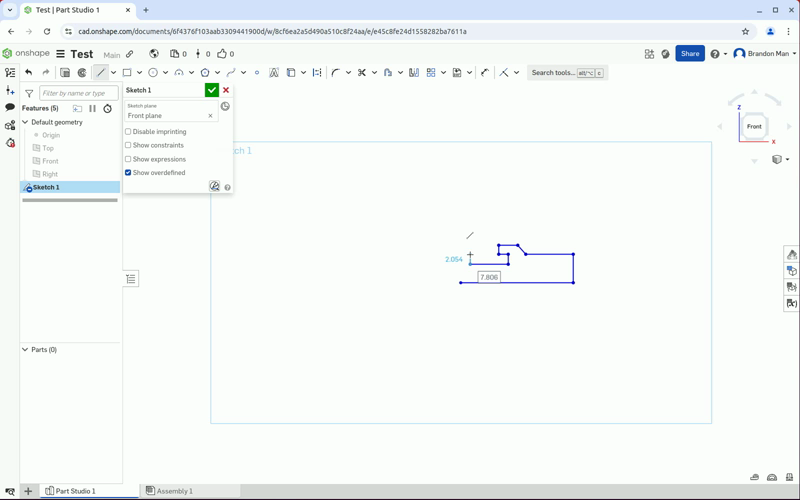
mouse_move(500, 254)
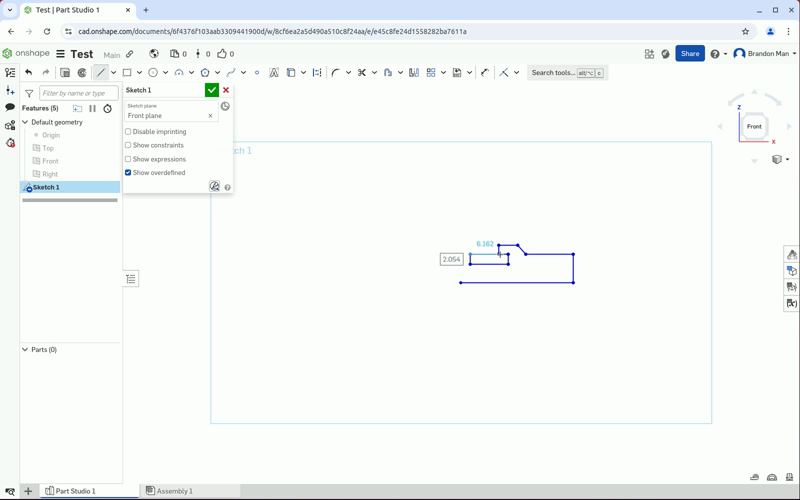
mouse_move(479, 254)
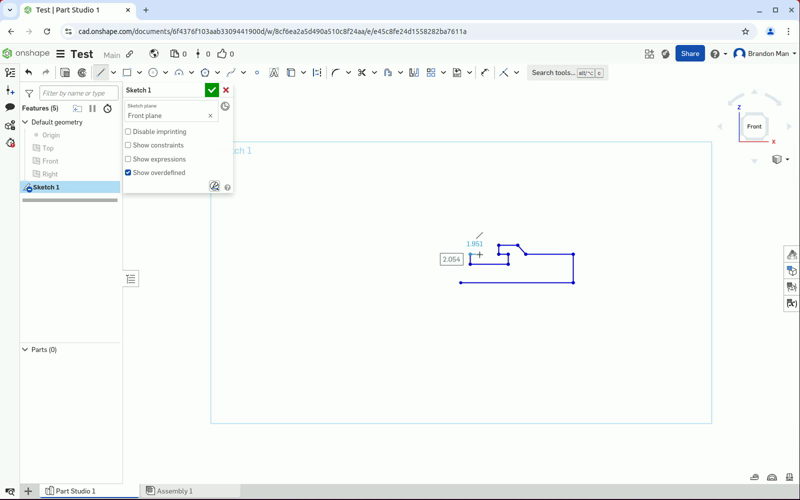
click(479, 254)
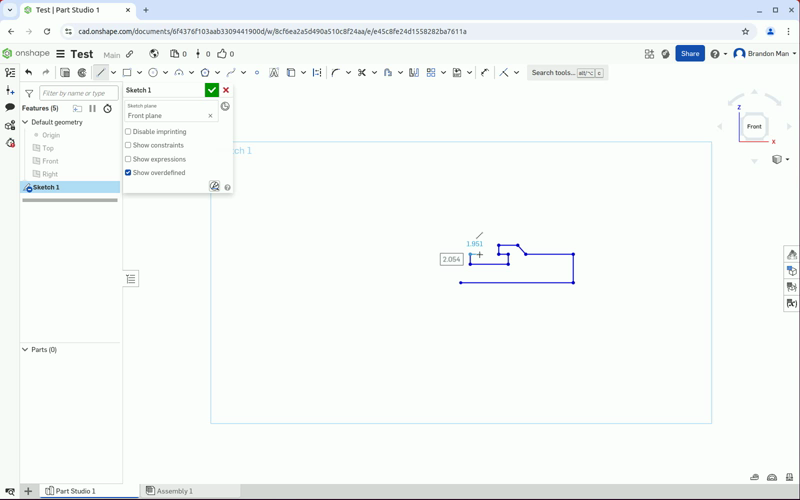
key_up(shift)
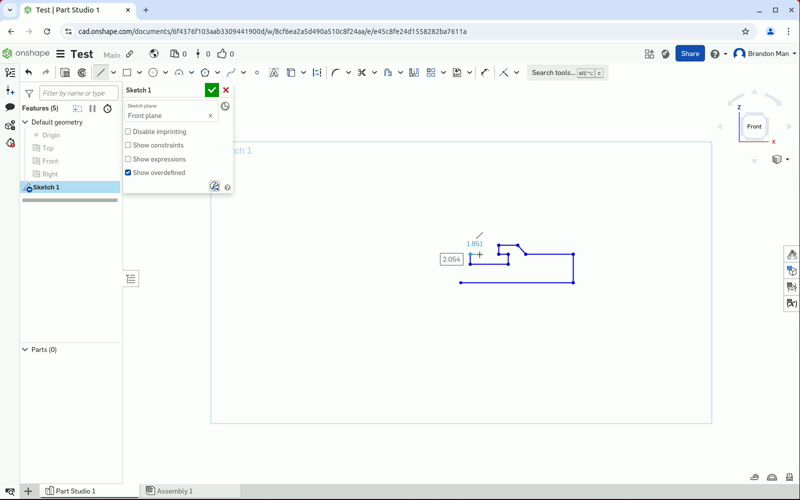
key_down(shift)
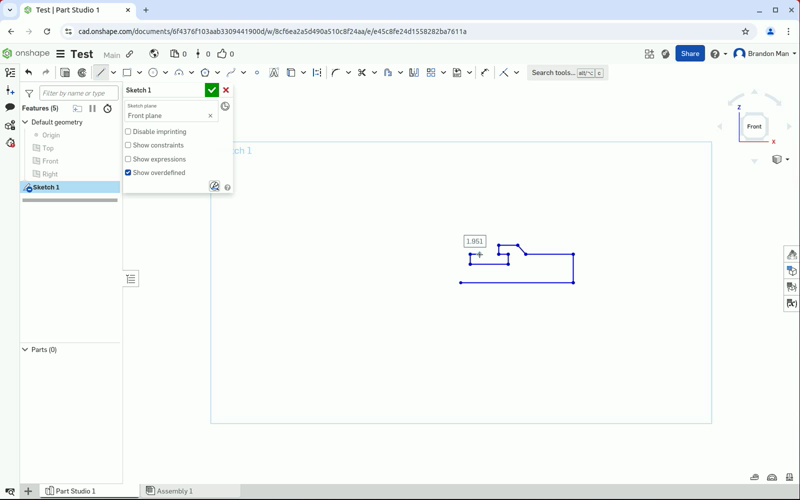
mouse_move(509, 254)
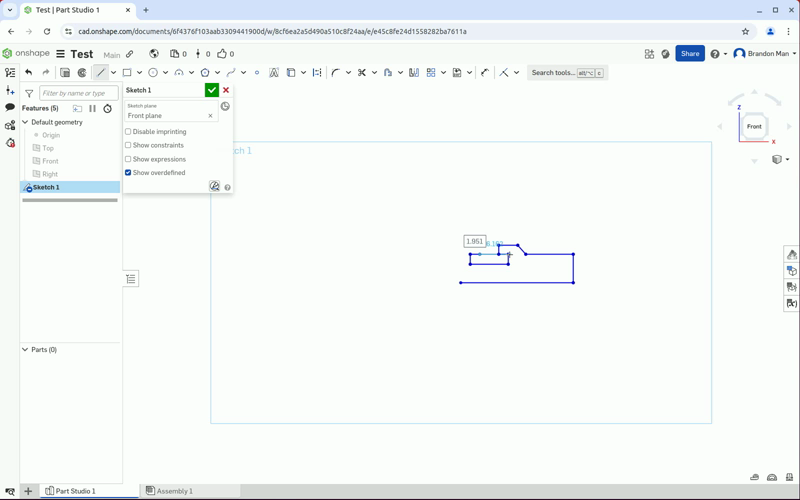
mouse_move(479, 245)
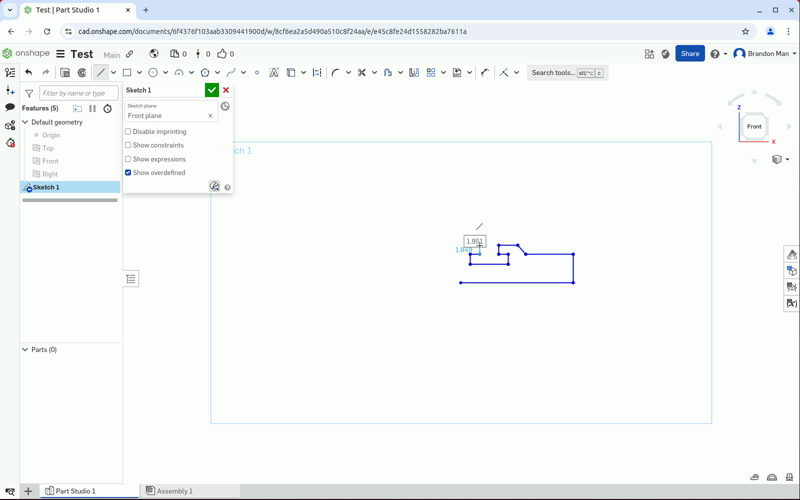
click(479, 245)
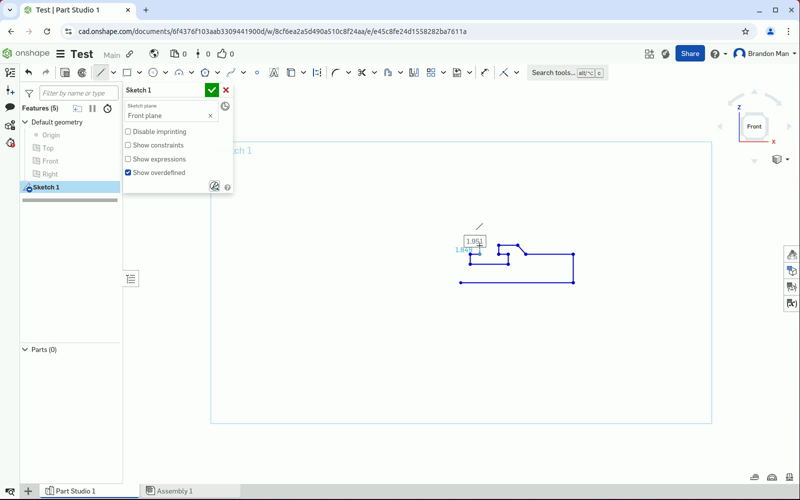
key_up(shift)
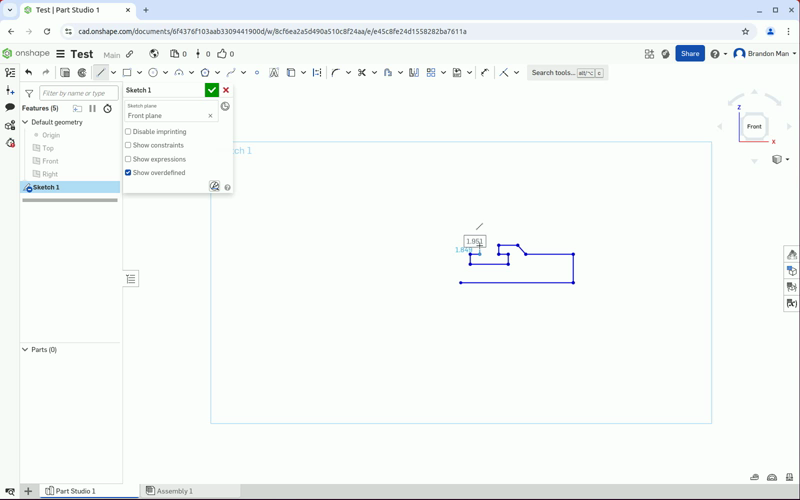
key_down(shift)
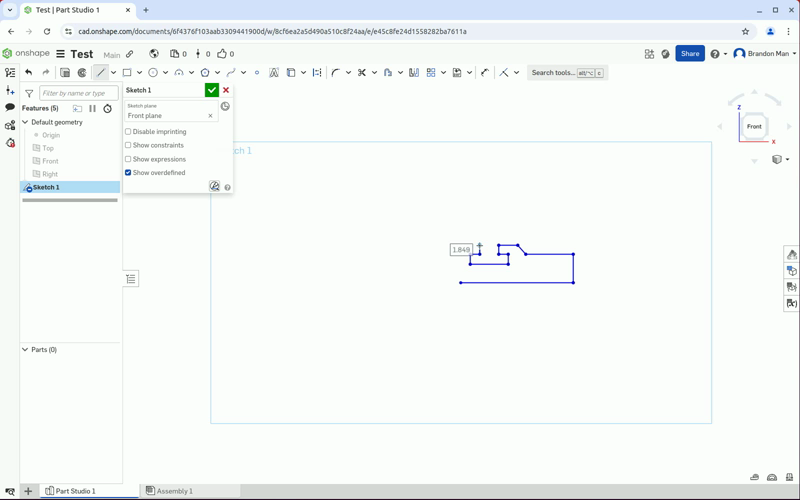
mouse_move(509, 245)
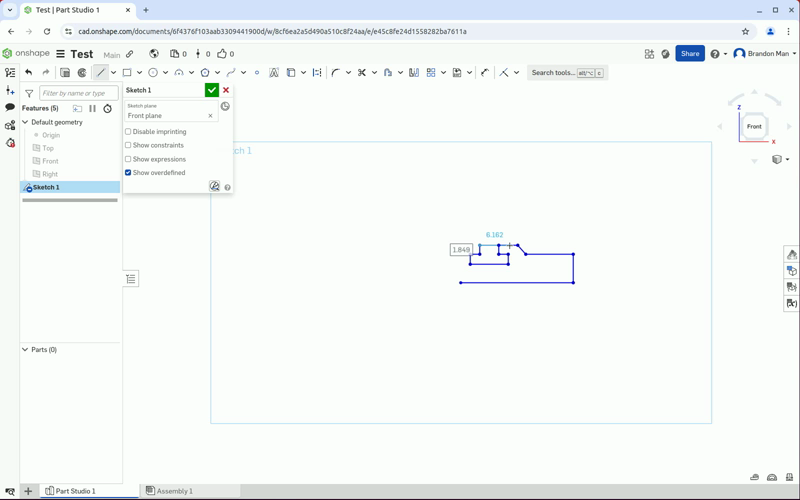
mouse_move(460, 245)
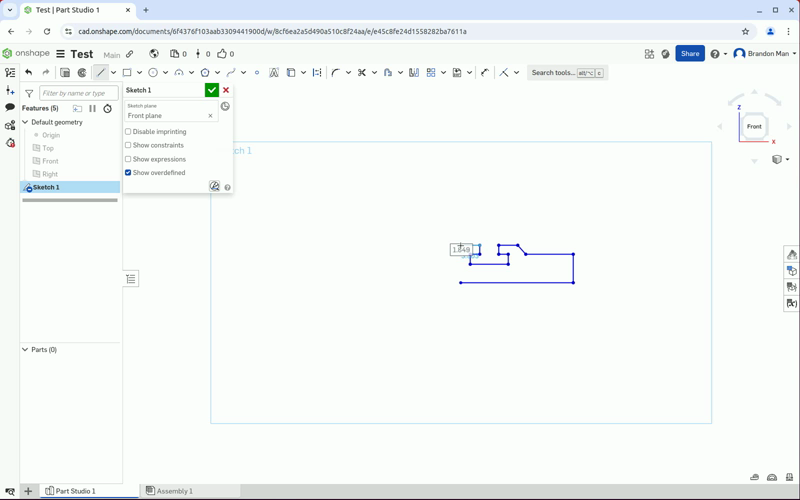
click(460, 245)
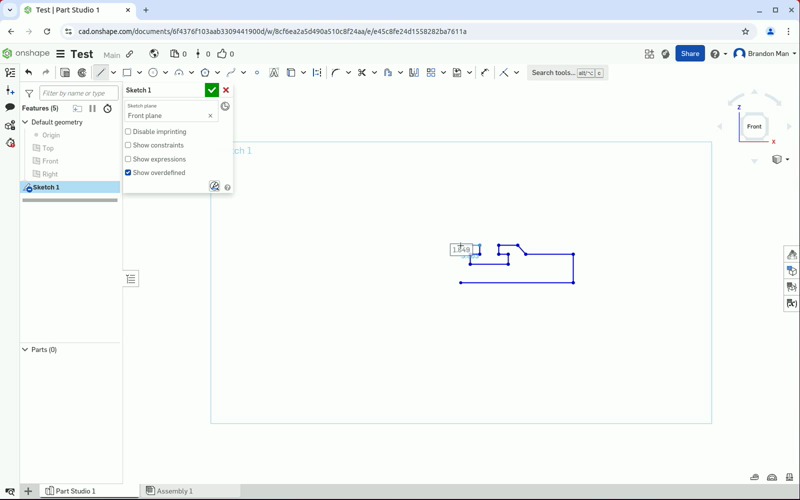
key_up(shift)
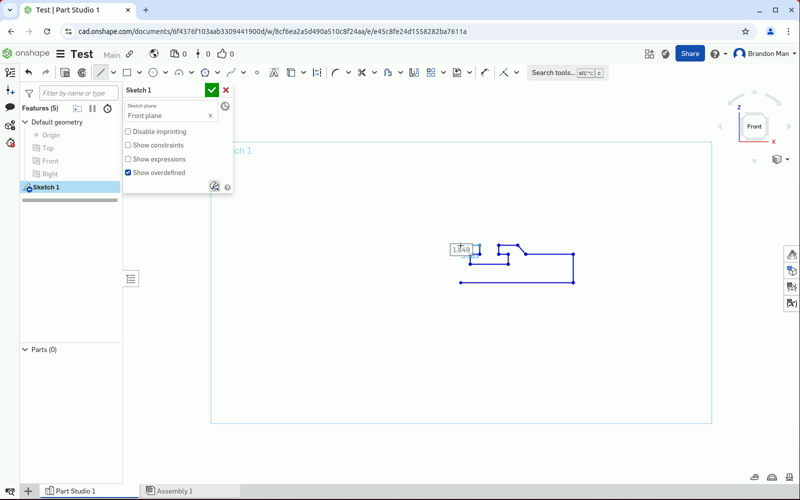
mouse_move(490, 245)
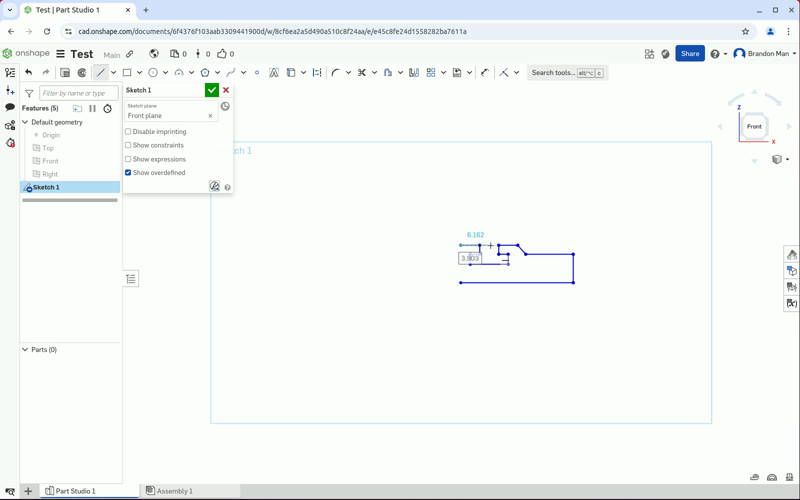
key_down(shift)
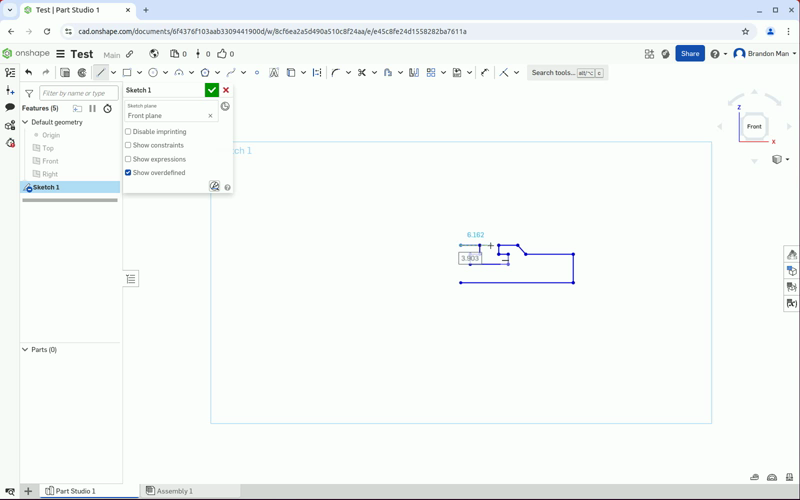
mouse_move(460, 282)
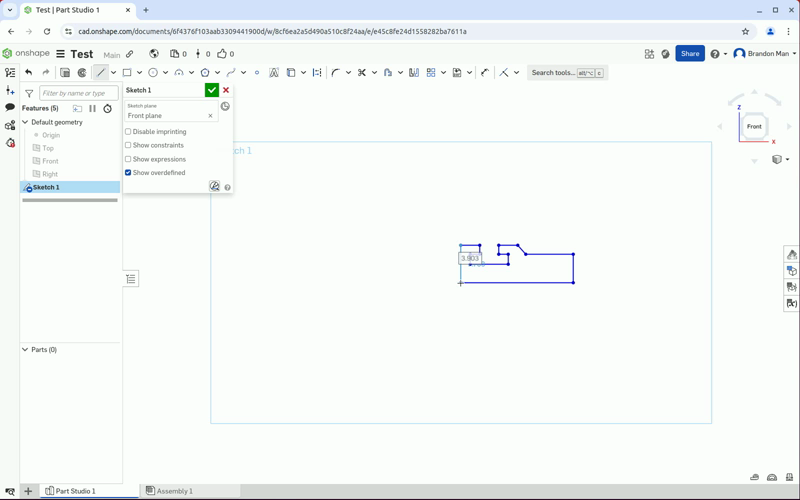
key_up(shift)
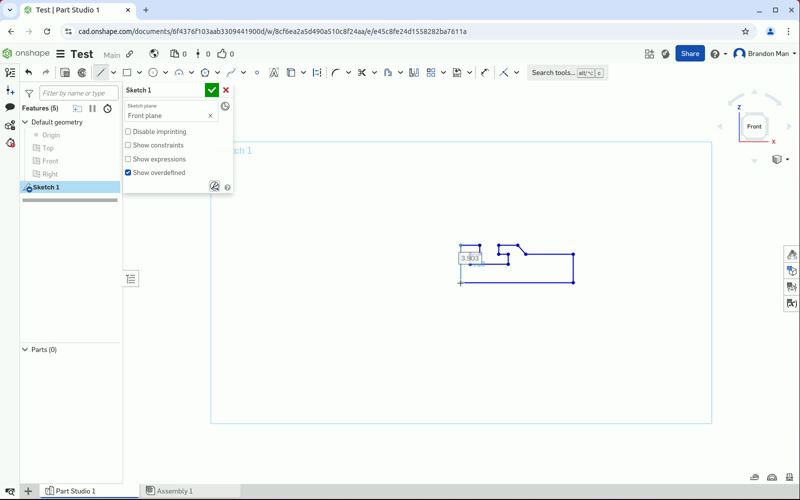
click(460, 282)
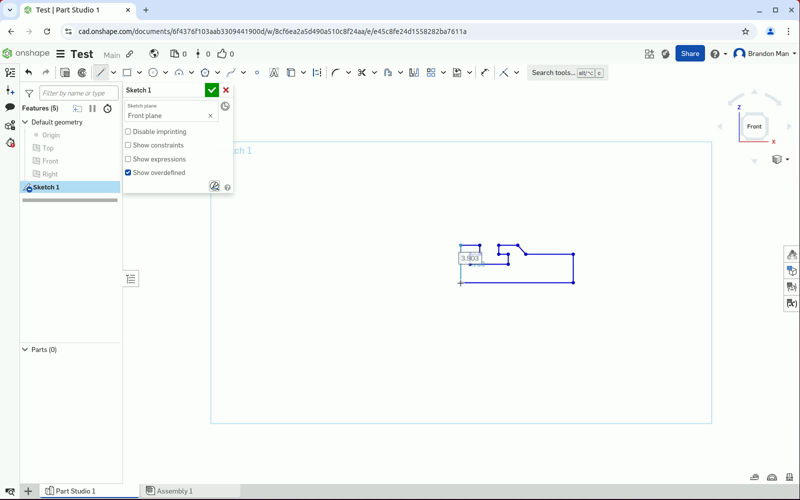
key(esc)
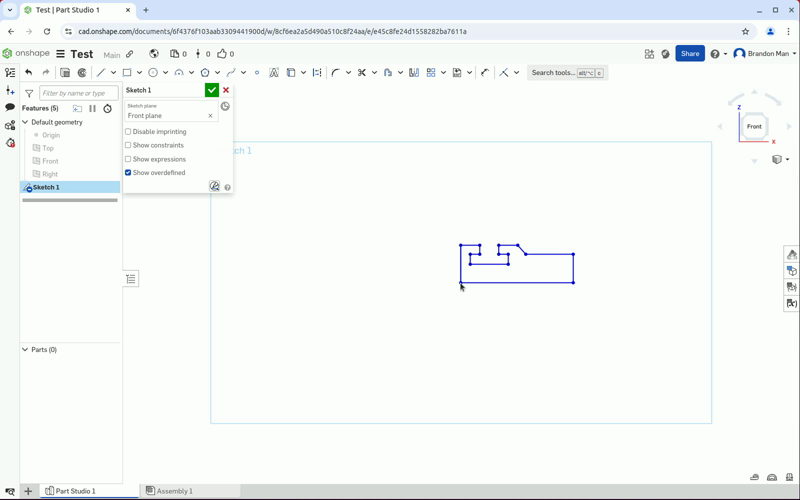
mouse_move(540, 278)
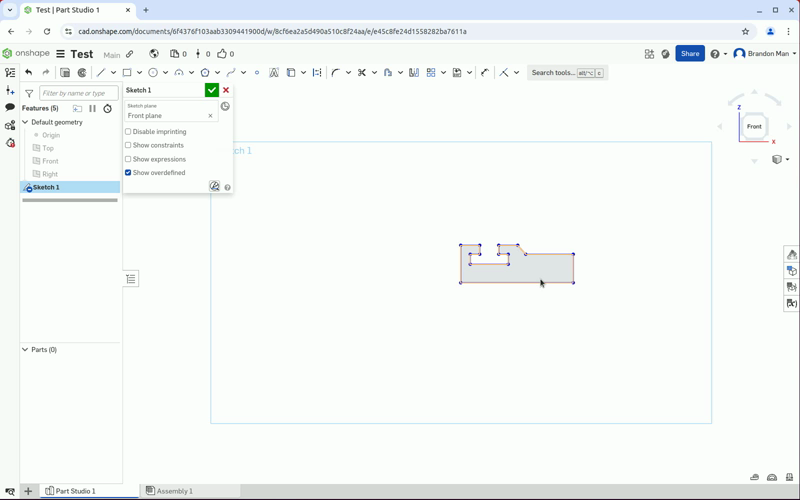
click(540, 278)
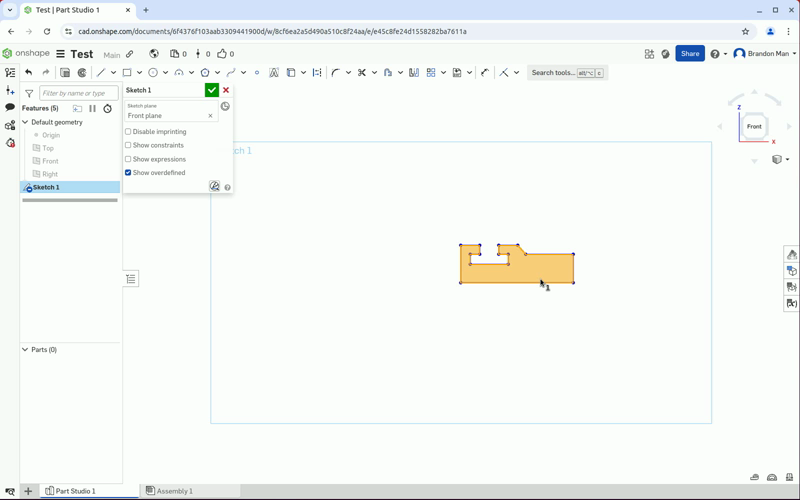
mouse_move(73, 352)
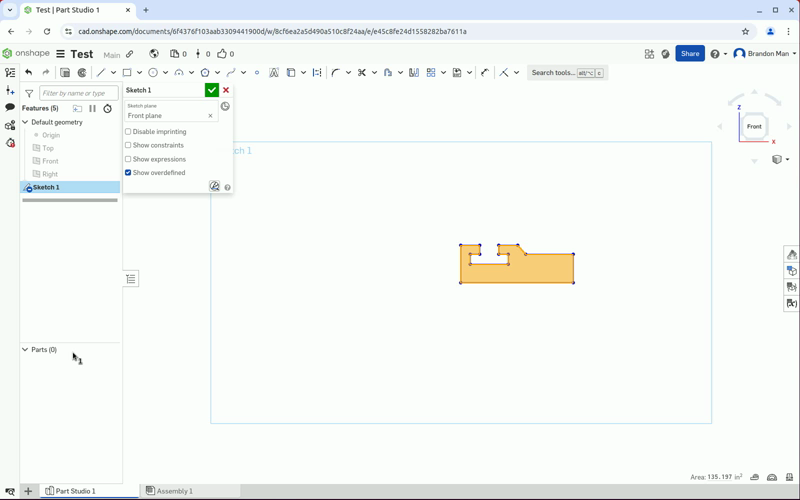
key(shift+y)
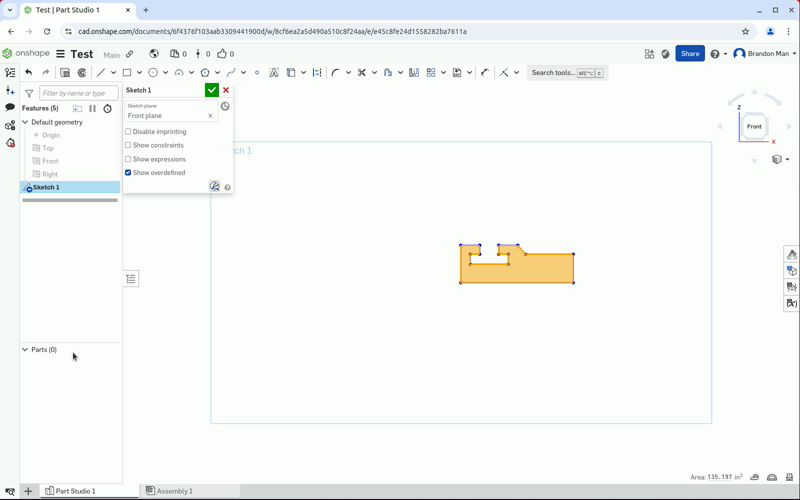
key(shift+e)
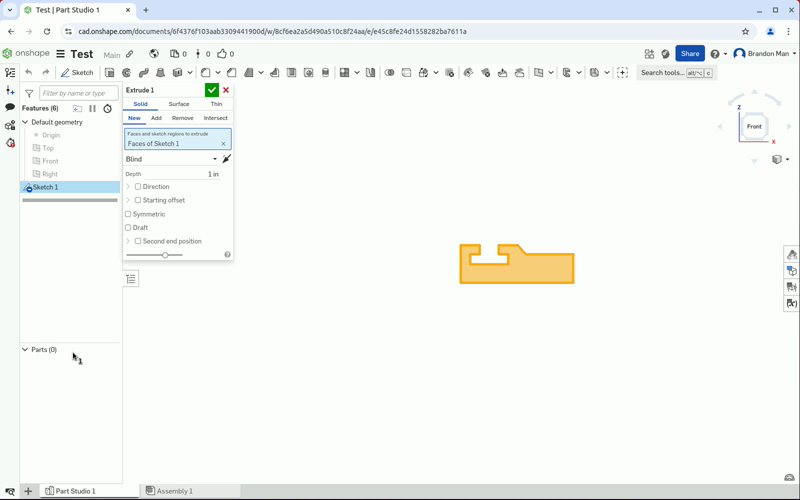
mouse_move(143, 106)
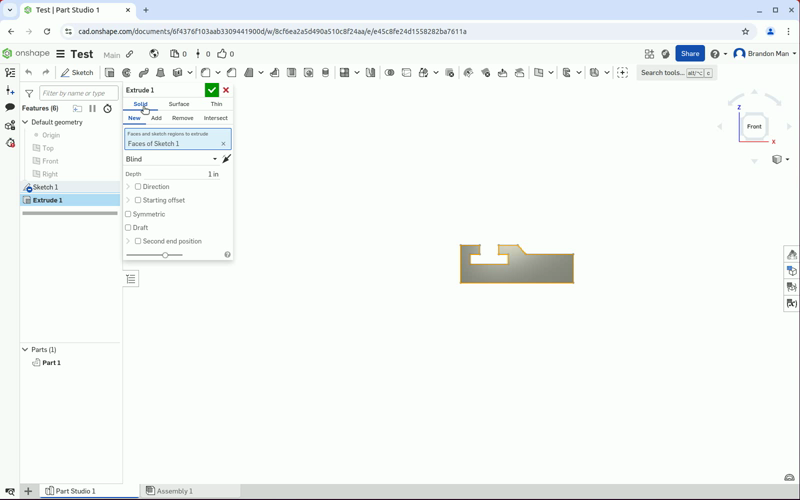
click(143, 106)
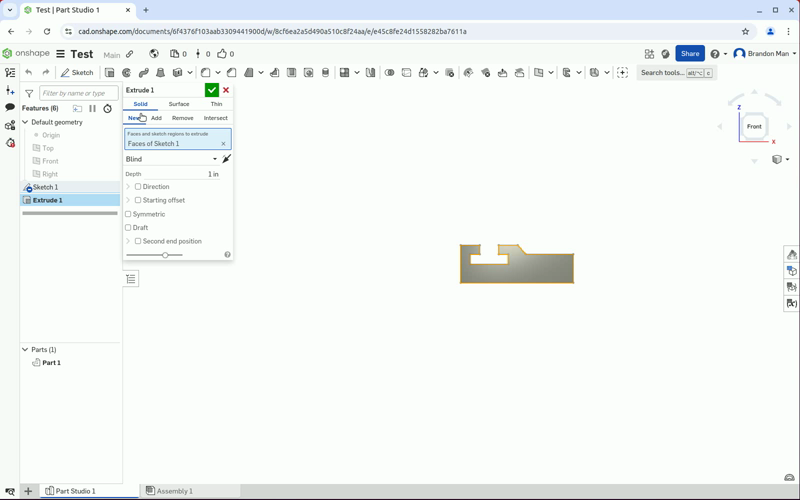
mouse_move(137, 120)
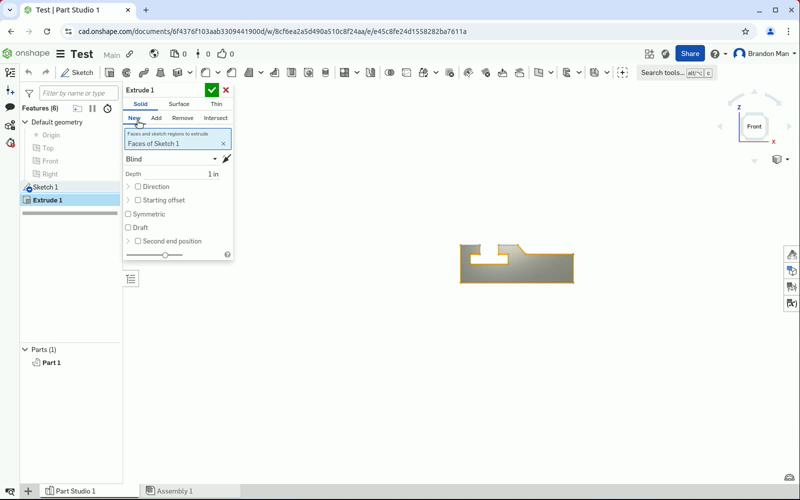
click(137, 120)
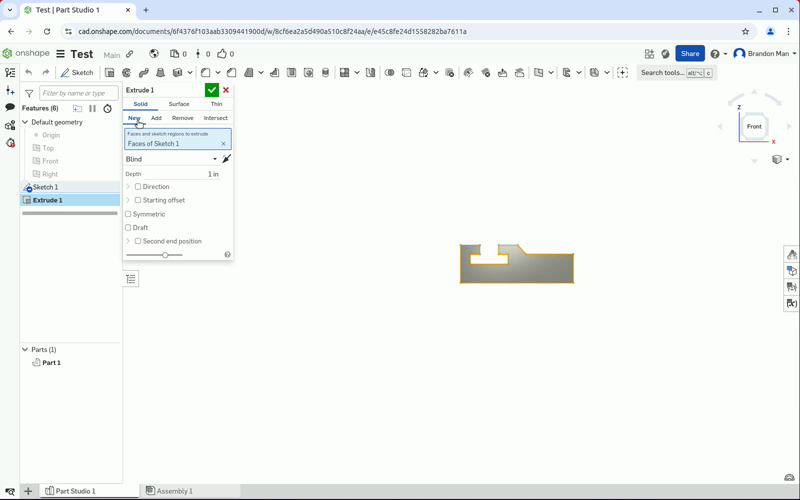
key(tab, 4)
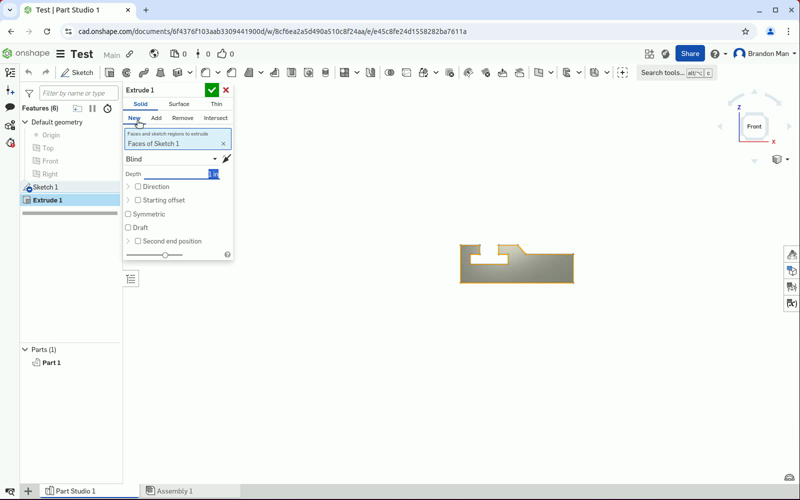
text(11.554)
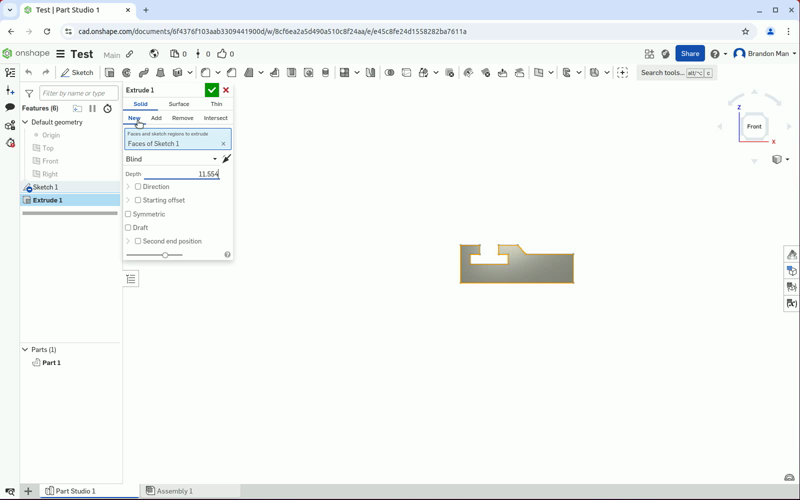
key(enter)
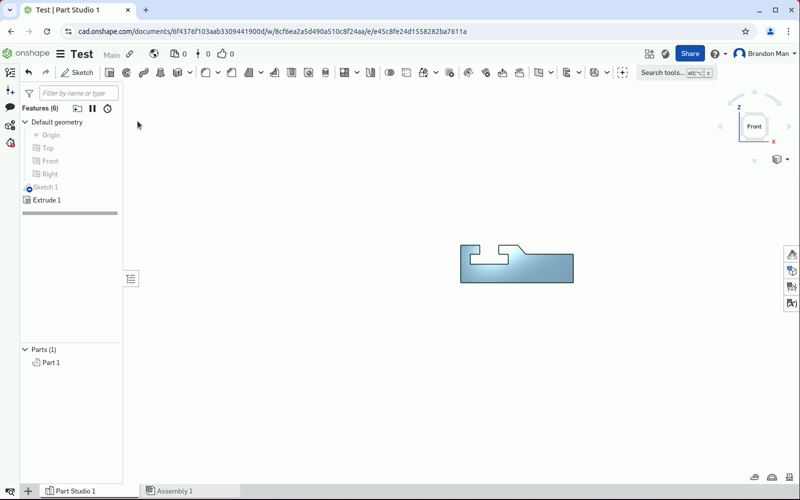
key(shift+h)
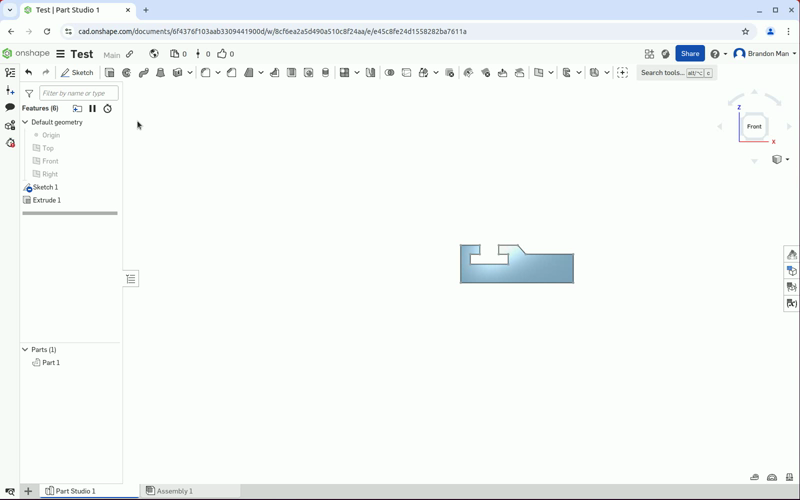
key(shift+h)
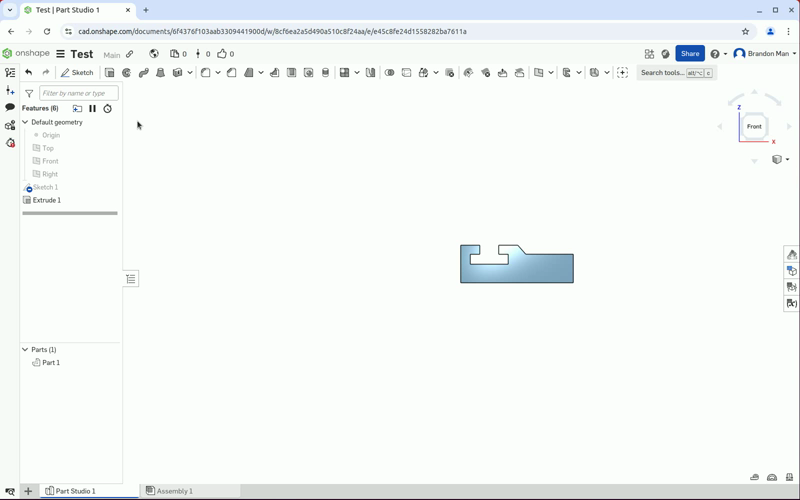
mouse_move(73, 189)
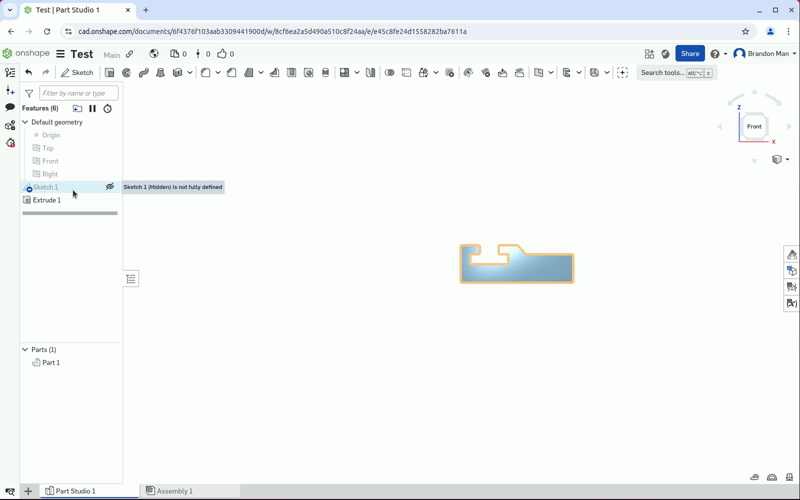
click(73, 189)
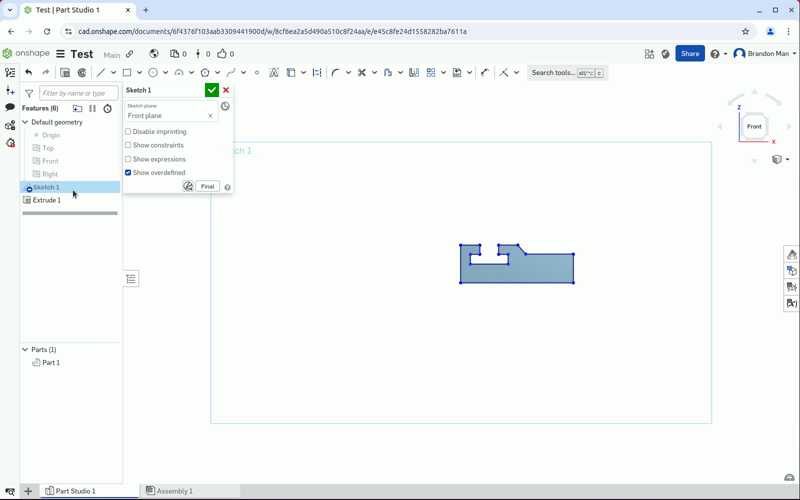
mouse_move(229, 92)
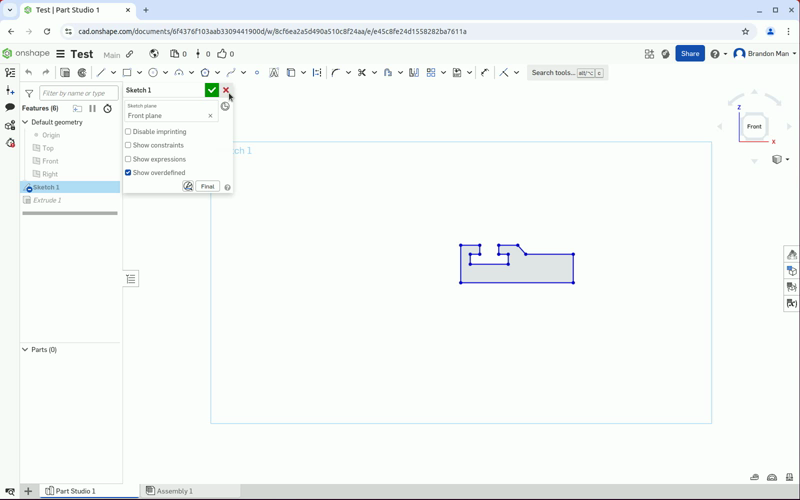
click(229, 92)
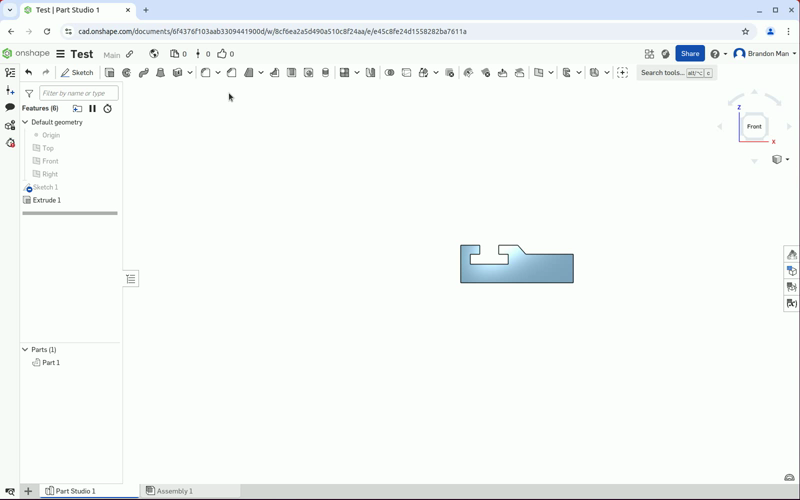
mouse_move(73, 352)
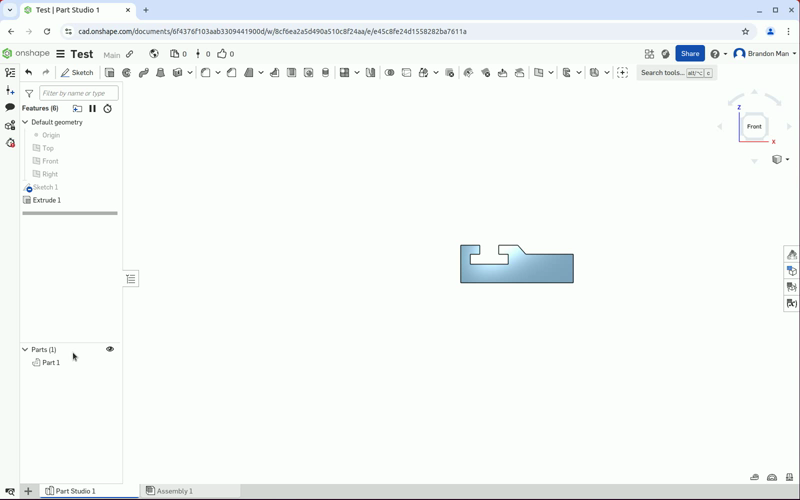
key(y)
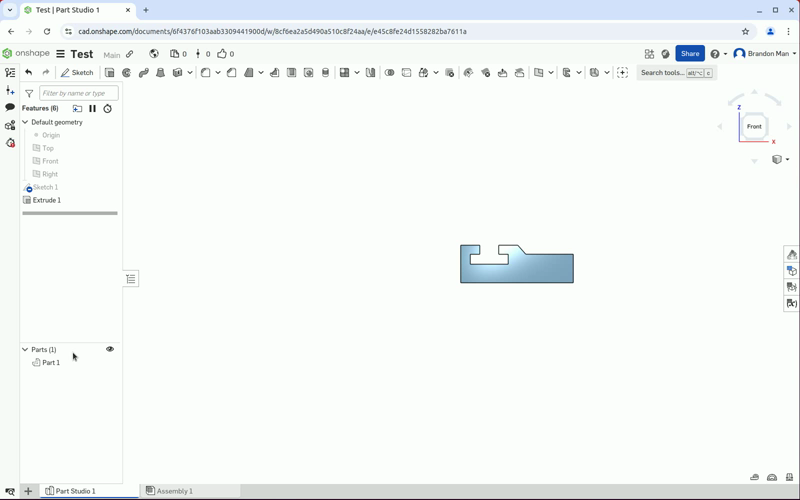
key(shift+p)
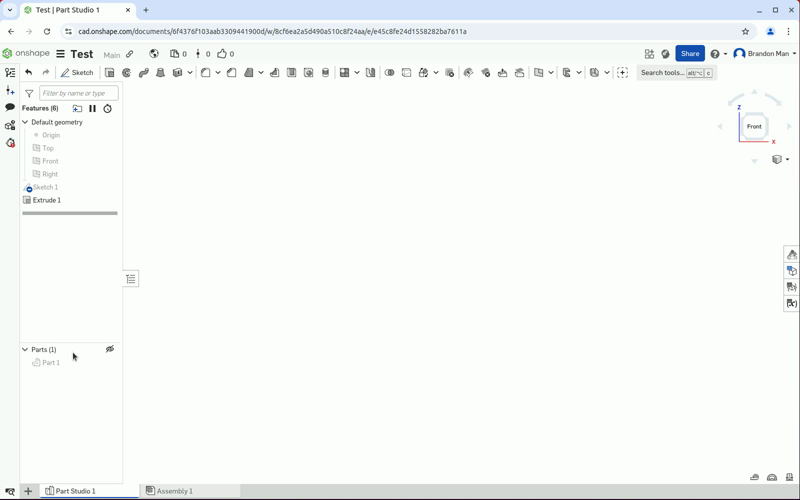
key(space)
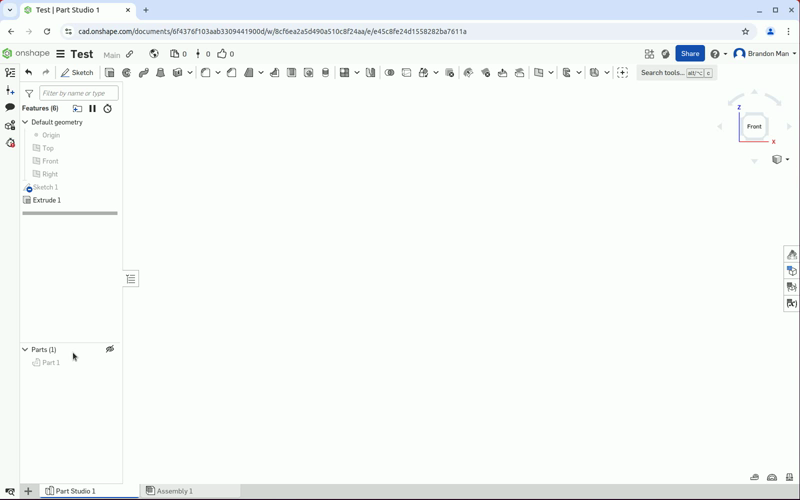
key_down(shift)
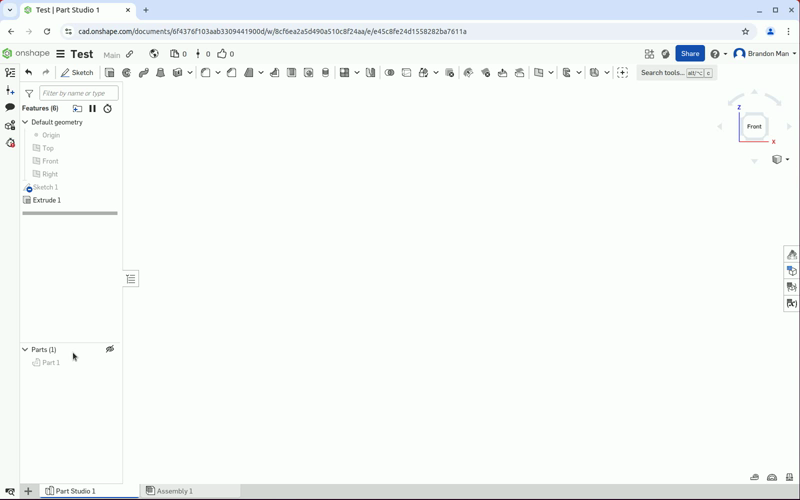
key(left)
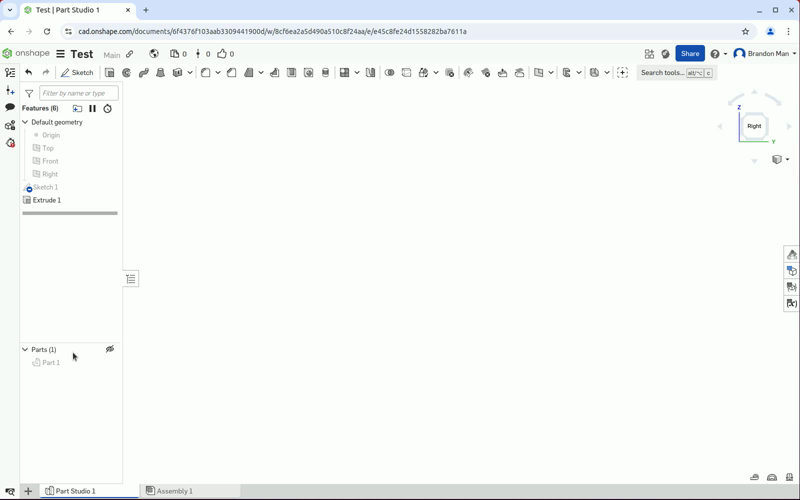
key_up(shift)
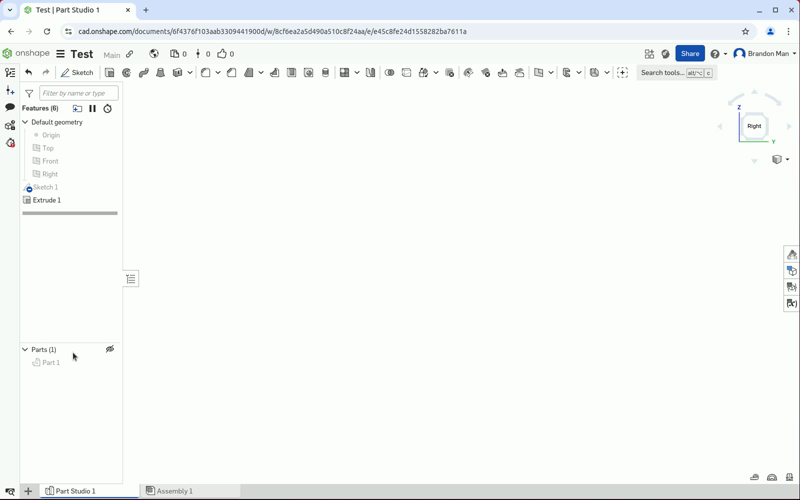
mouse_move(73, 352)
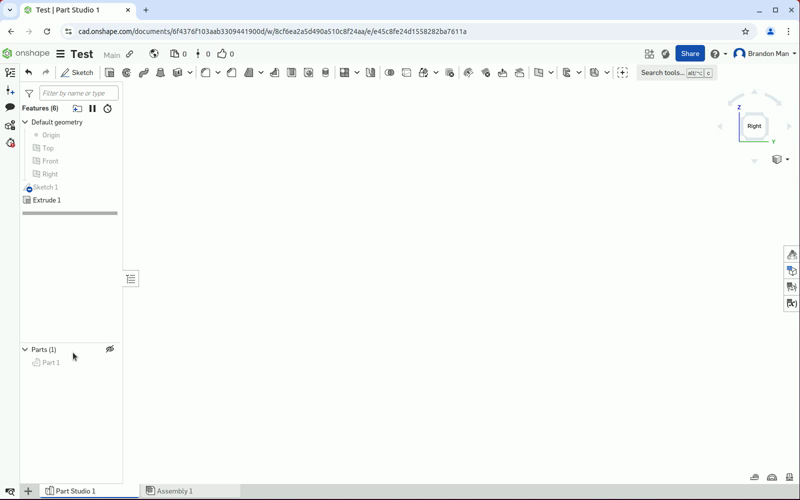
key(shift+y)
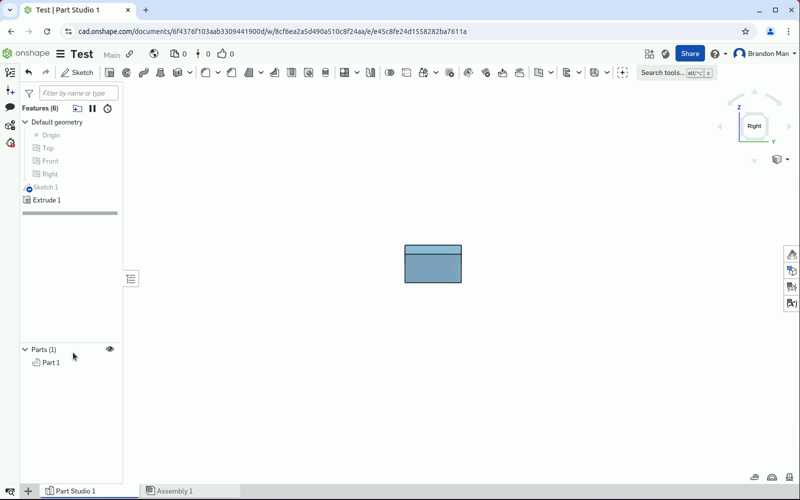
mouse_move(541, 75)
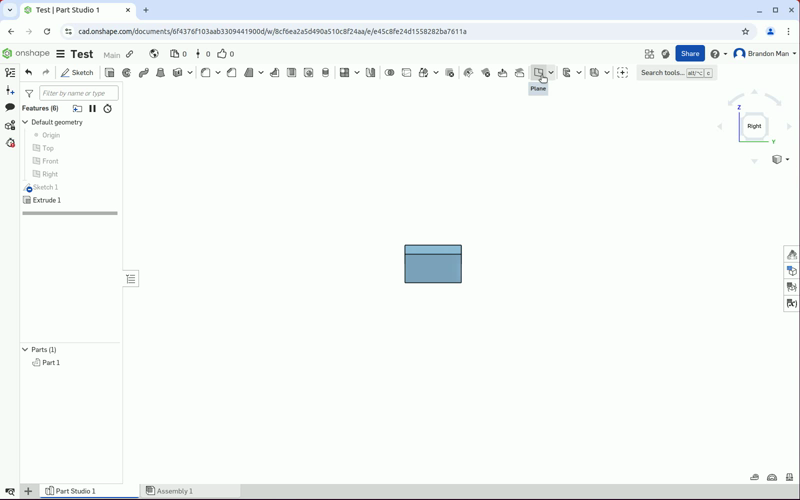
click(541, 75)
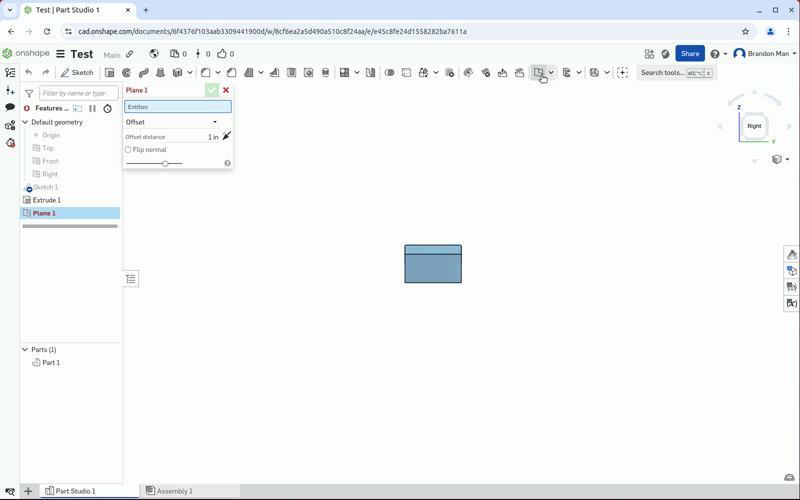
mouse_move(73, 176)
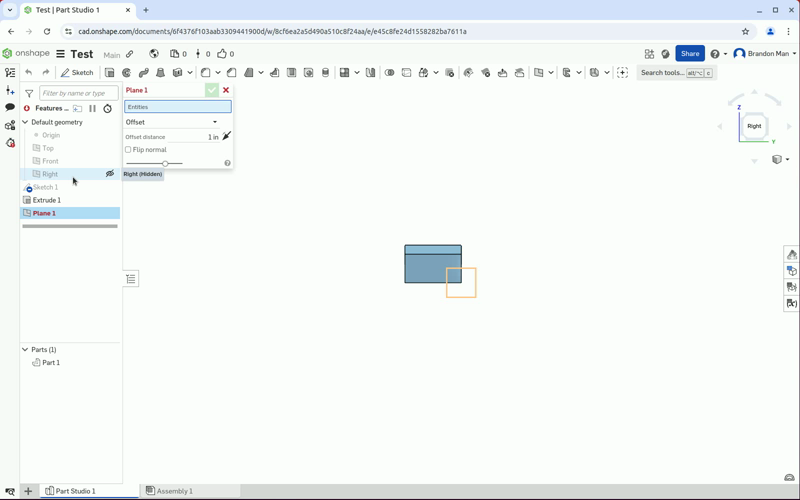
click(73, 176)
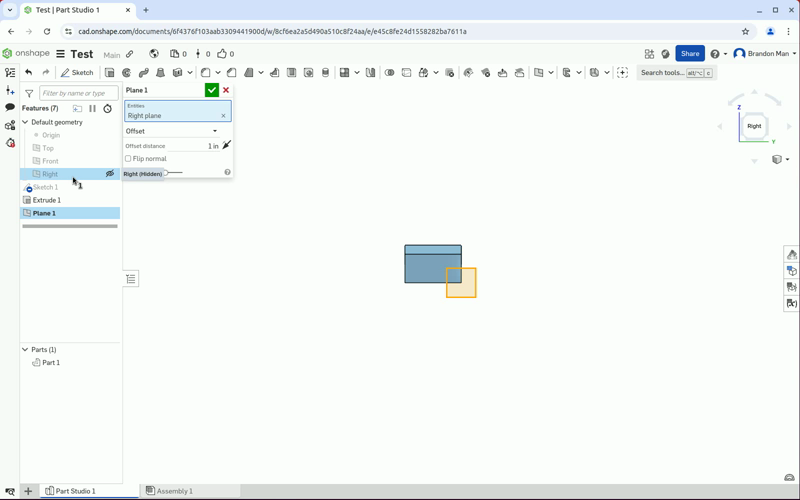
key(tab, 2)
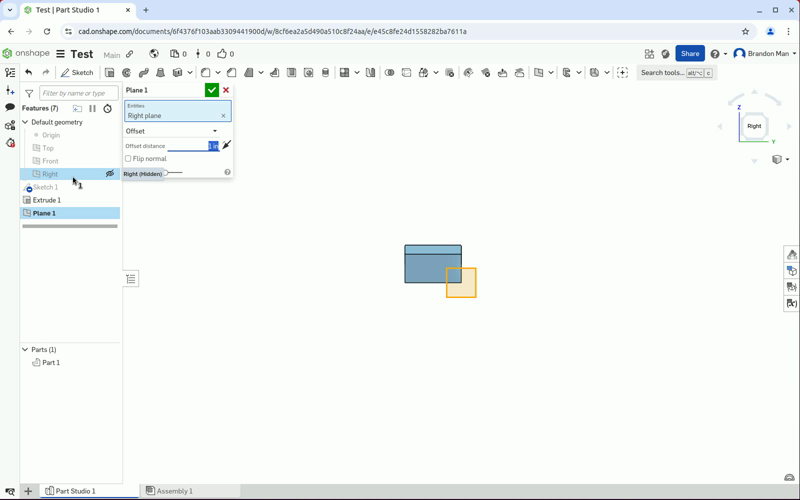
text(23.108)
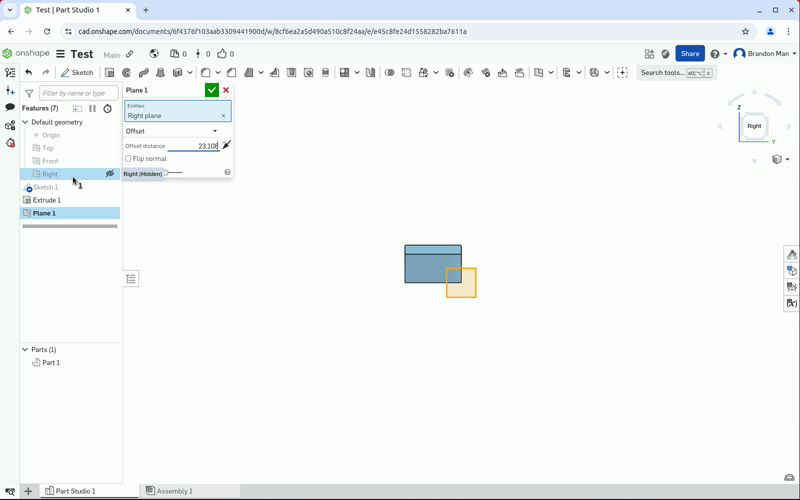
key(enter, 2)
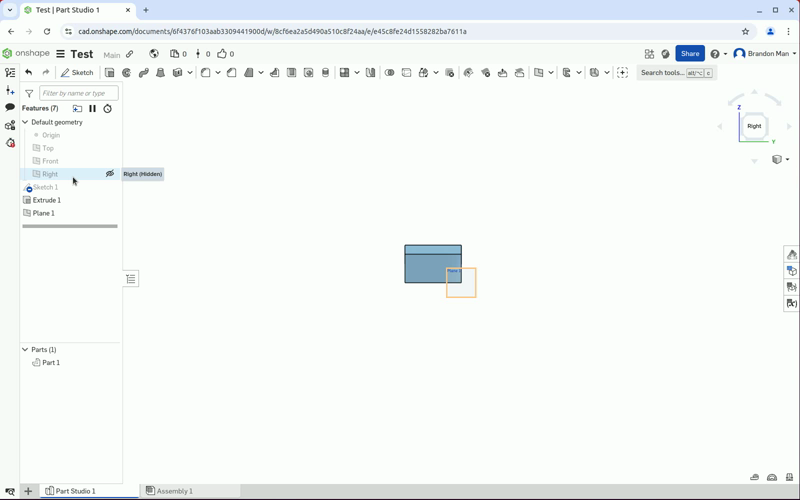
key(shift+s)
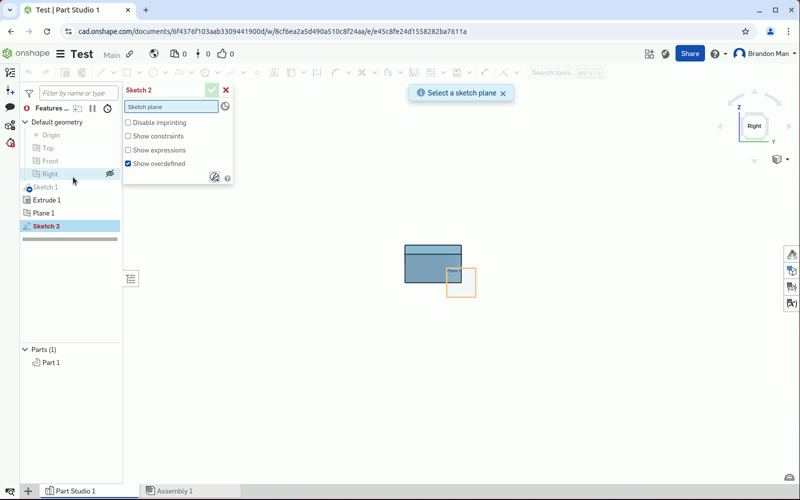
mouse_move(73, 215)
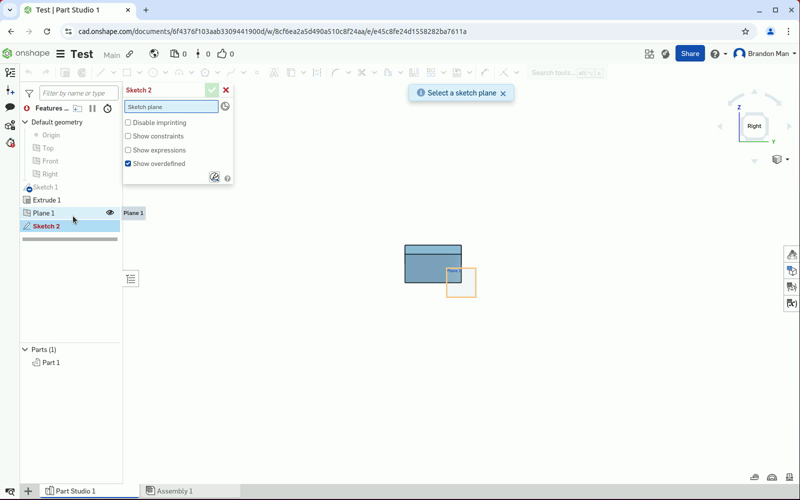
click(73, 215)
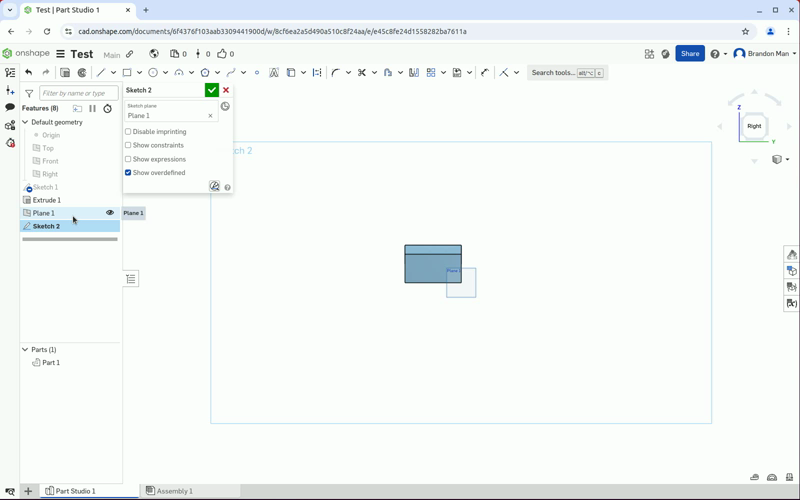
mouse_move(73, 352)
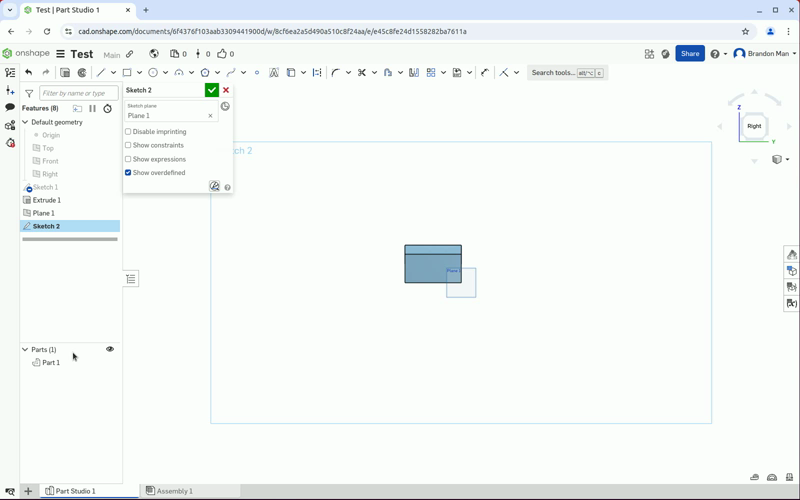
key(y)
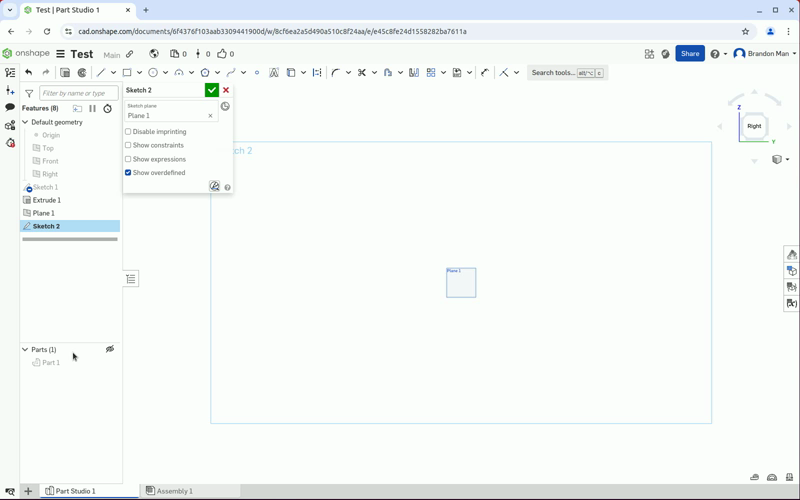
key(l)
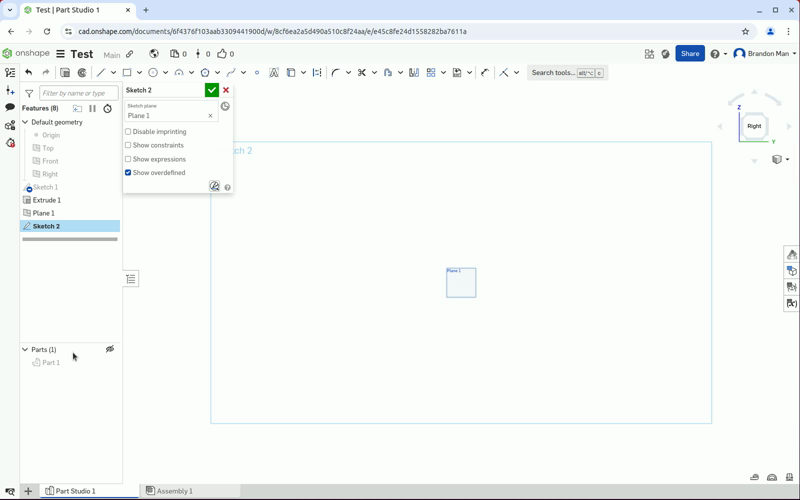
key_down(shift)
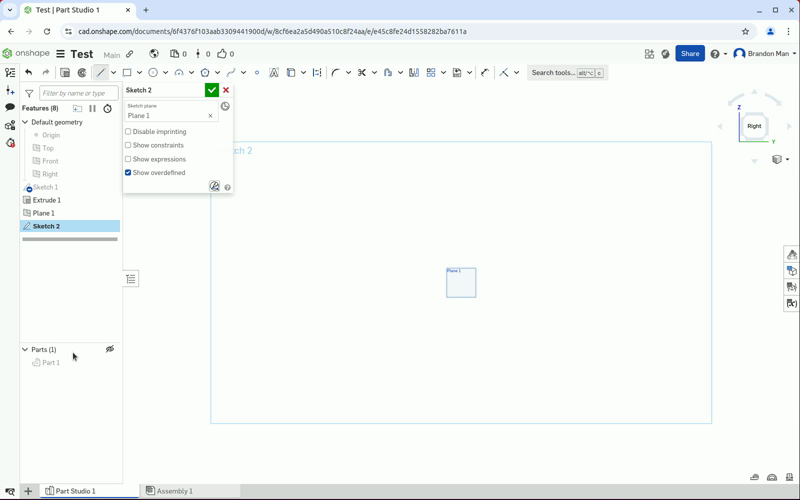
mouse_move(413, 273)
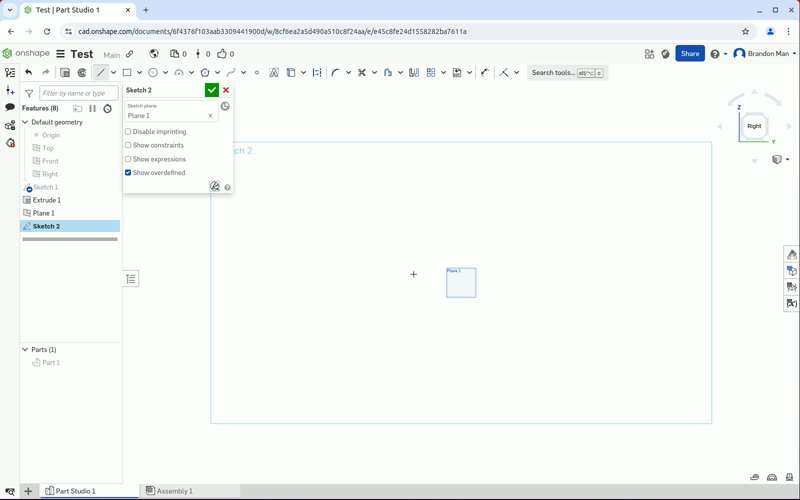
click(413, 273)
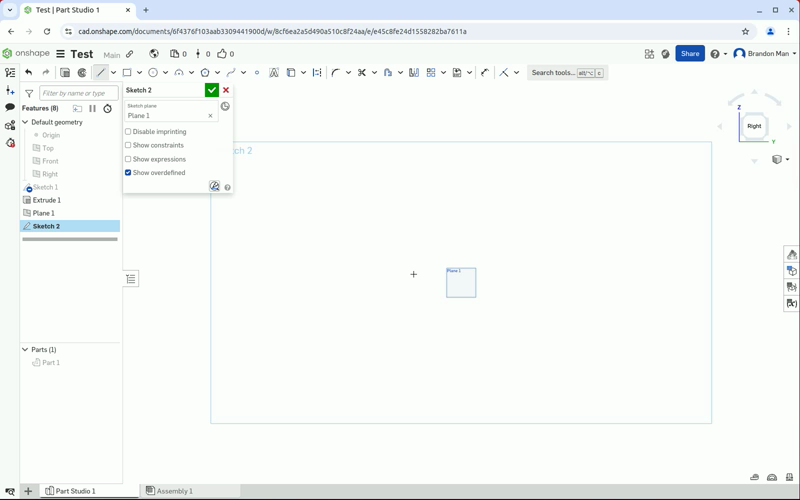
key_up(shift)
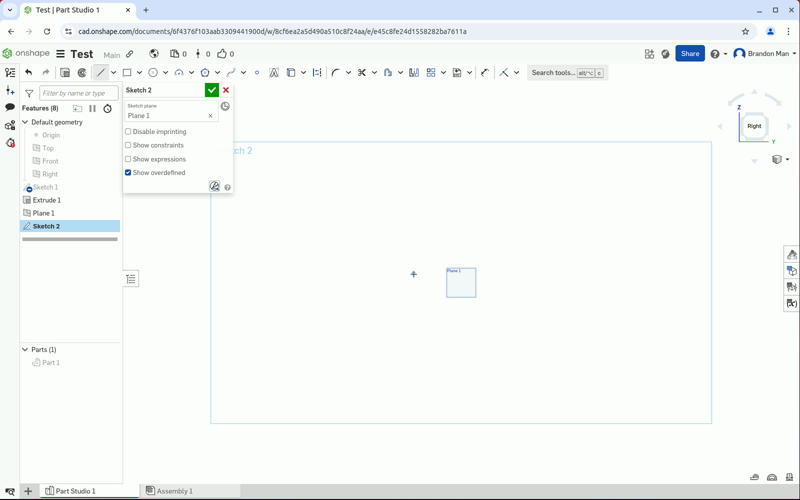
key_down(shift)
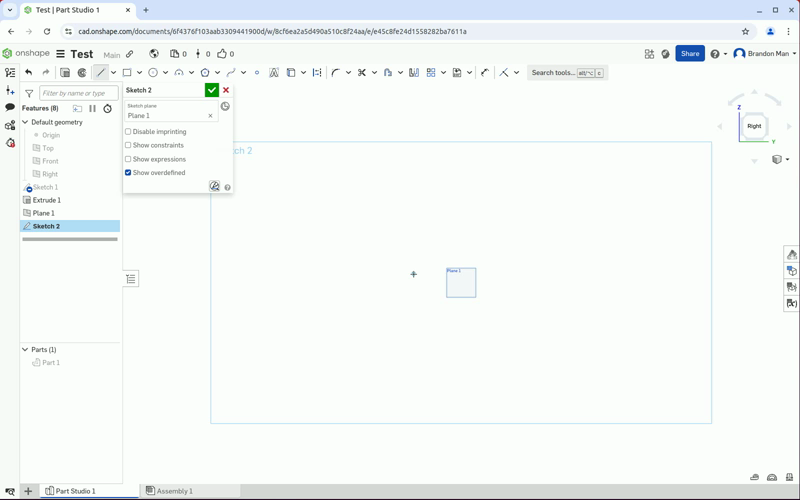
mouse_move(444, 273)
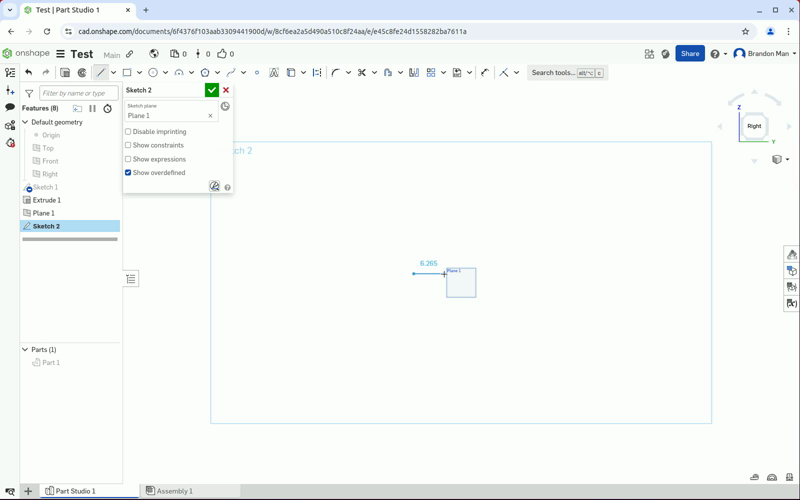
mouse_move(423, 283)
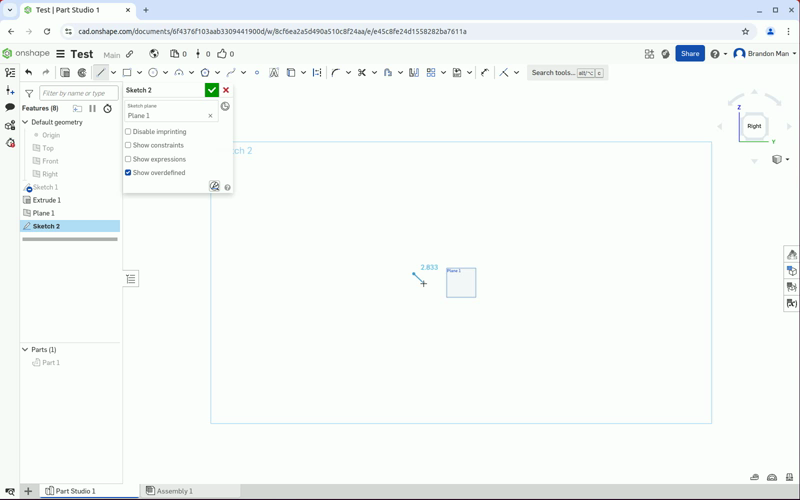
click(423, 283)
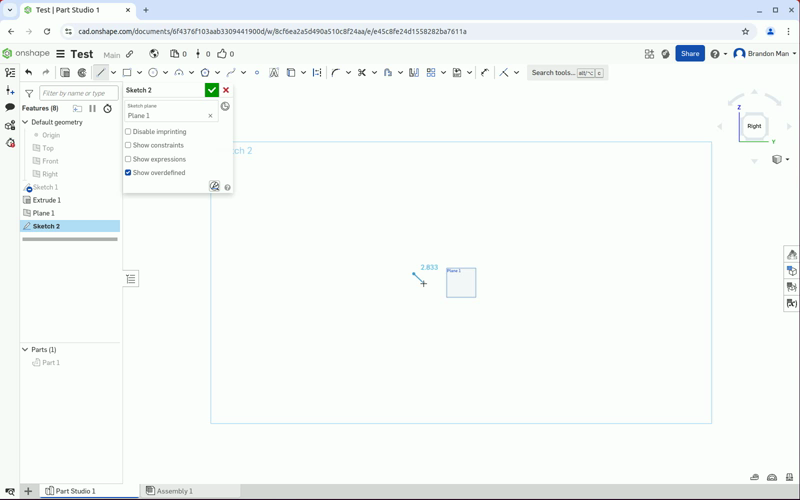
key_up(shift)
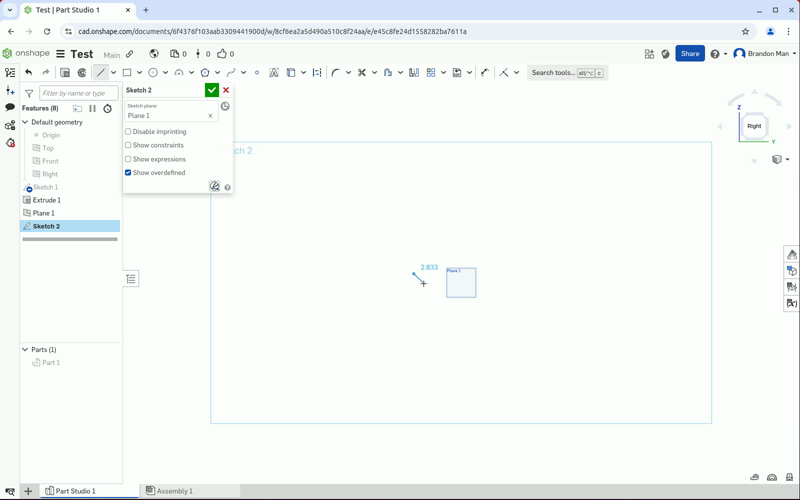
key_down(shift)
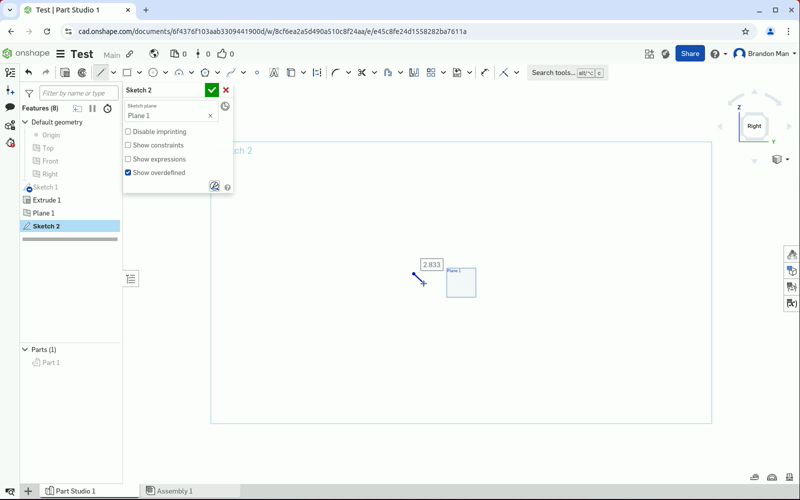
mouse_move(453, 283)
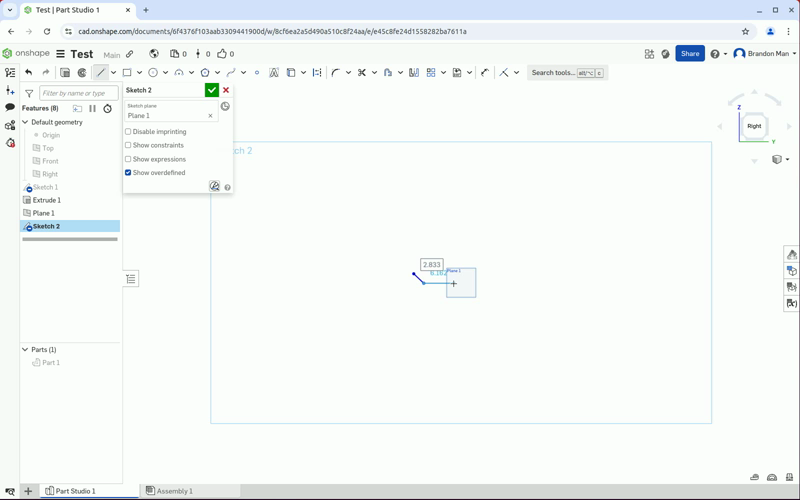
mouse_move(442, 283)
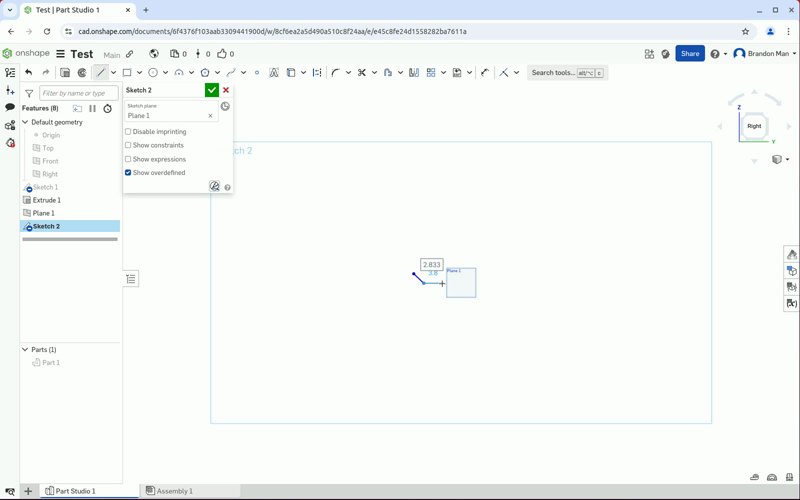
click(442, 283)
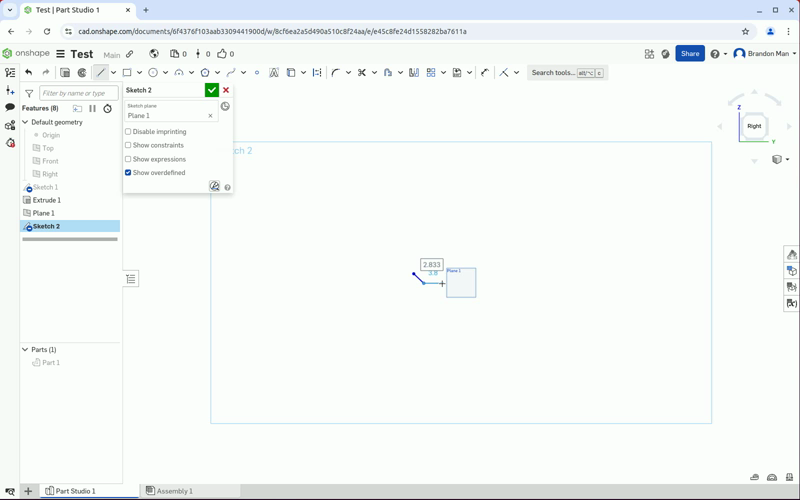
key_up(shift)
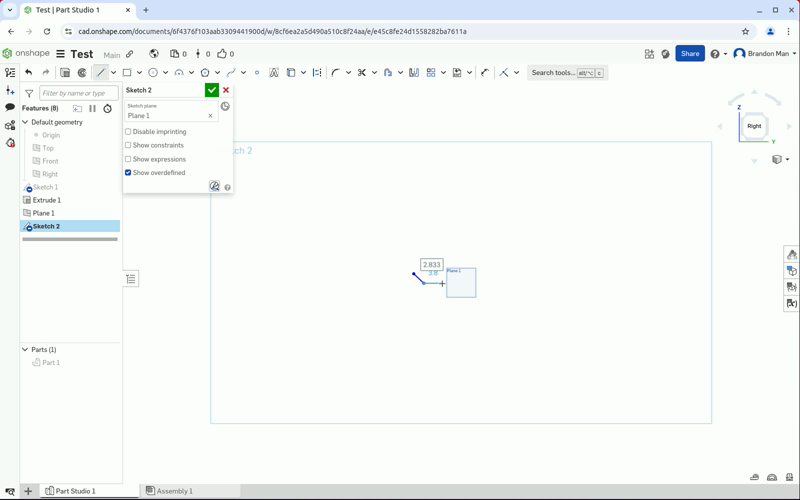
key_down(shift)
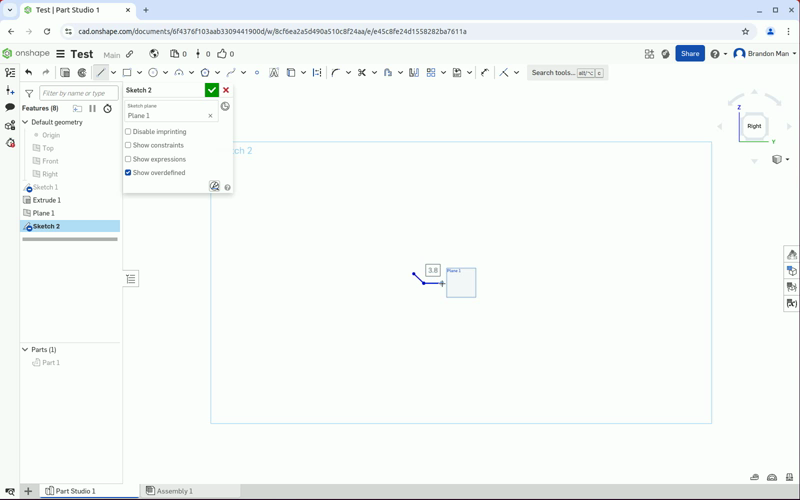
mouse_move(472, 283)
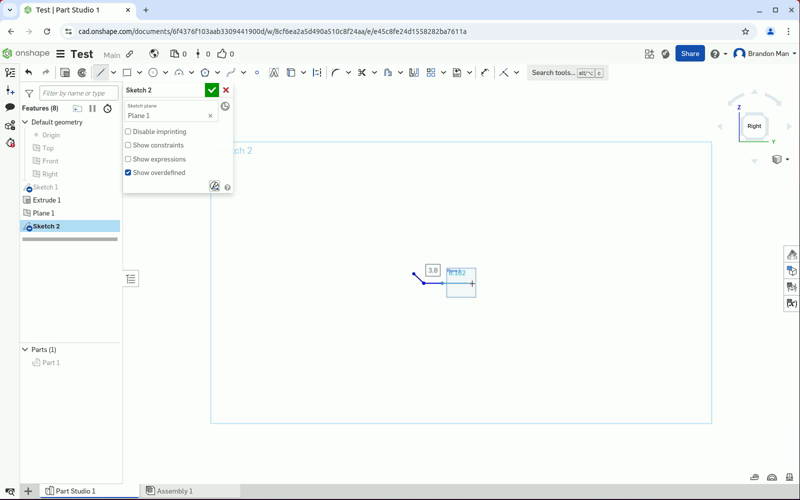
mouse_move(452, 273)
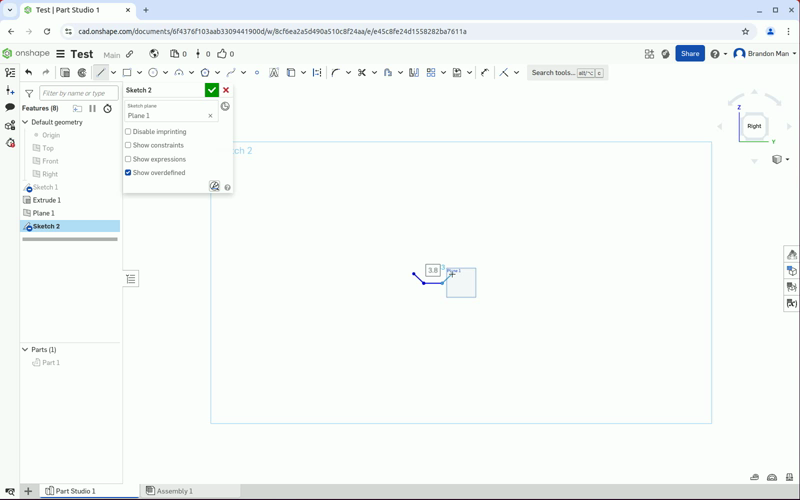
click(452, 273)
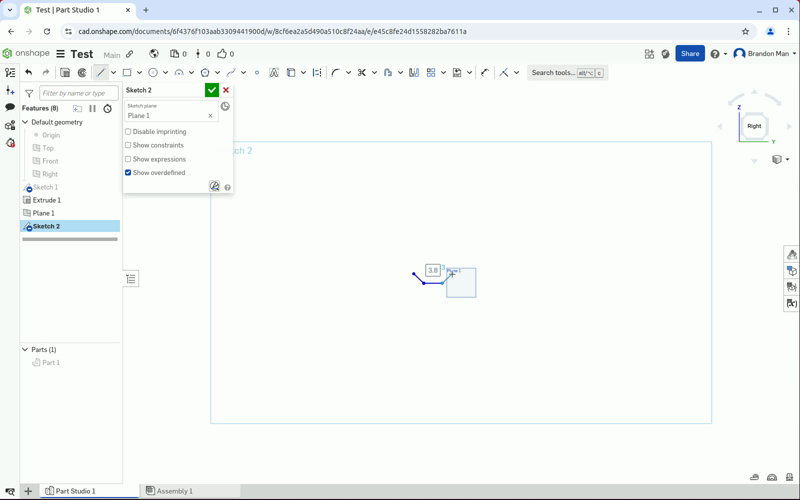
key_up(shift)
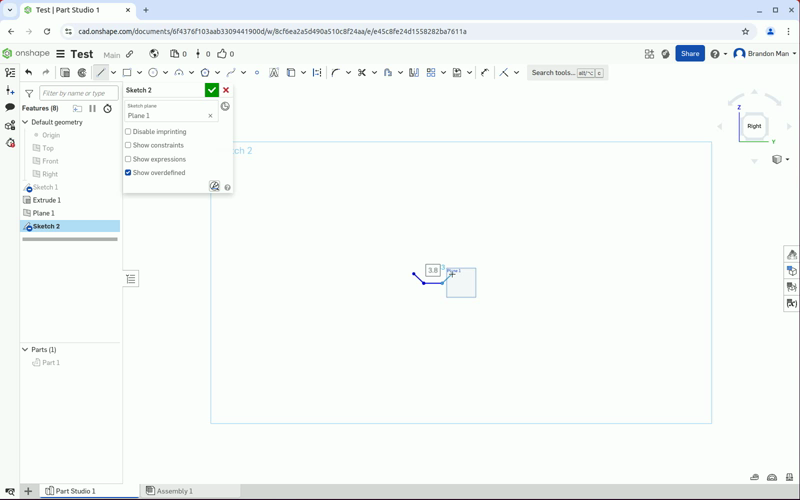
mouse_move(482, 273)
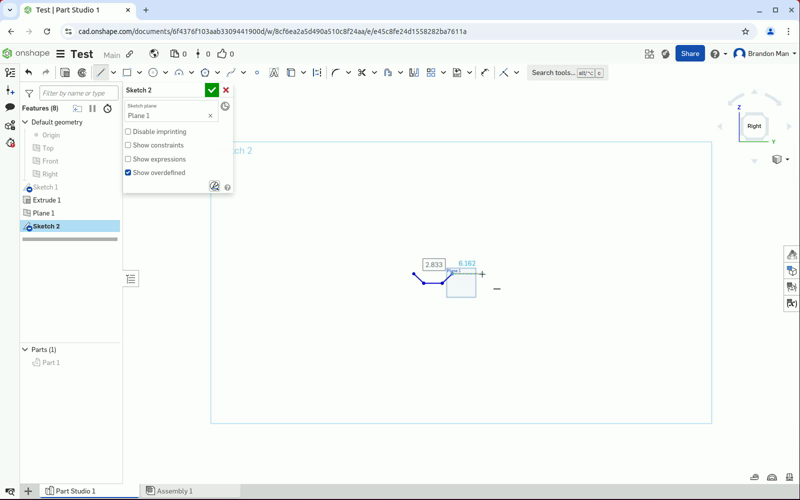
key_down(shift)
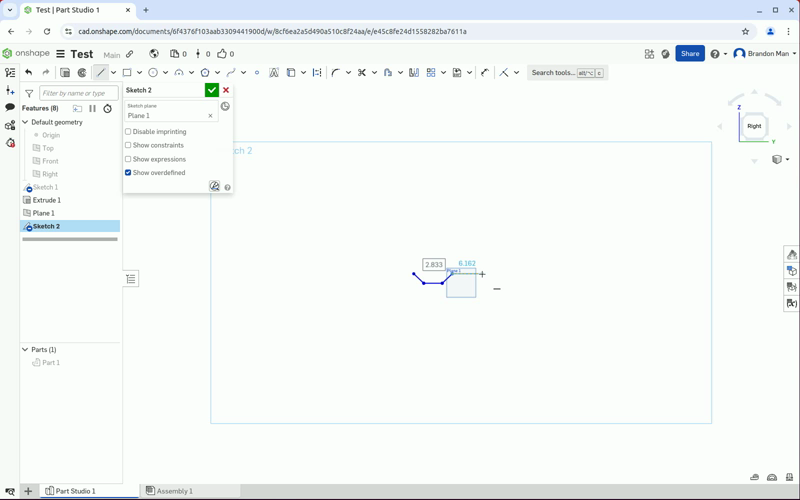
mouse_move(413, 273)
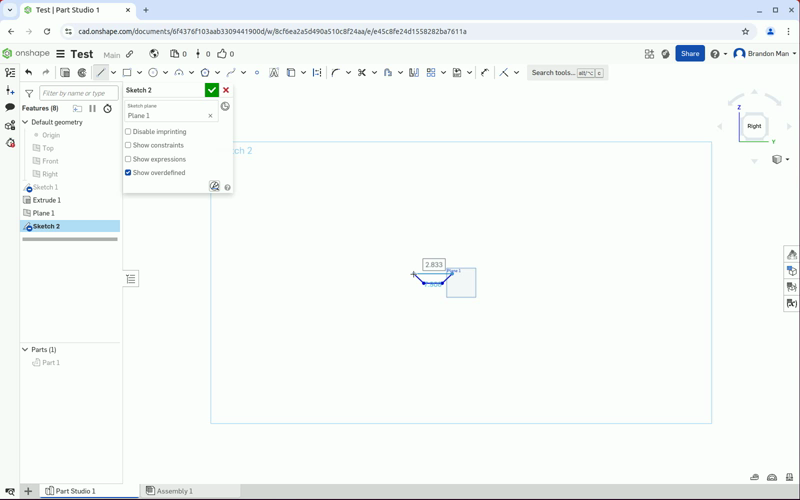
key_up(shift)
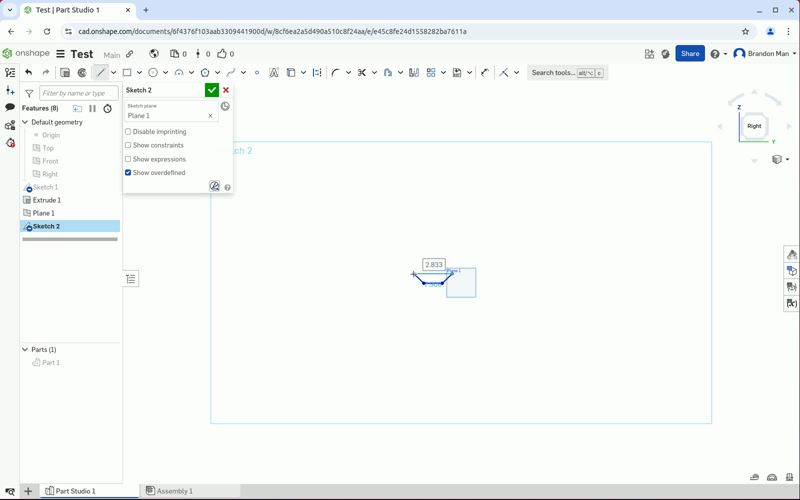
click(413, 273)
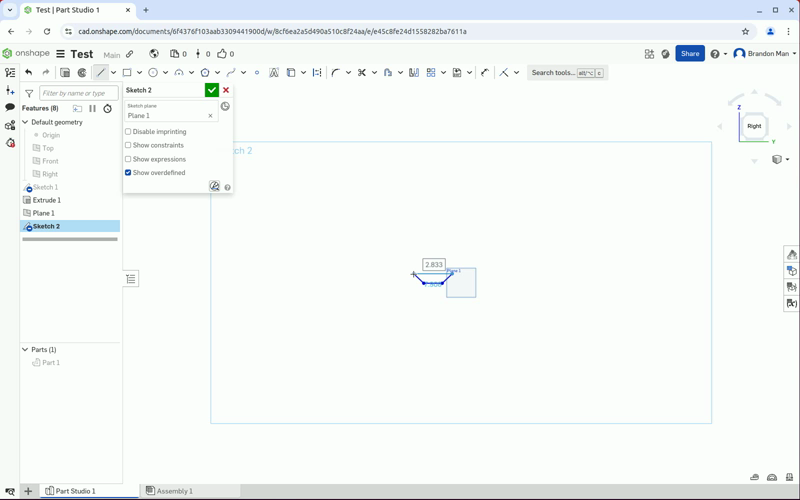
key(esc)
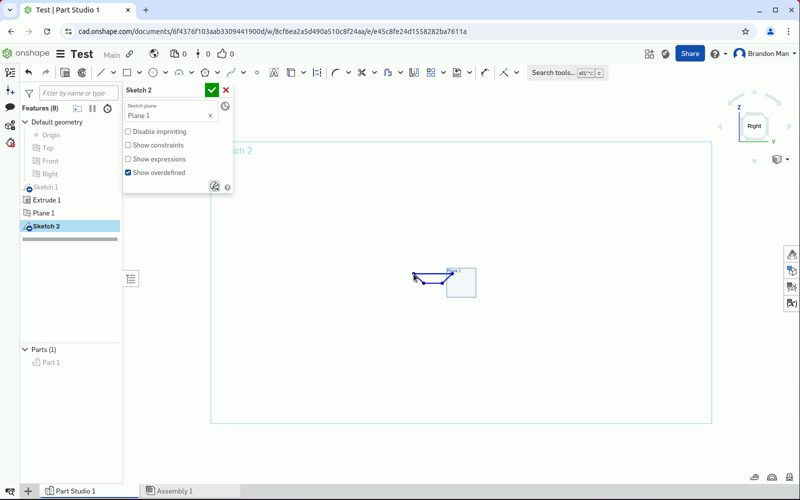
mouse_move(415, 274)
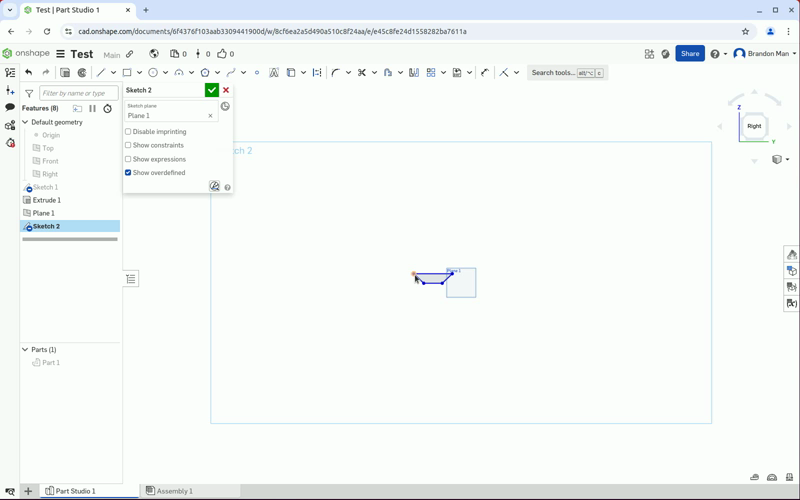
scroll(6)
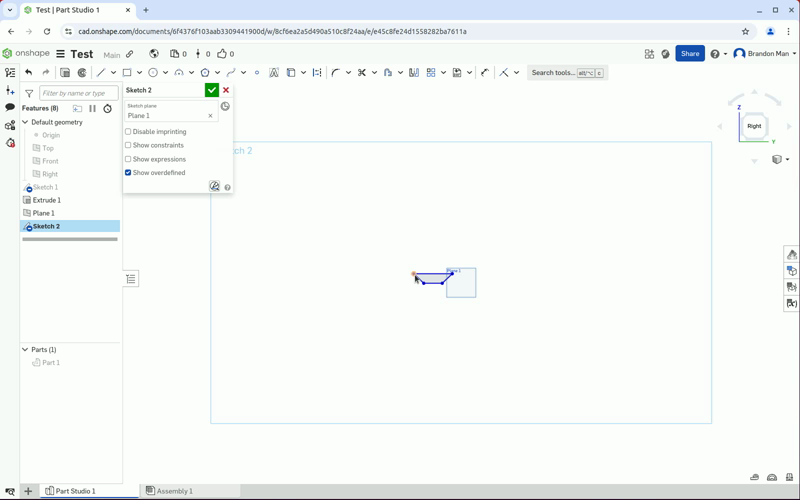
scroll(6)
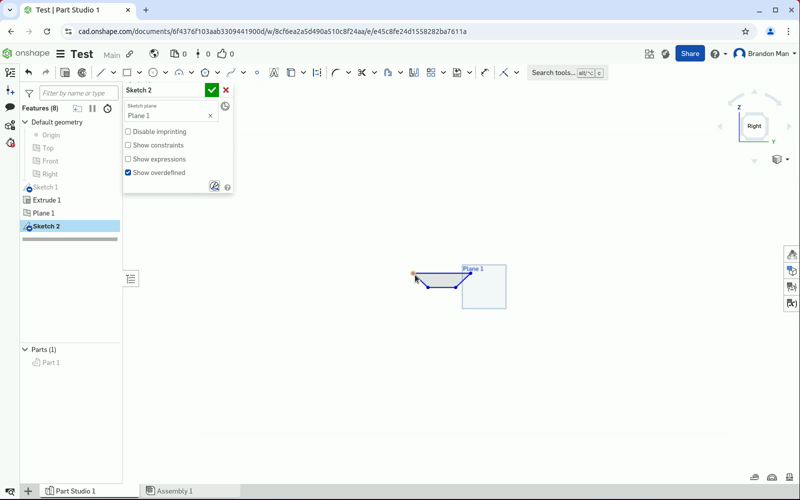
scroll(6)
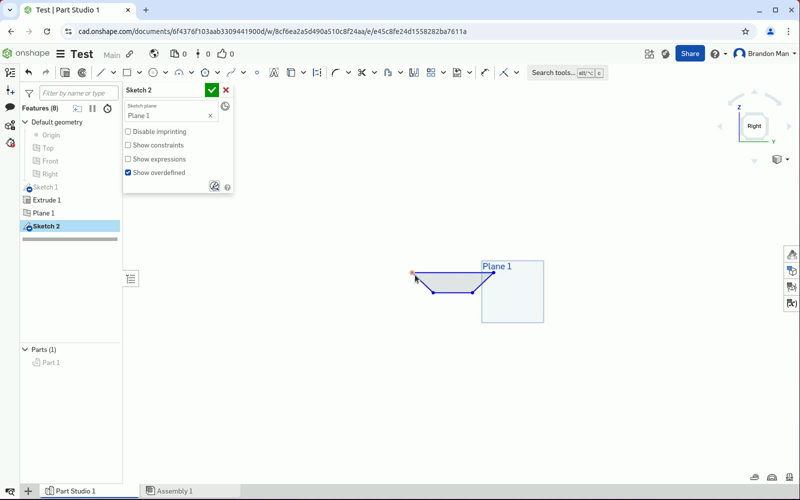
scroll(6)
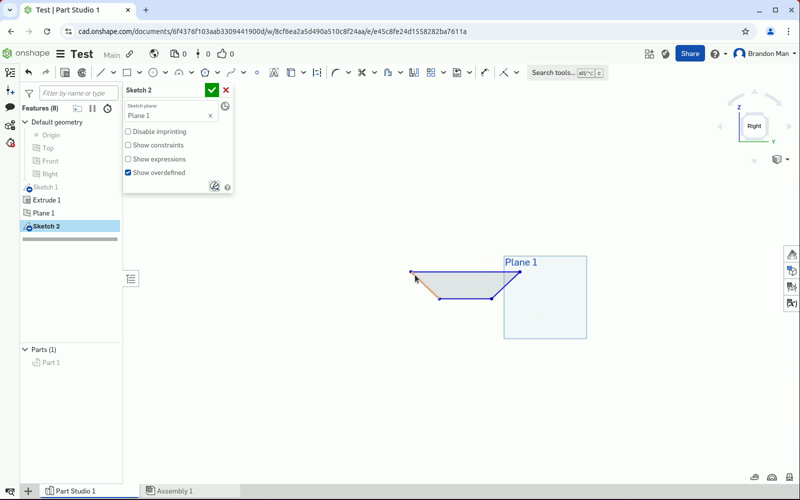
scroll(6)
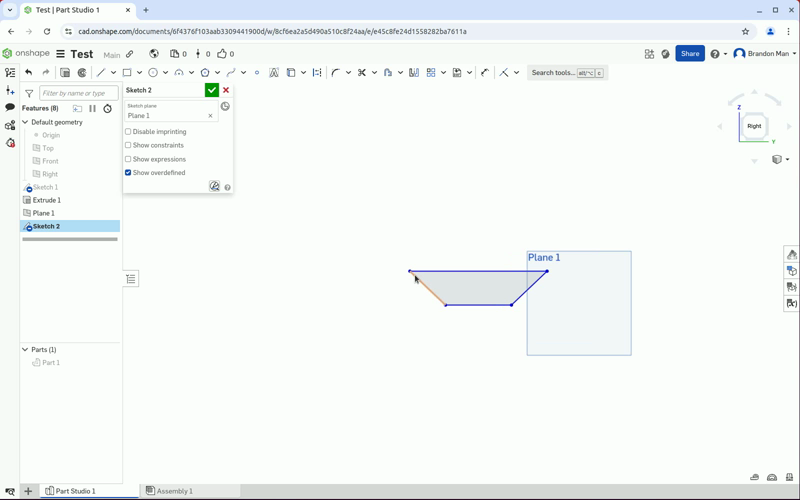
scroll(6)
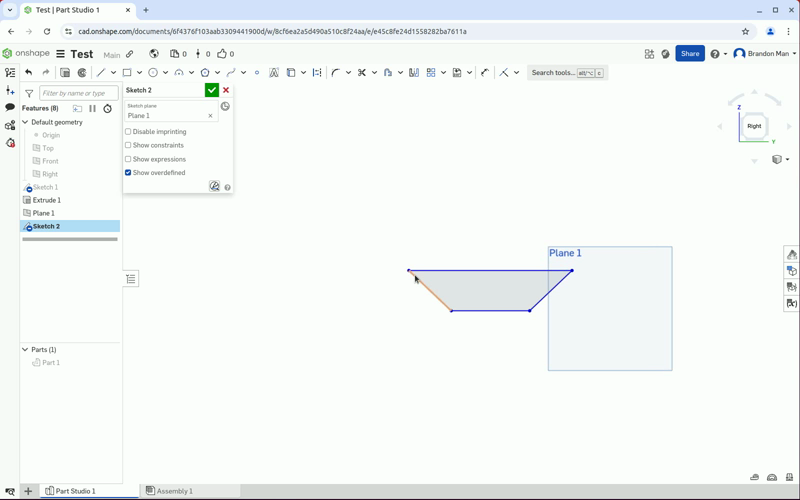
scroll(6)
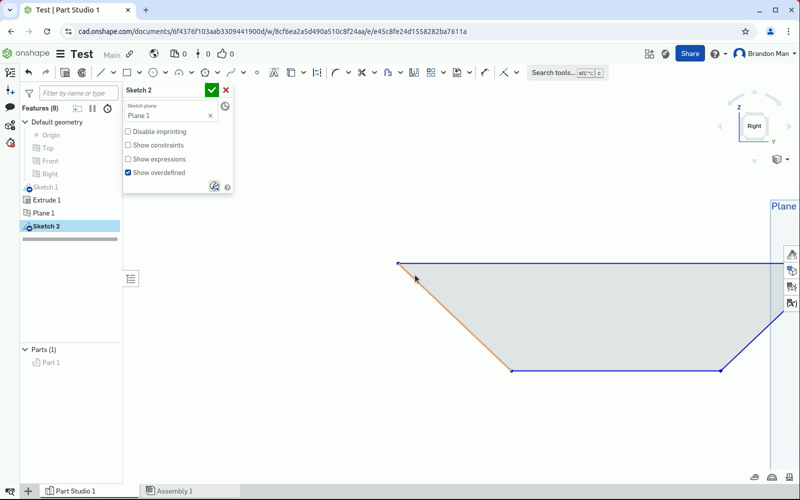
click(415, 274)
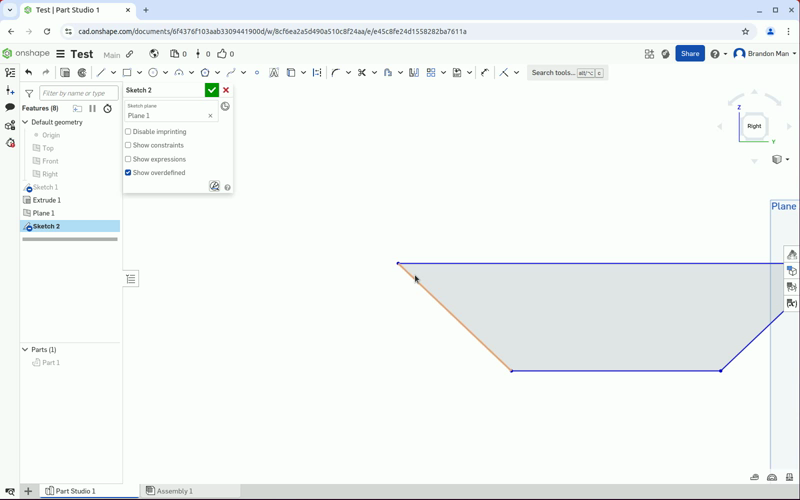
scroll(-6)
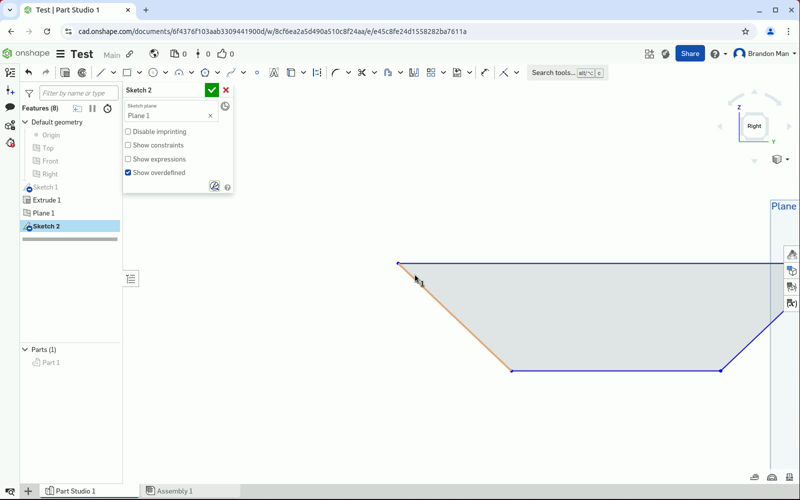
scroll(-6)
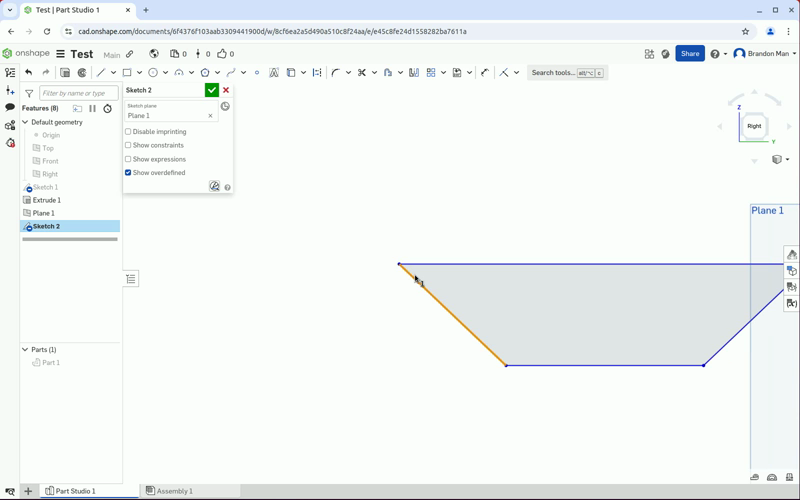
scroll(-6)
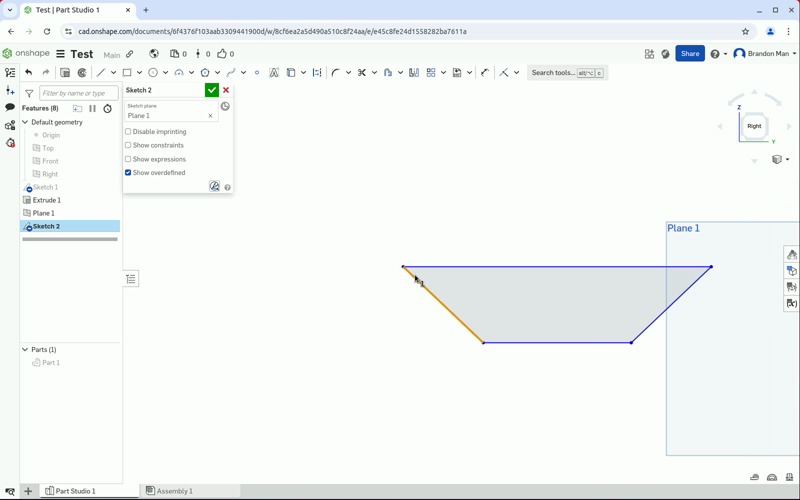
scroll(-6)
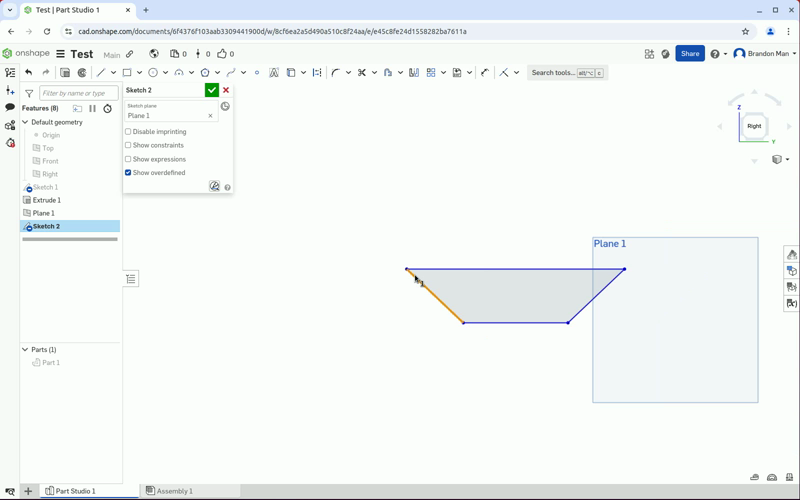
scroll(-6)
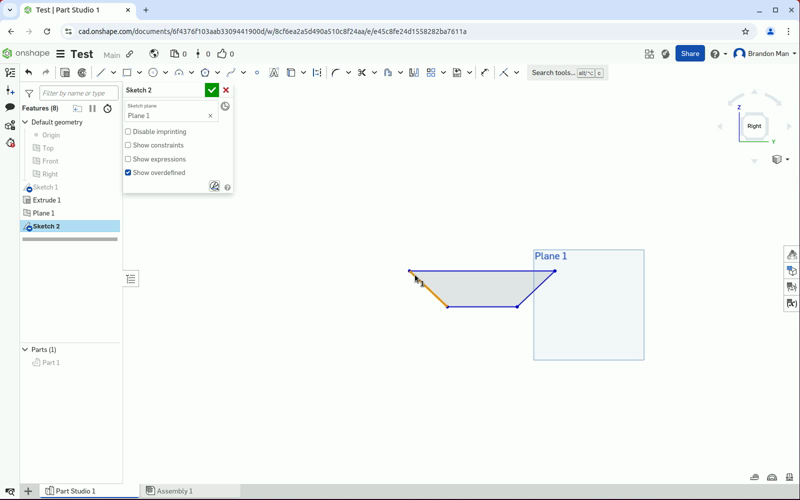
scroll(-6)
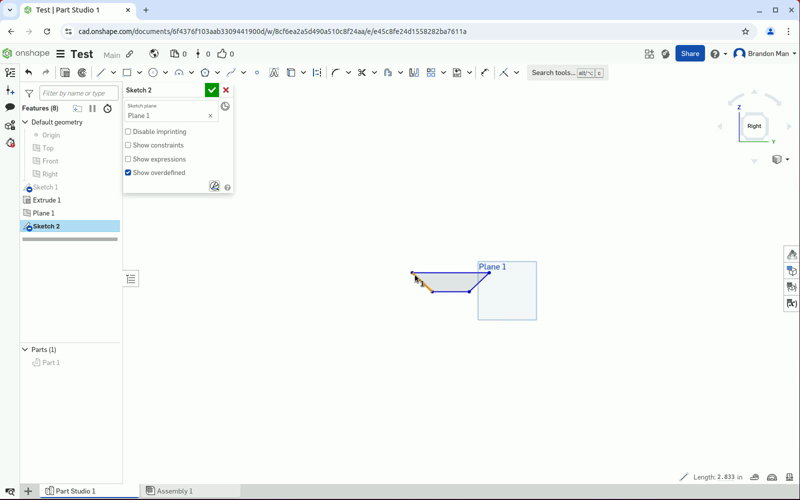
scroll(-6)
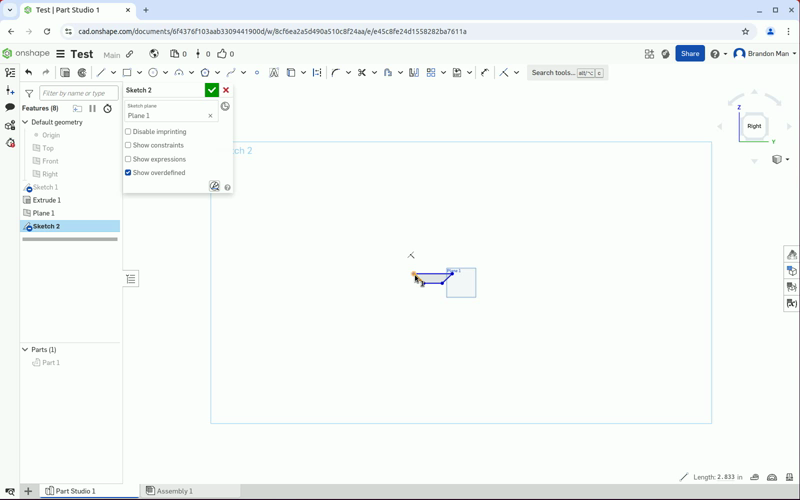
mouse_move(73, 352)
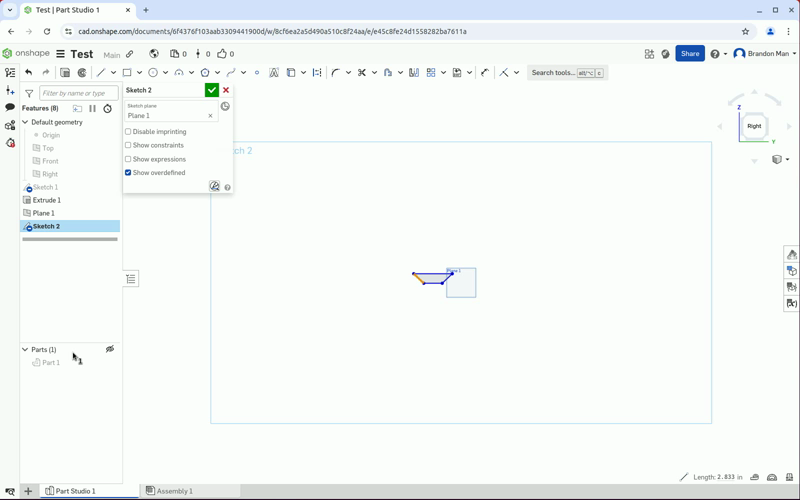
key(shift+y)
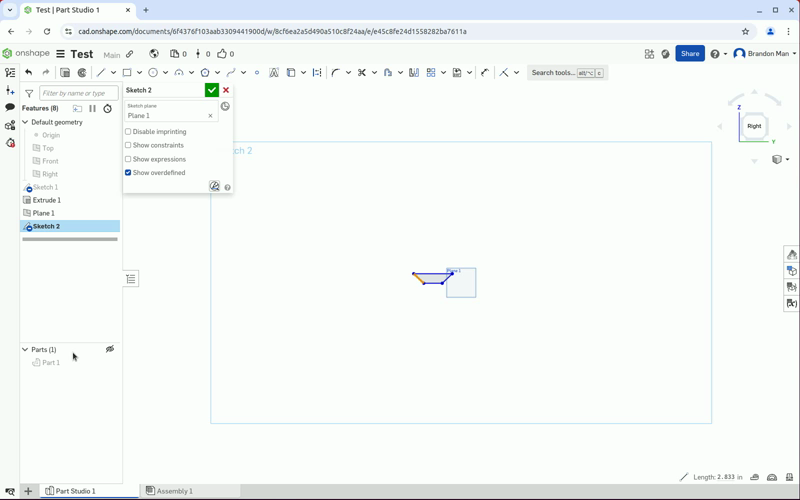
key(shift+e)
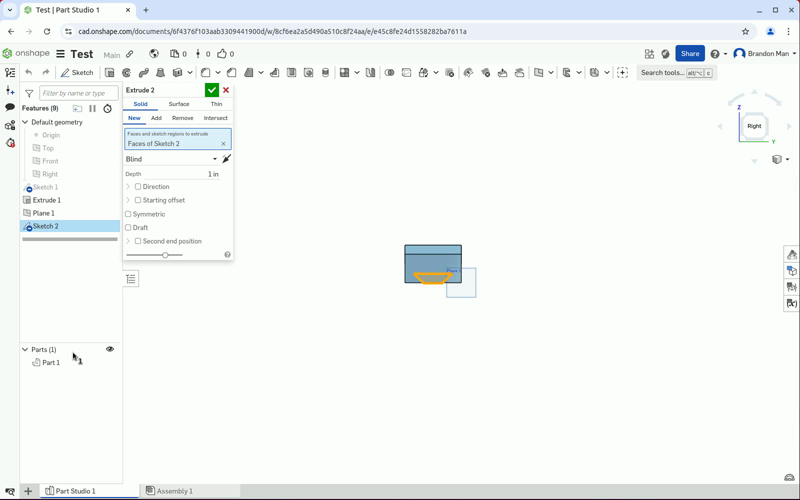
mouse_move(143, 106)
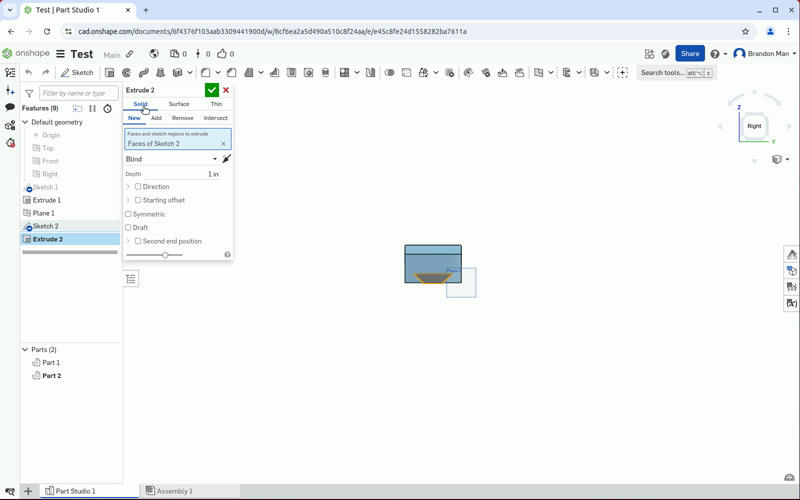
click(143, 106)
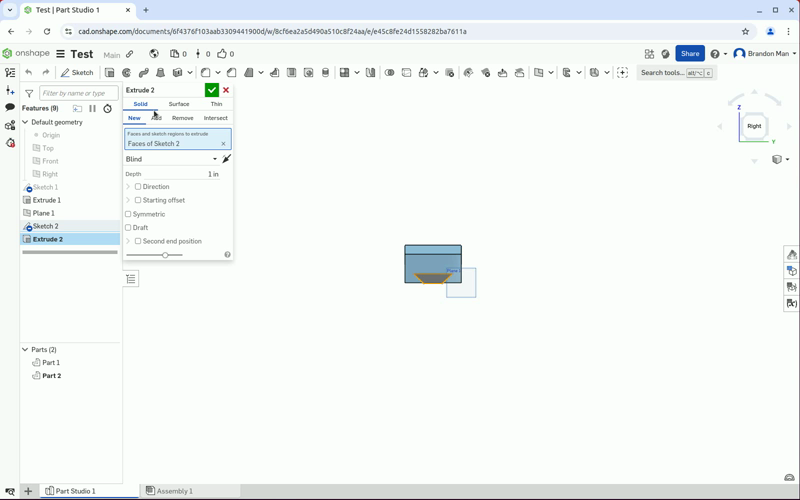
mouse_move(186, 120)
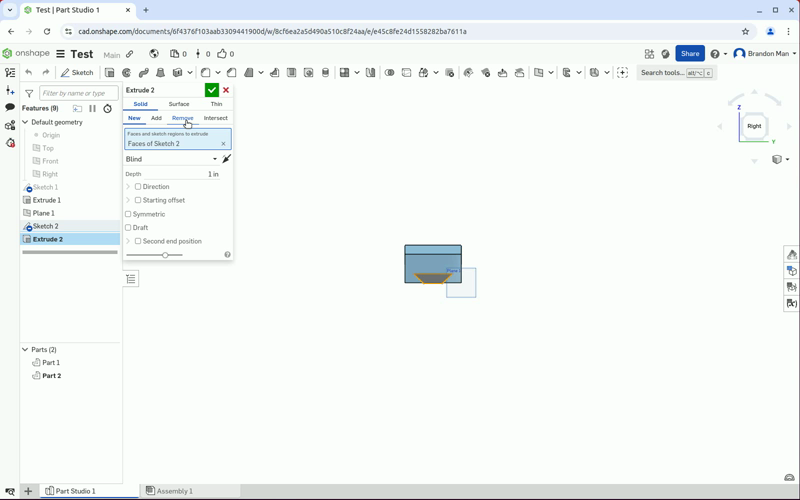
click(186, 120)
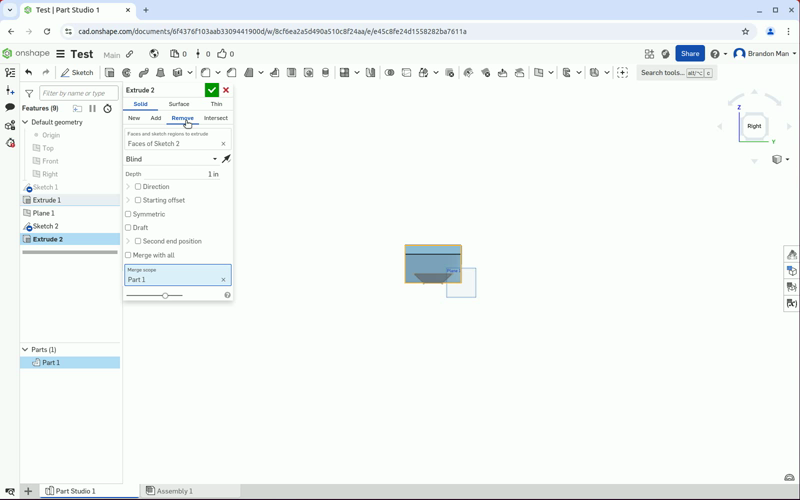
key(tab, 4)
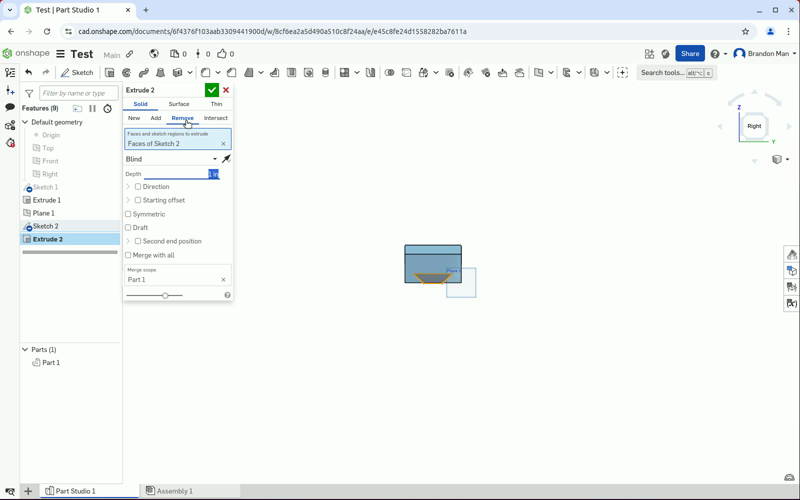
text(23.108)
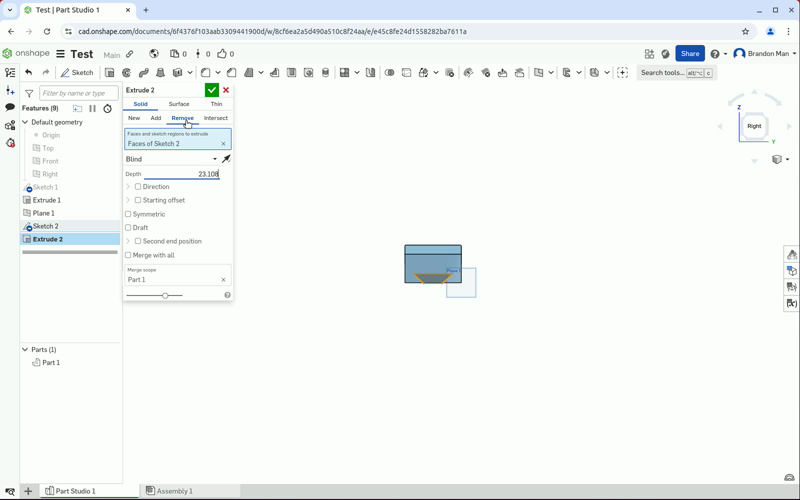
key(tab, 6)
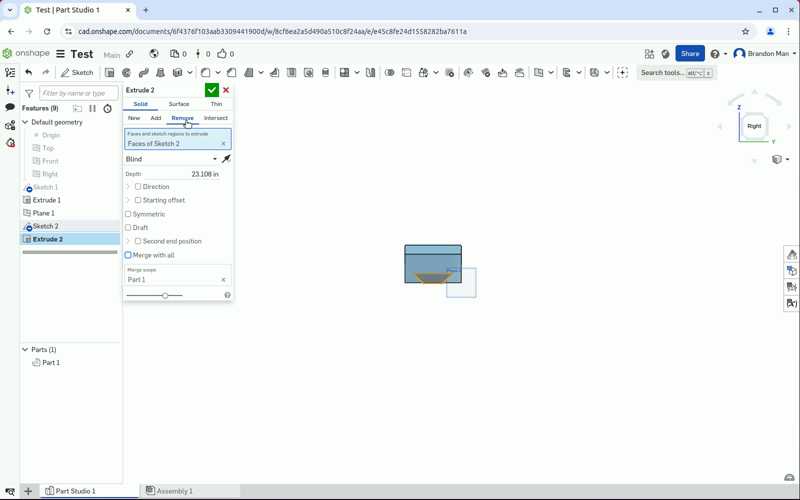
key(space)
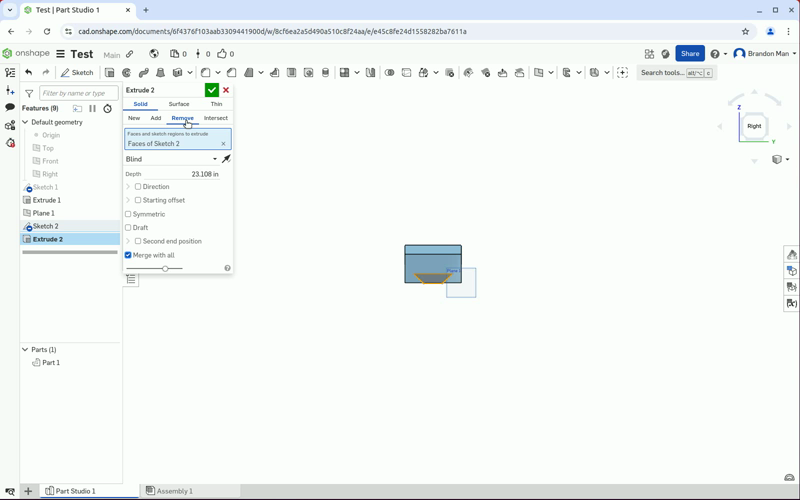
key(enter)
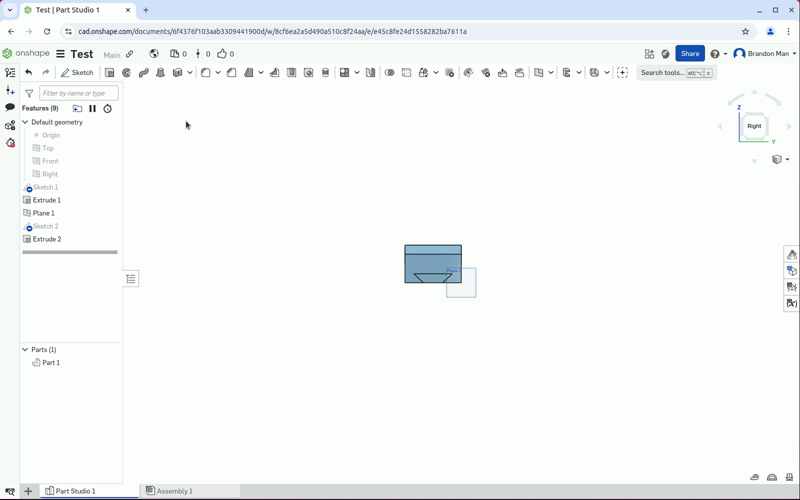
key(shift+h)
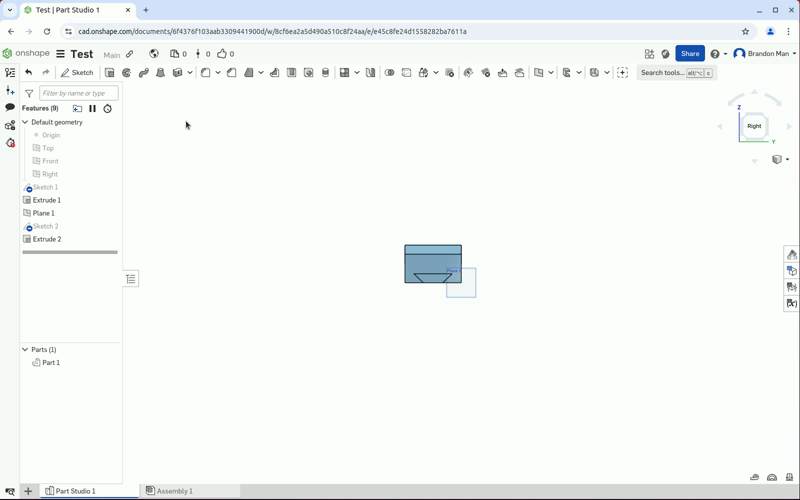
key(shift+h)
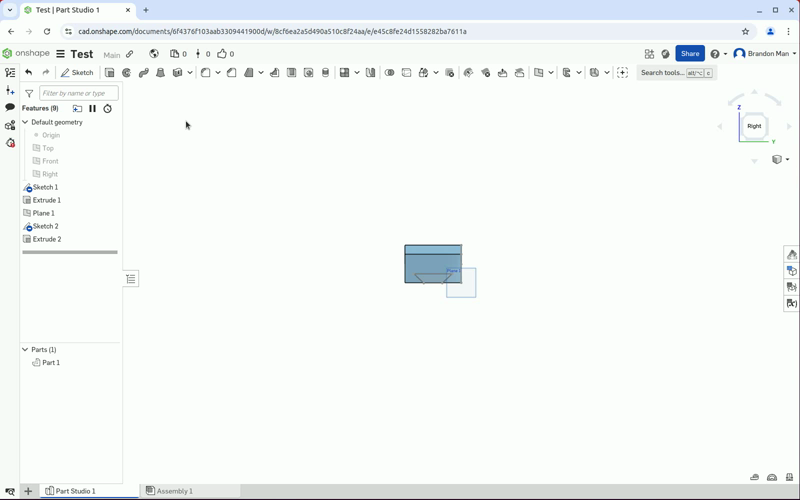
key(shift+7)
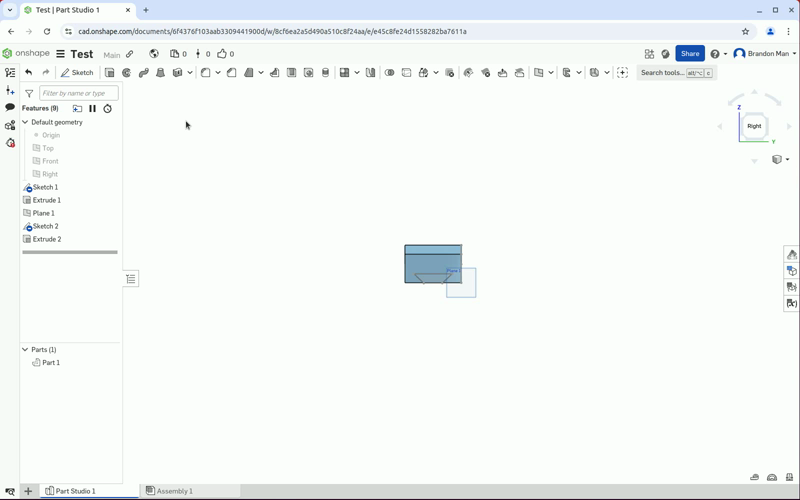
key(right, 2)
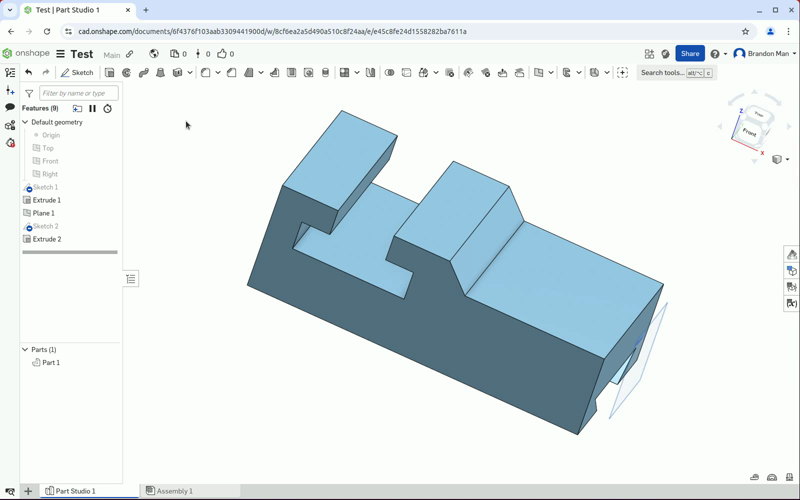
key(down, 2)
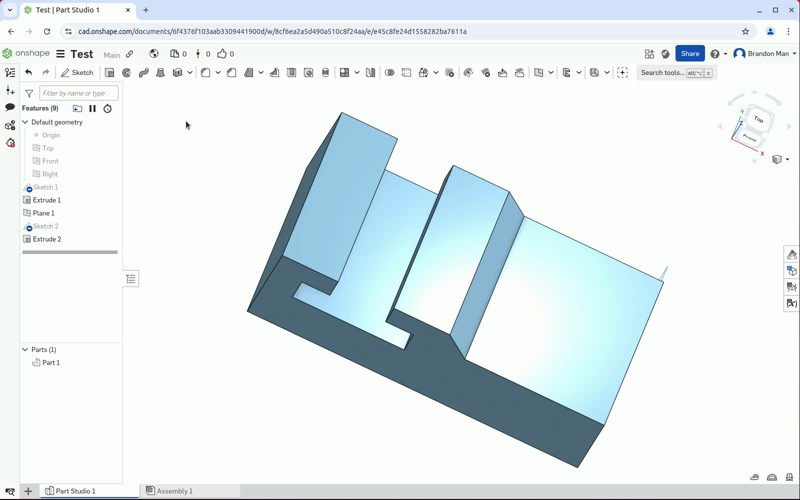
key(up, 2)
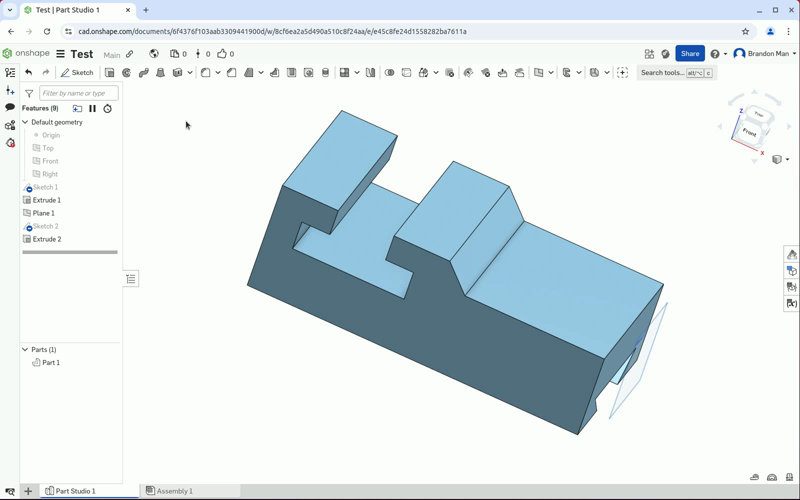
key(left, 2)
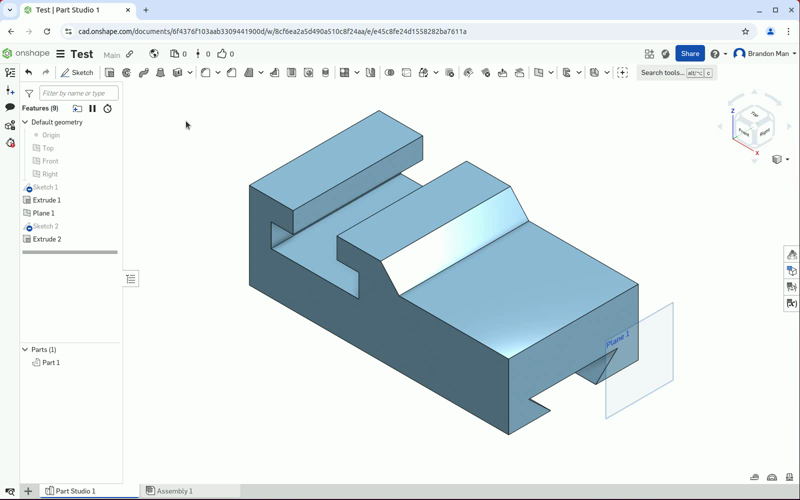
mouse_move(73, 189)
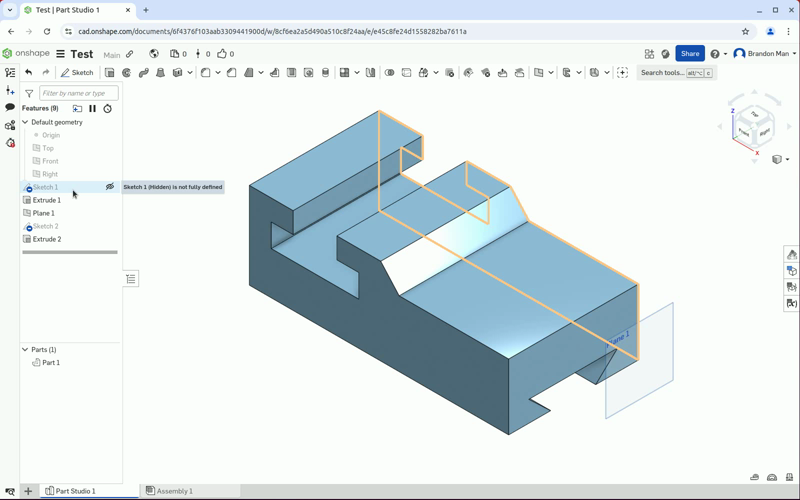
click(73, 189)